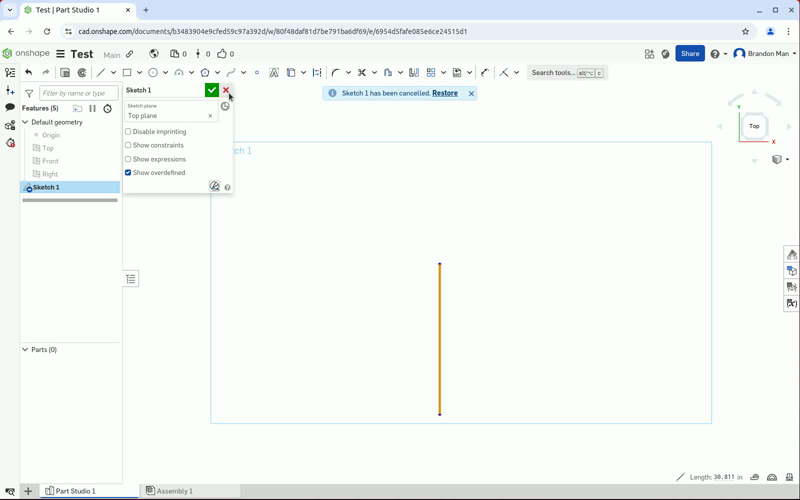
key(shift+h)
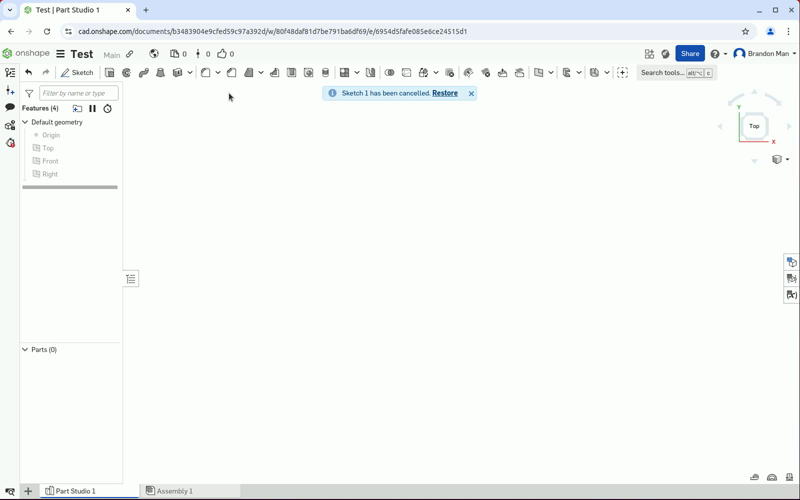
mouse_move(73, 352)
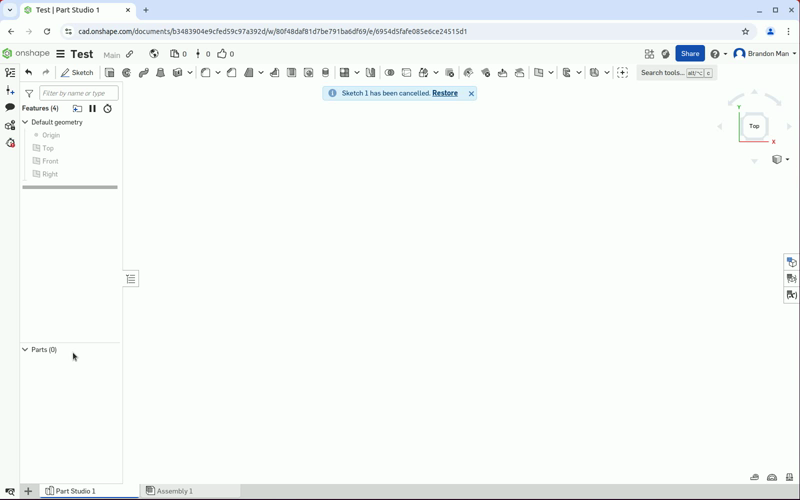
key(y)
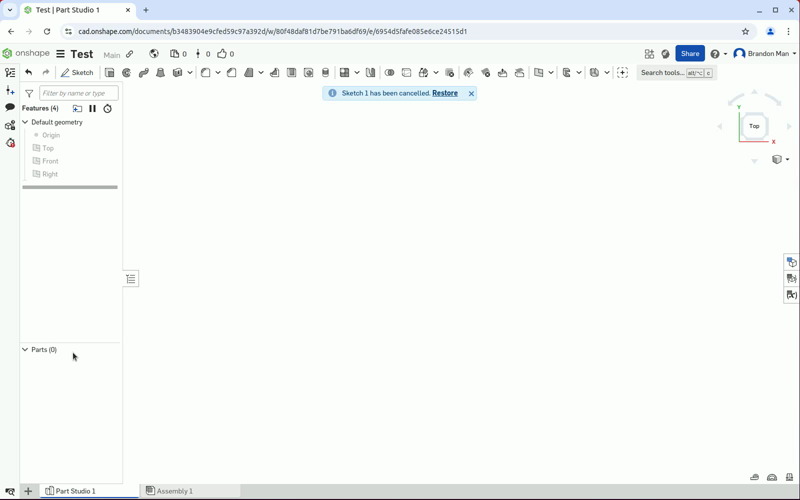
key(shift+p)
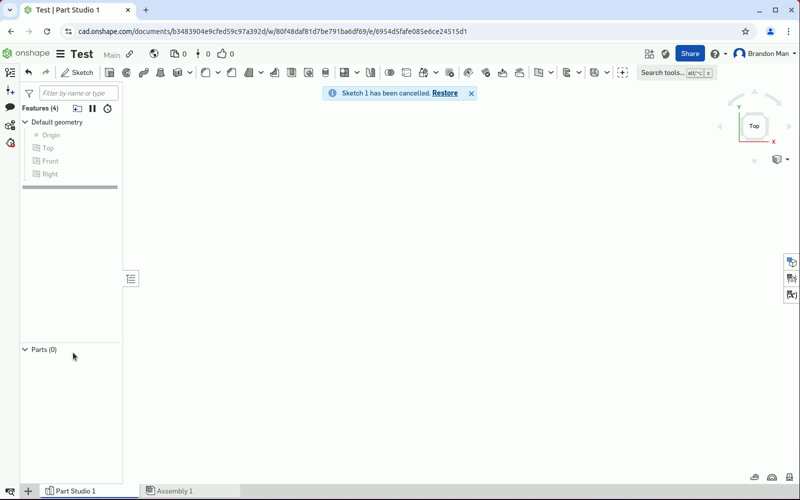
key(space)
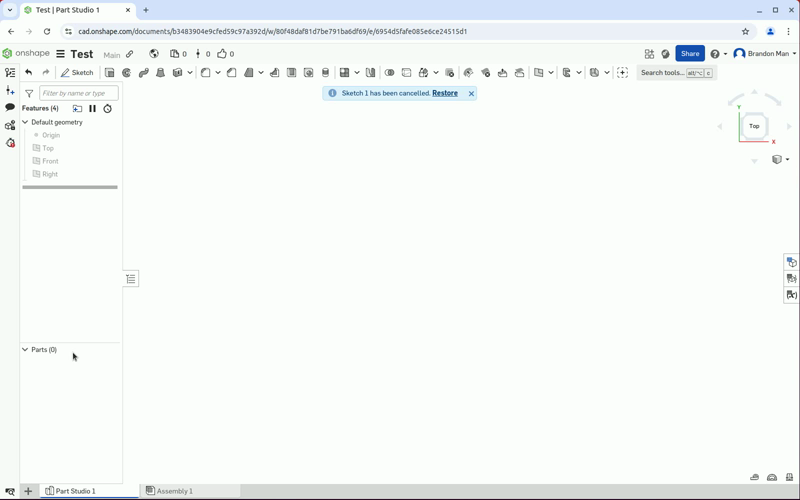
key_down(shift)
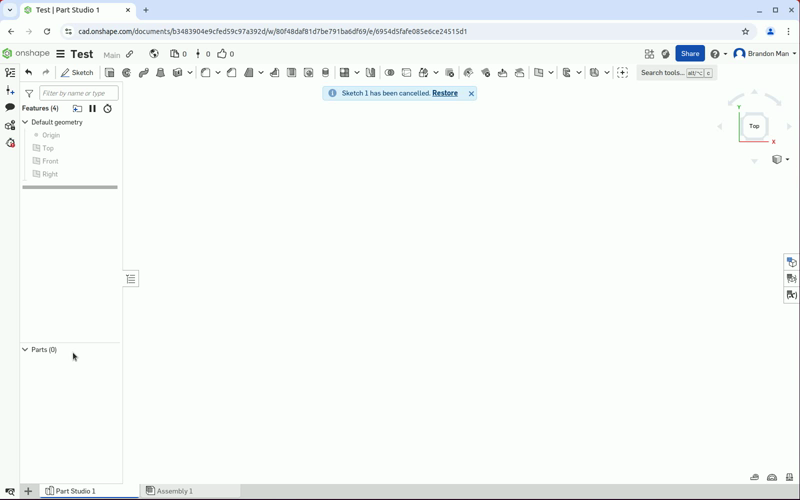
key(up)
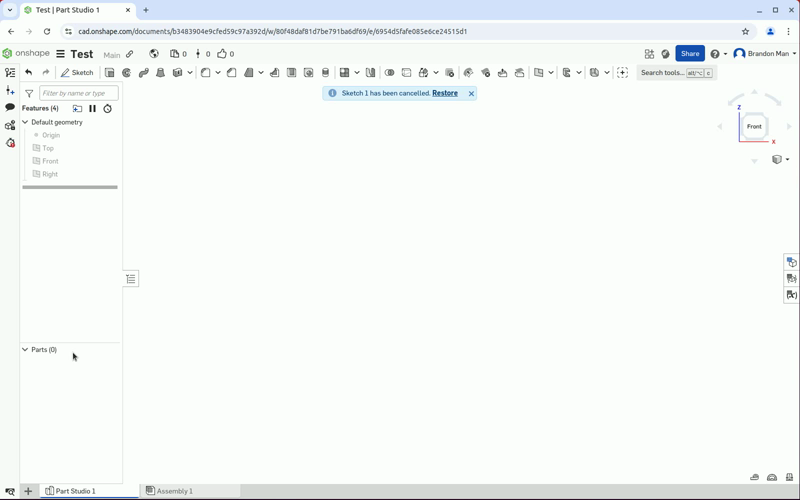
key_up(shift)
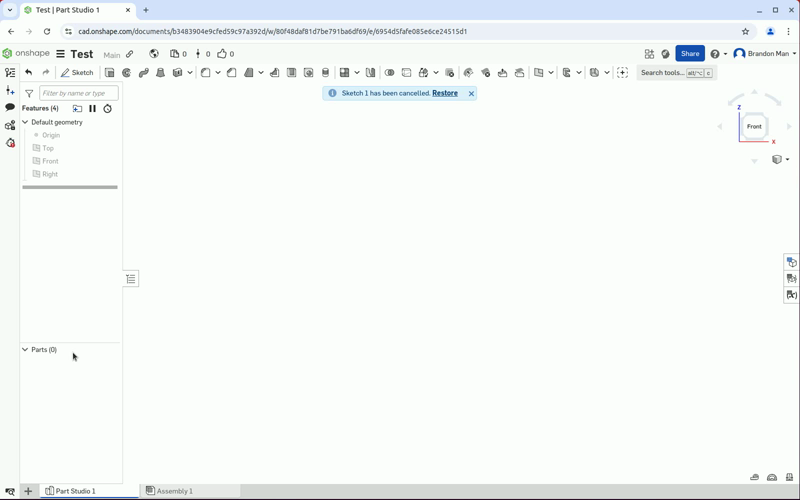
mouse_move(73, 352)
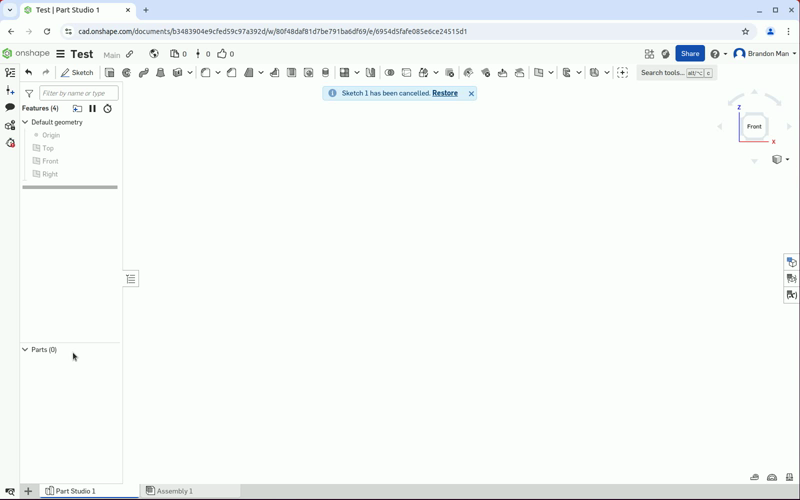
key(shift+y)
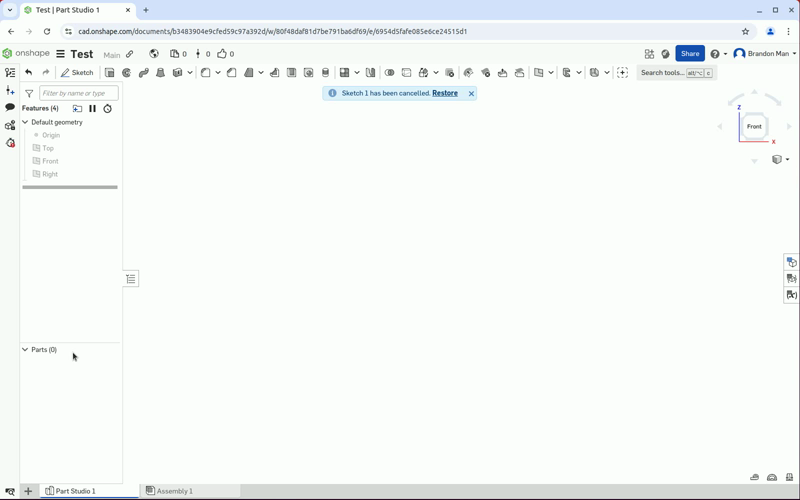
key(shift+s)
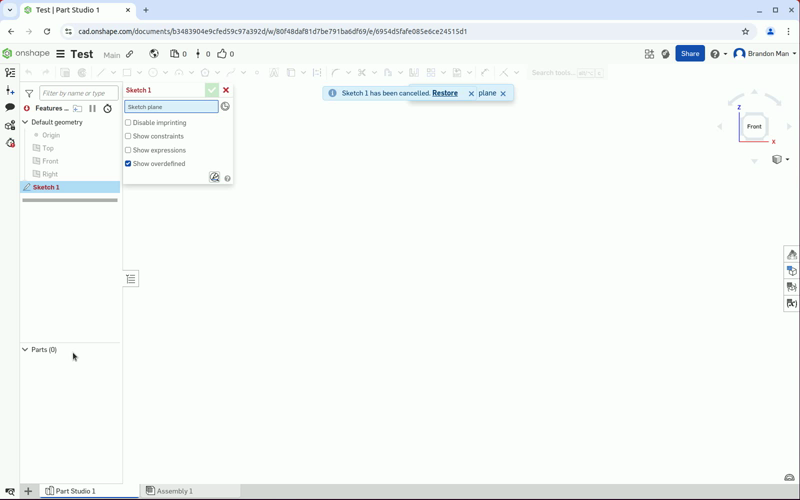
mouse_move(73, 163)
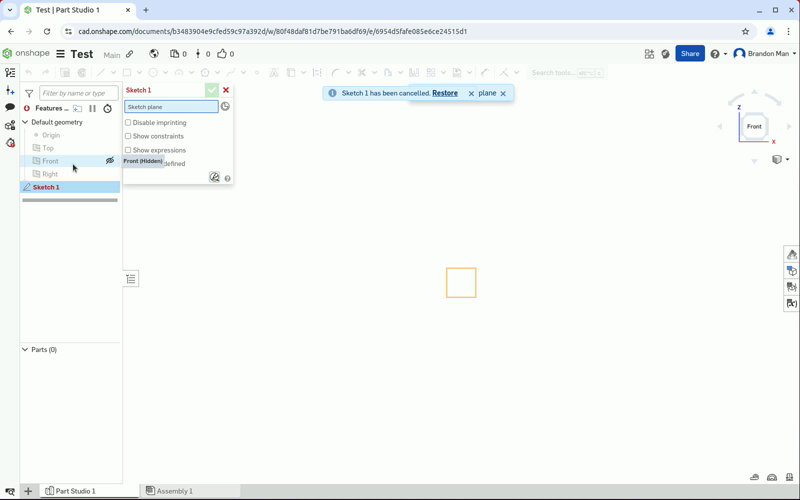
click(73, 163)
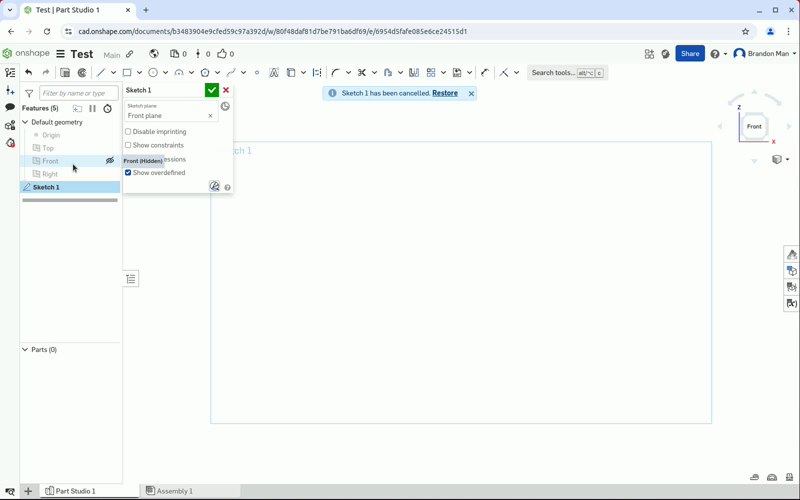
mouse_move(73, 352)
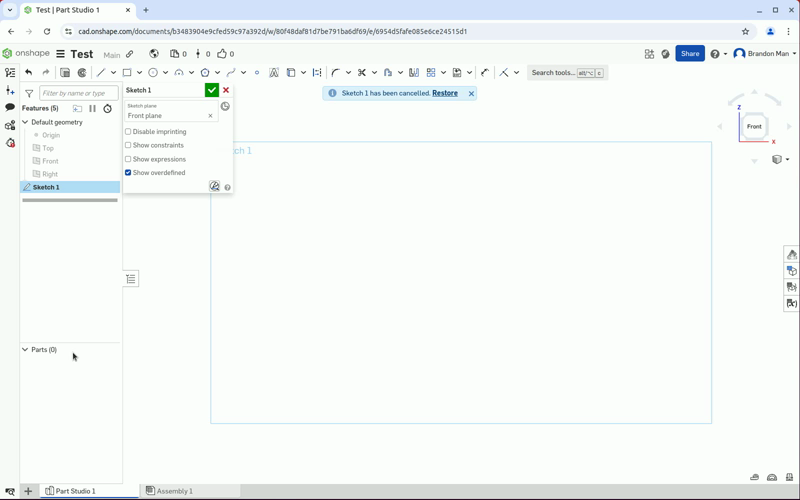
key(y)
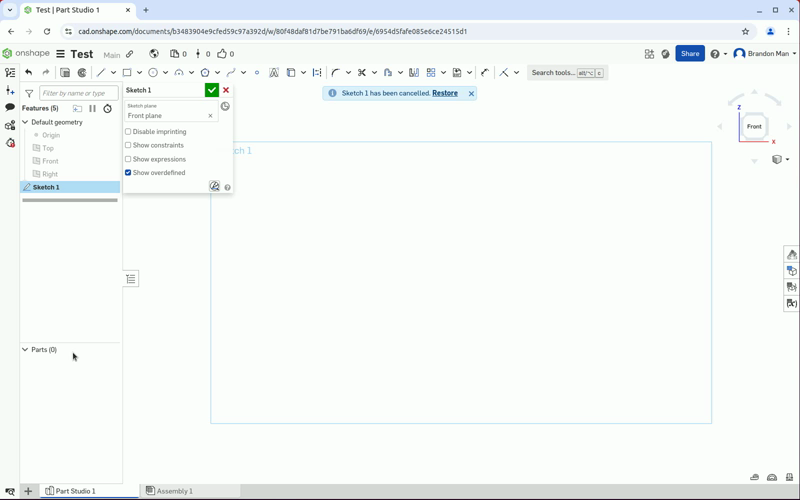
key(l)
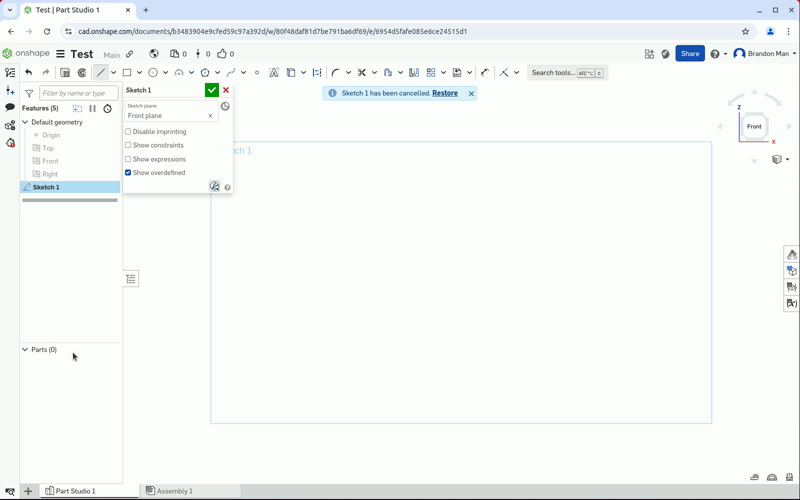
key_down(shift)
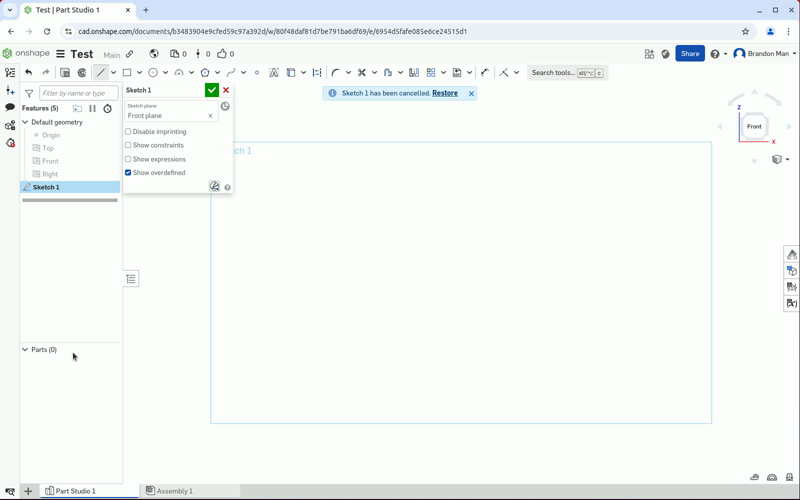
mouse_move(457, 286)
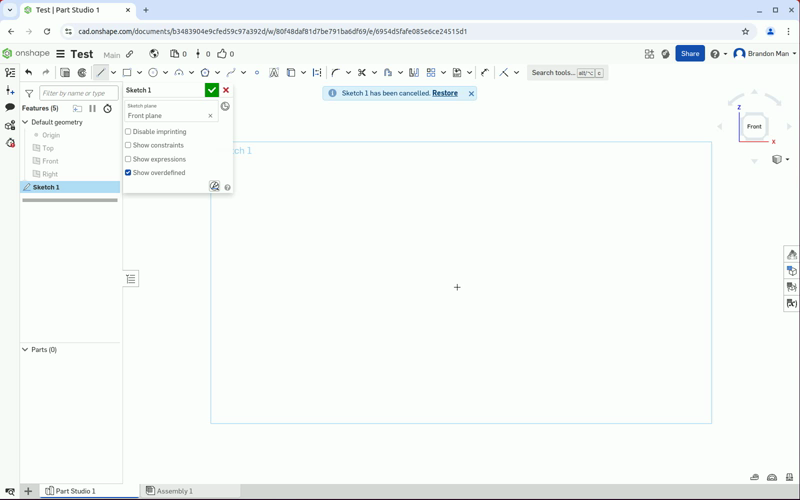
click(457, 286)
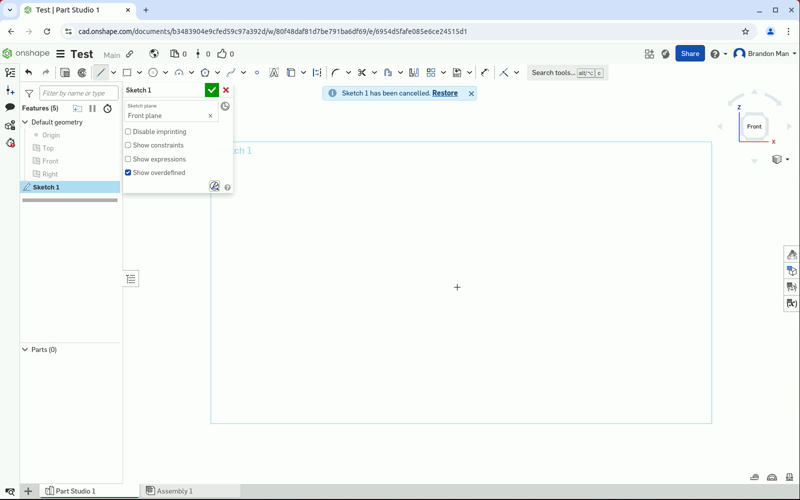
key_up(shift)
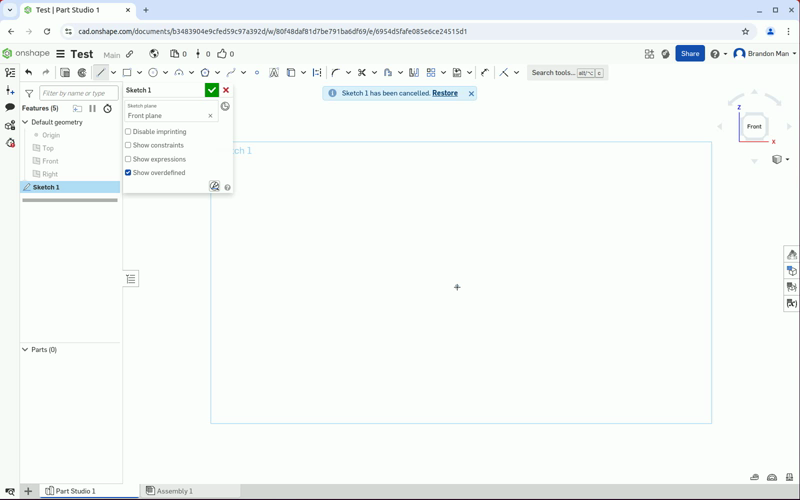
key_down(shift)
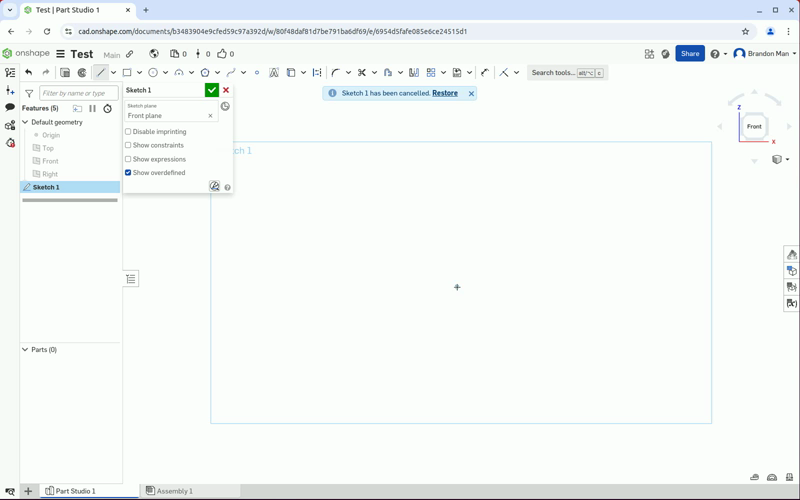
mouse_move(487, 286)
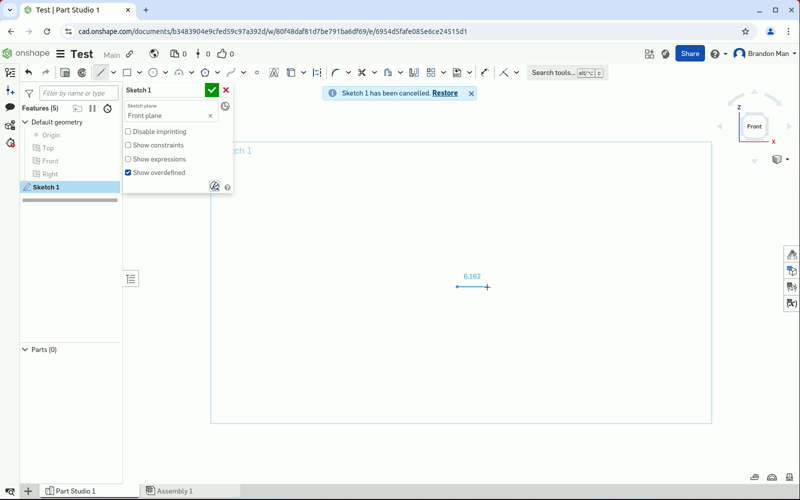
mouse_move(465, 286)
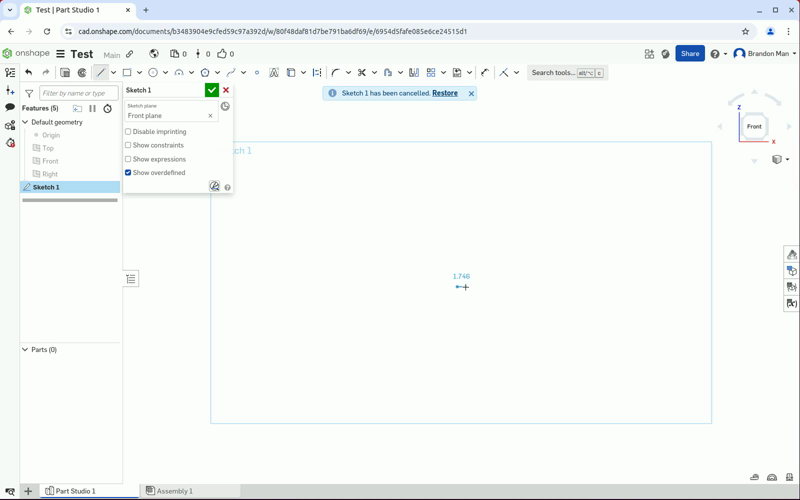
click(465, 286)
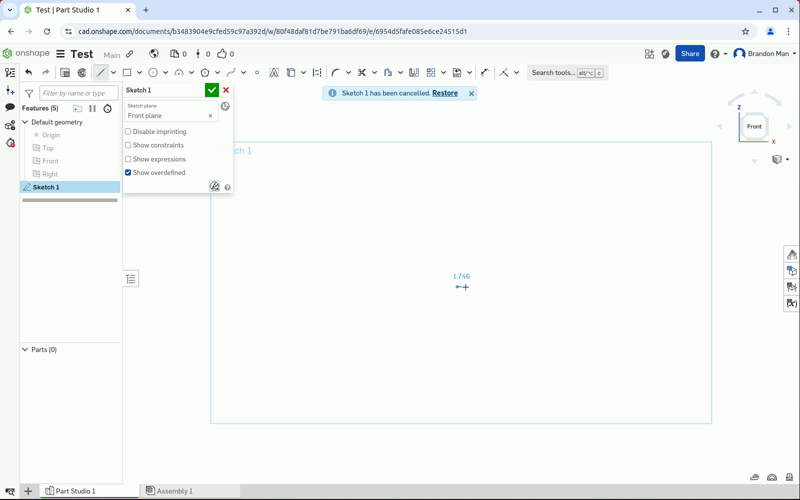
key_up(shift)
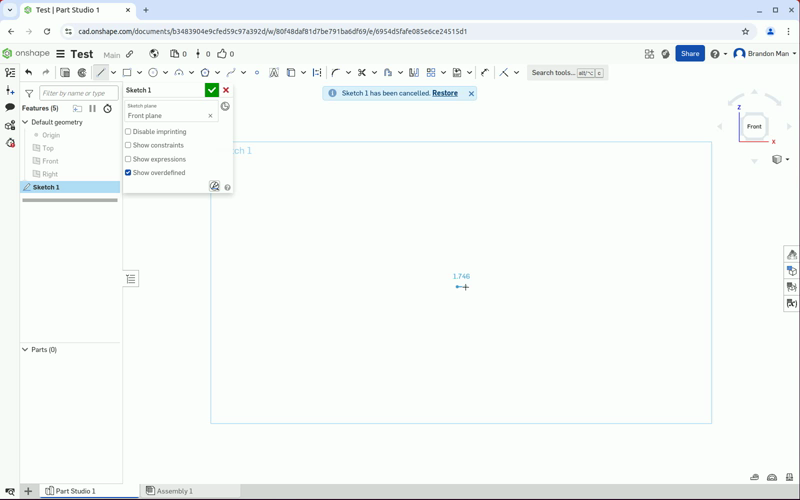
key_down(shift)
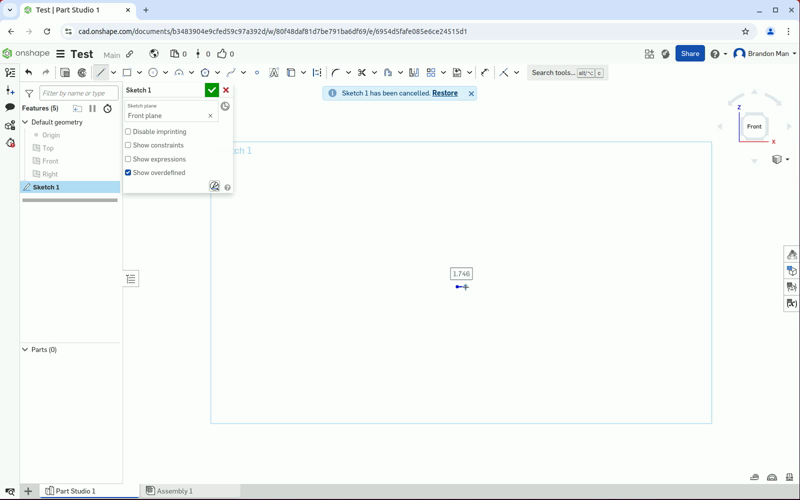
mouse_move(495, 286)
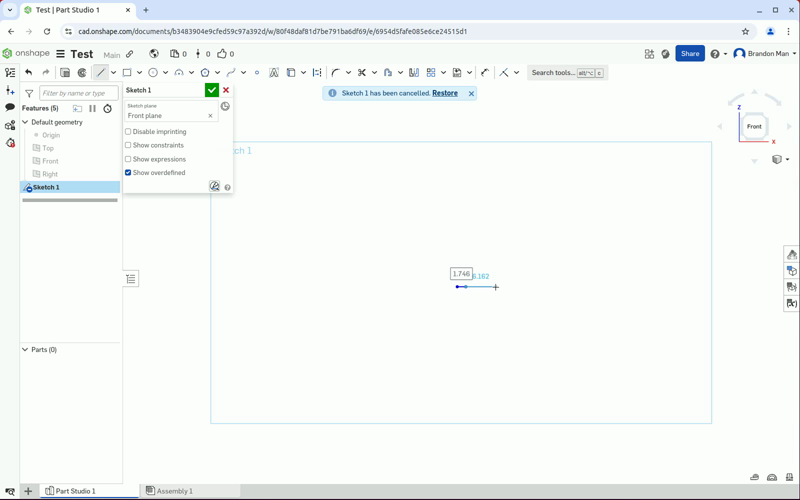
mouse_move(465, 278)
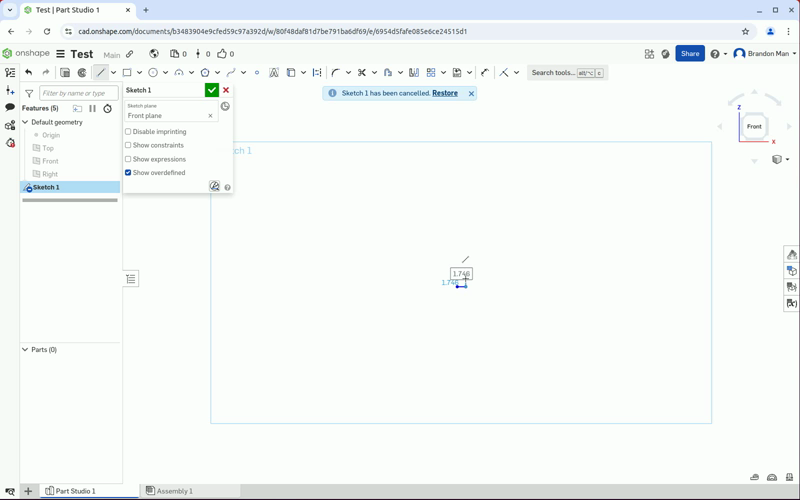
click(465, 278)
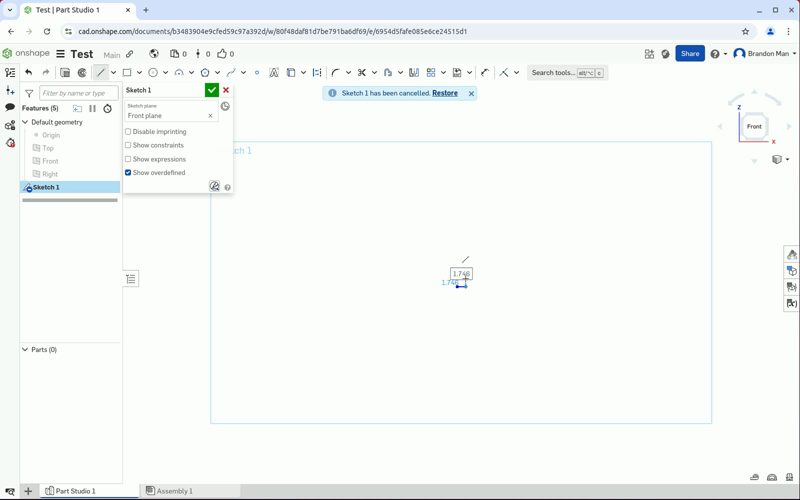
key_up(shift)
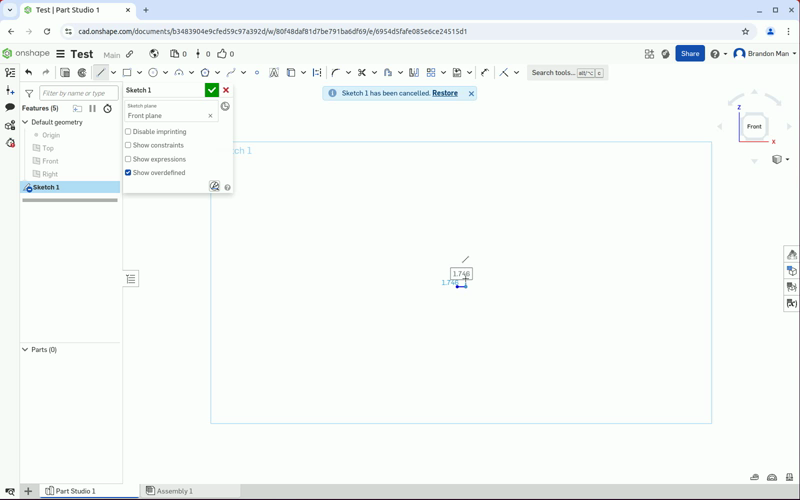
key_down(shift)
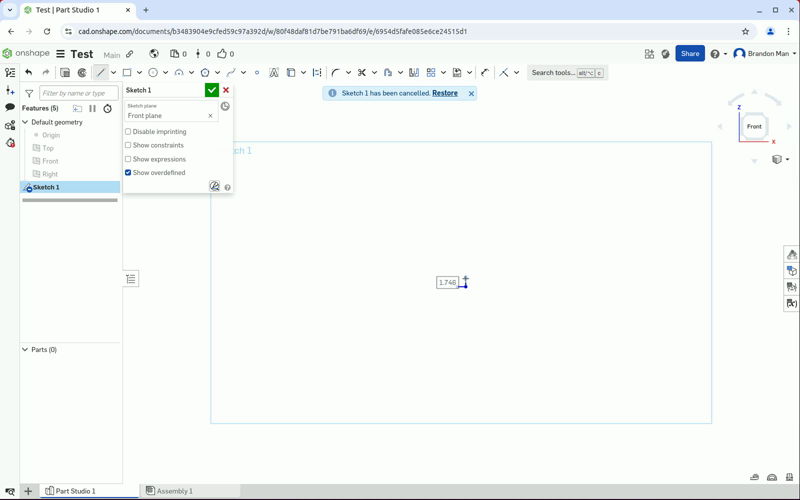
mouse_move(495, 278)
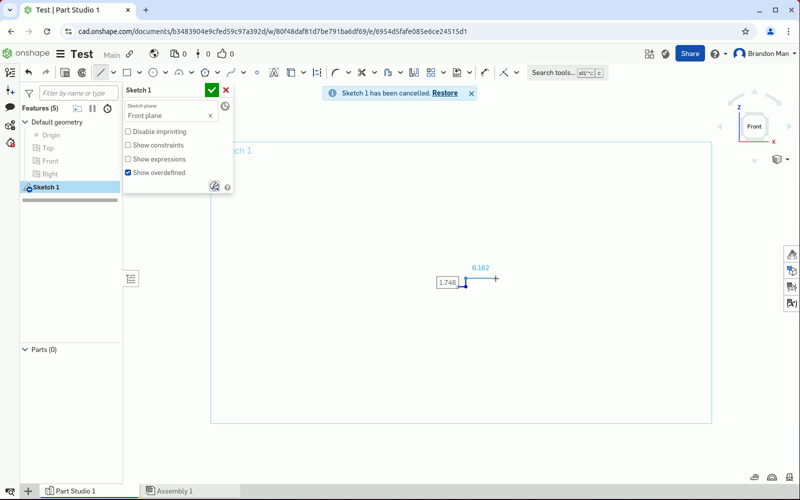
mouse_move(457, 278)
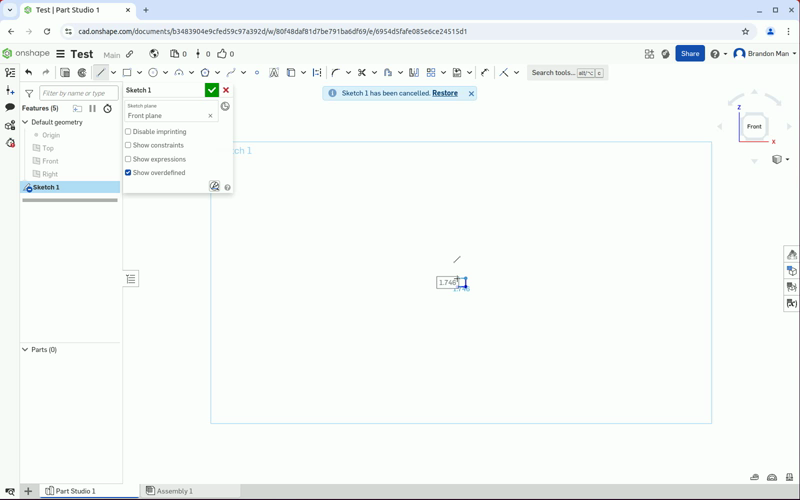
click(457, 278)
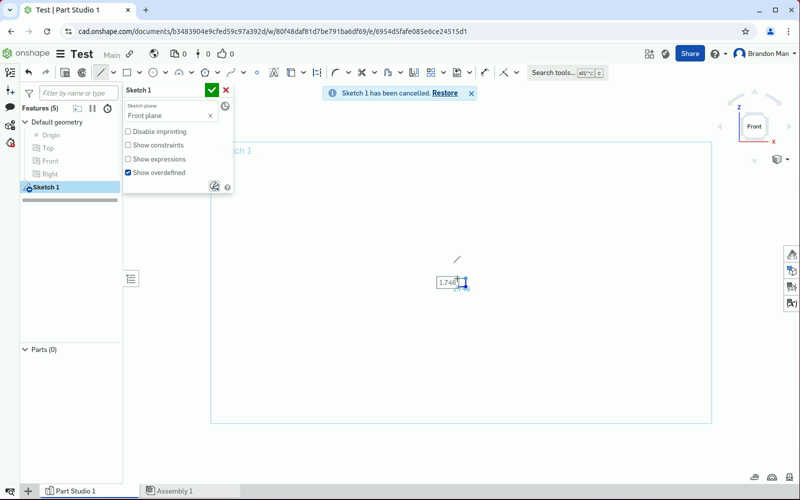
key_up(shift)
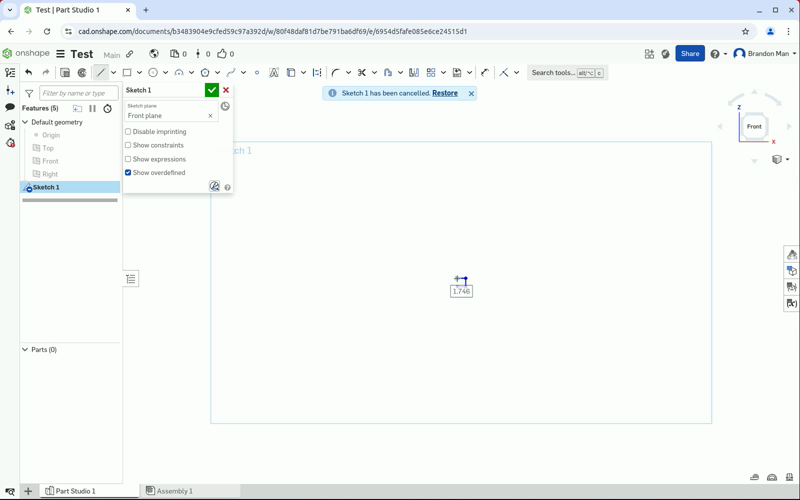
mouse_move(487, 278)
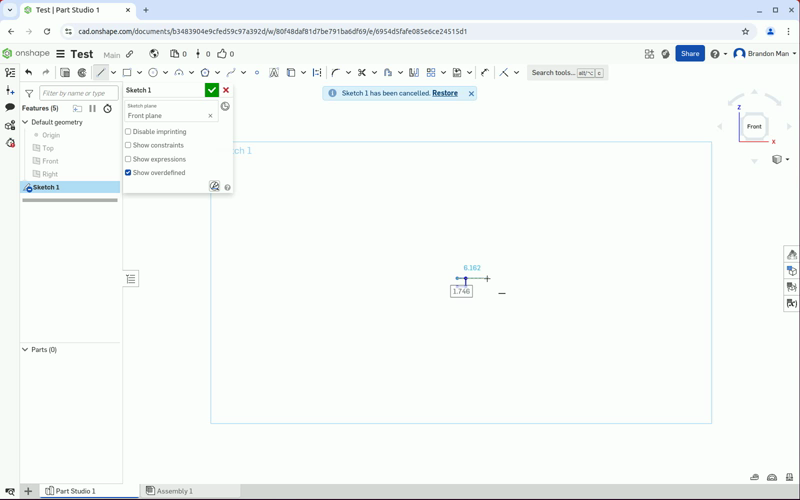
key_down(shift)
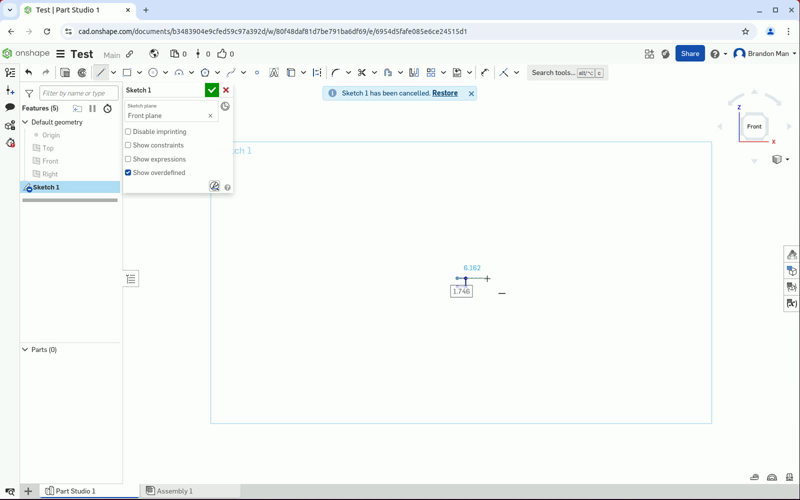
mouse_move(457, 286)
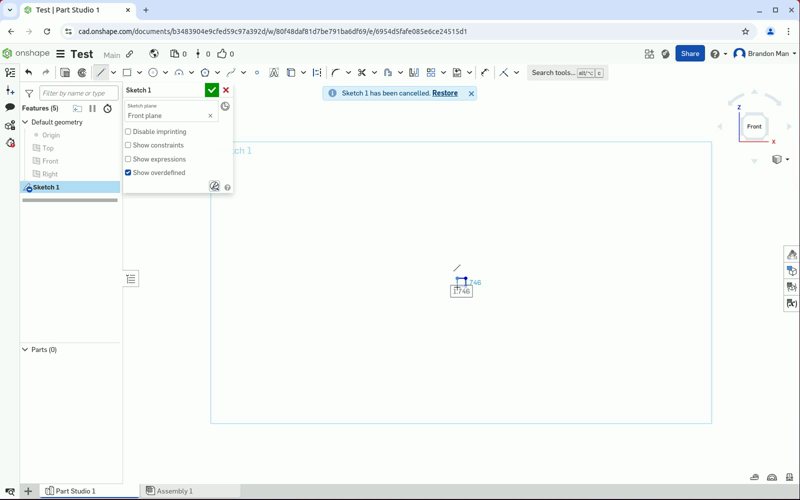
key_up(shift)
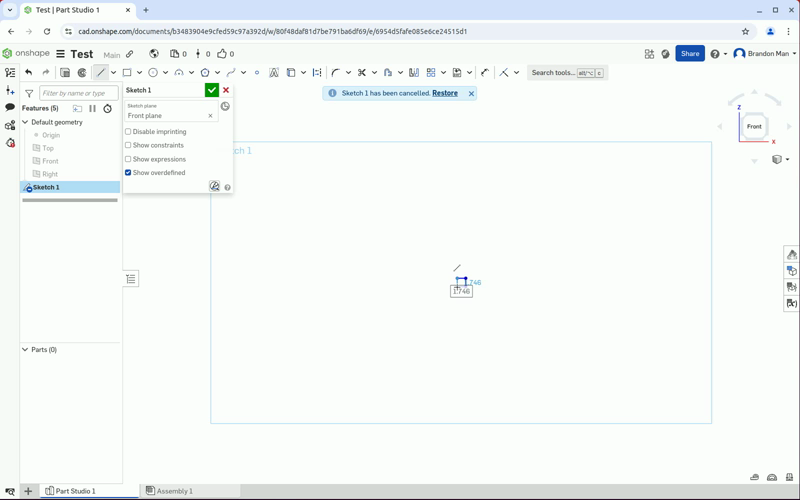
click(457, 286)
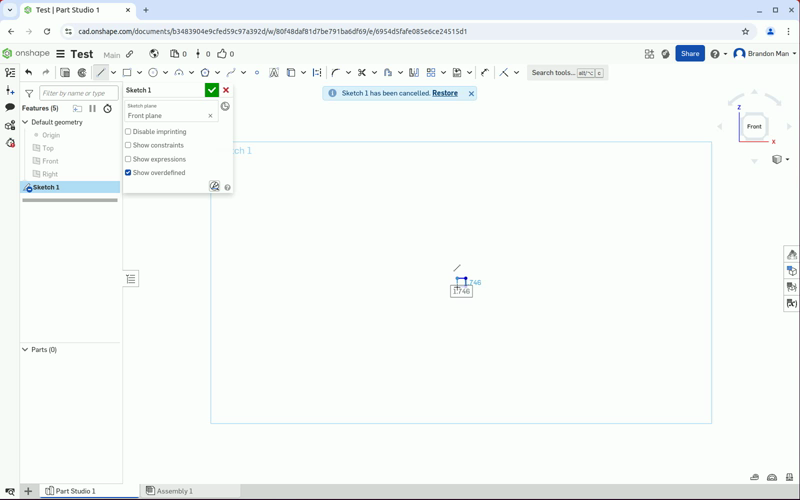
key(esc)
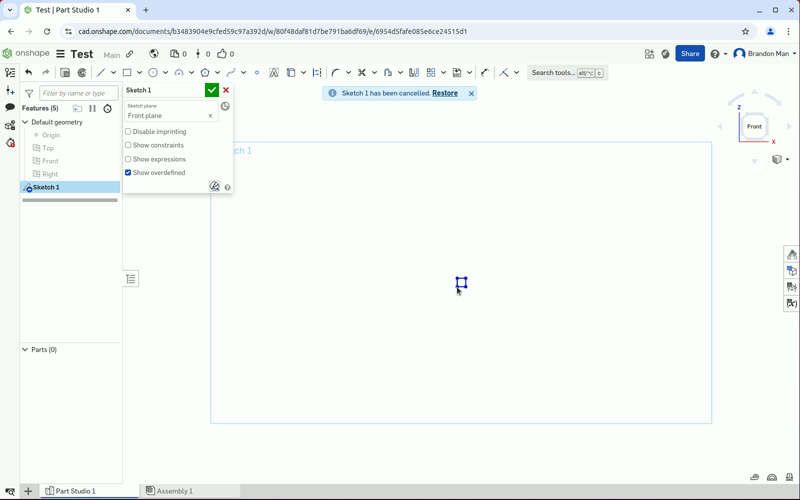
mouse_move(463, 281)
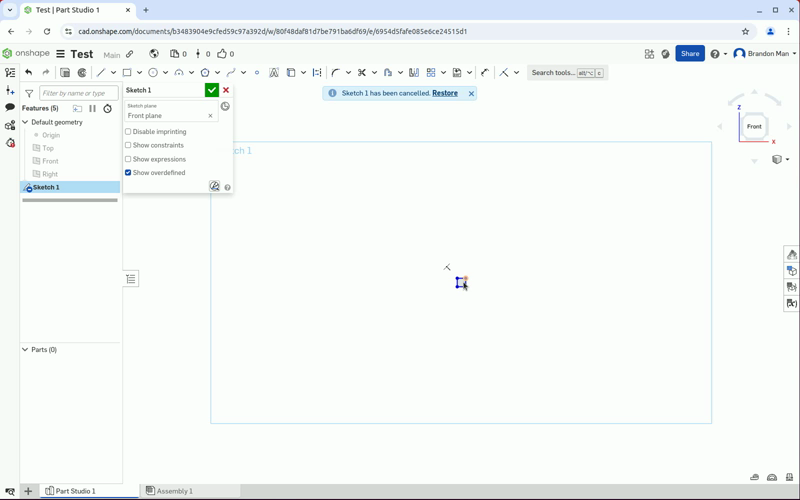
scroll(6)
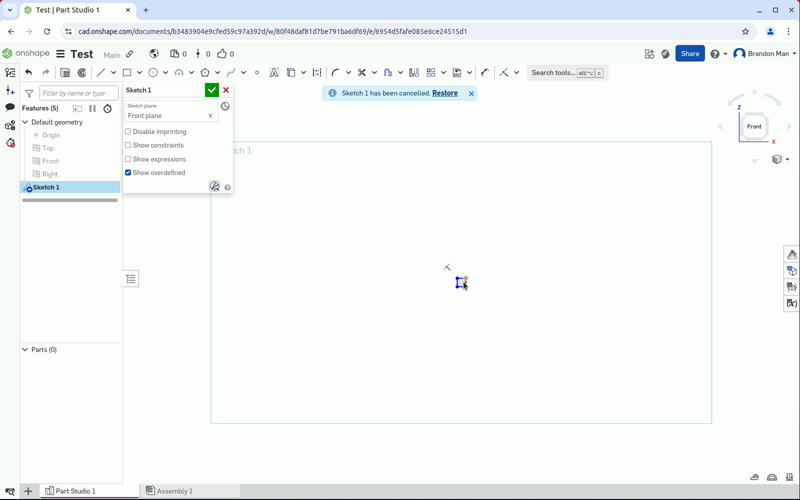
scroll(6)
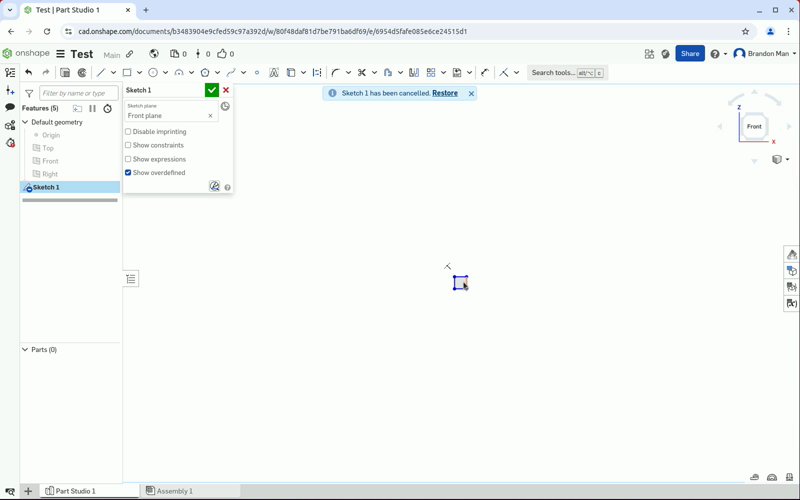
scroll(6)
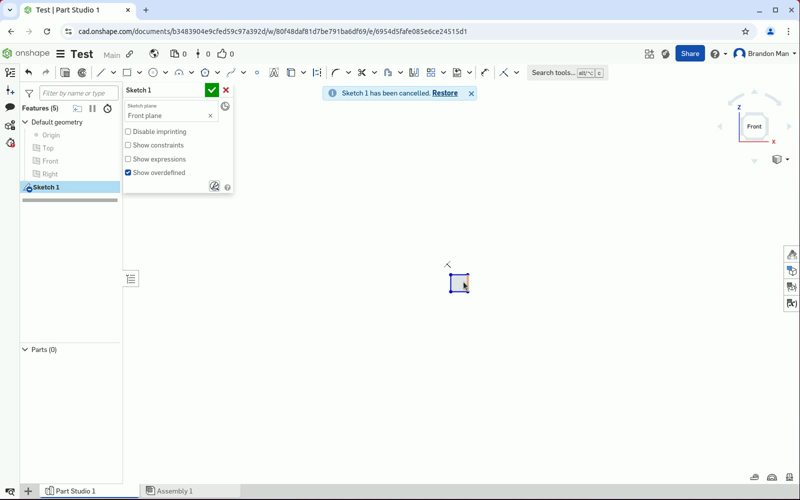
scroll(6)
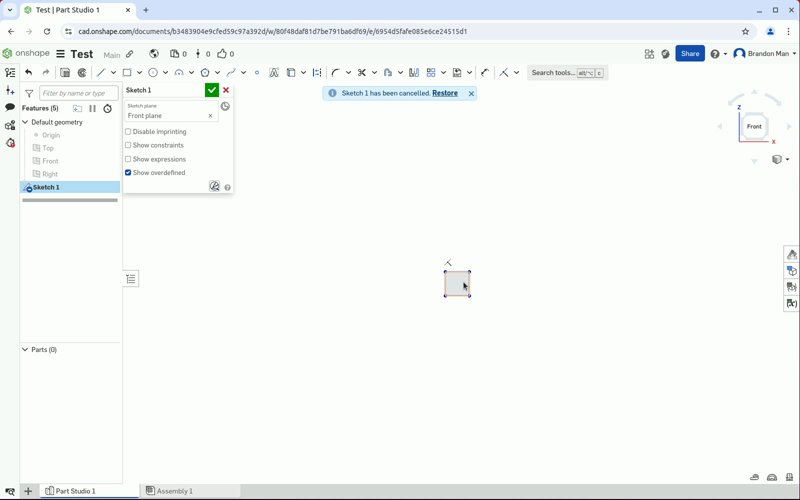
scroll(6)
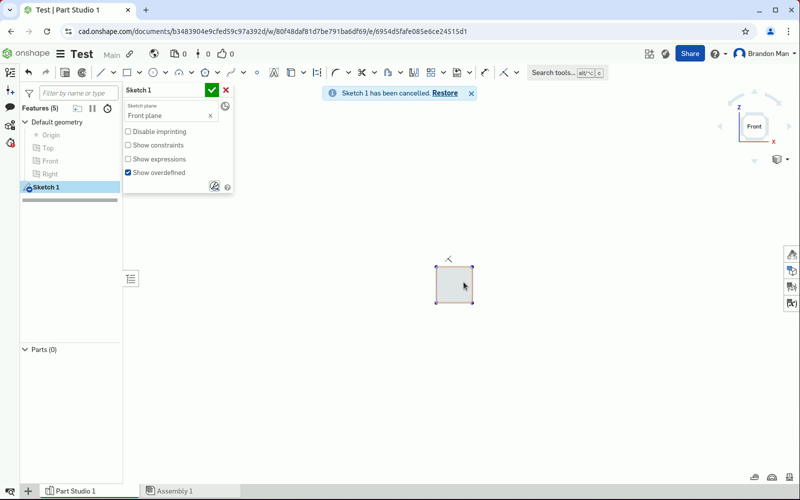
scroll(6)
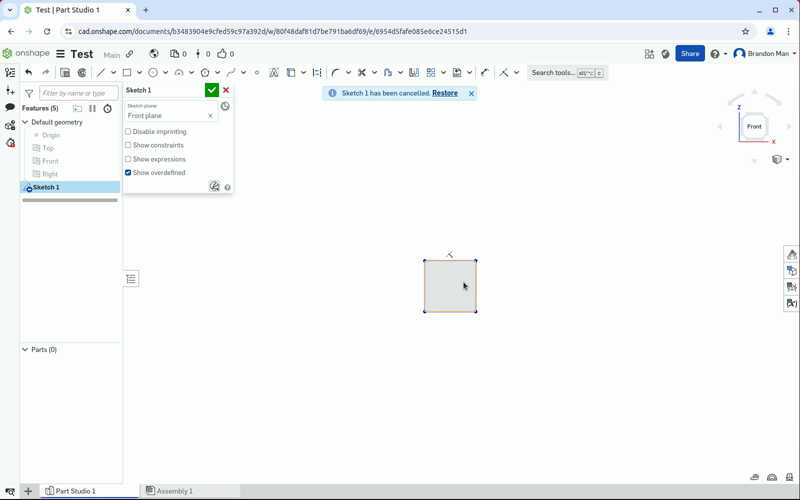
scroll(6)
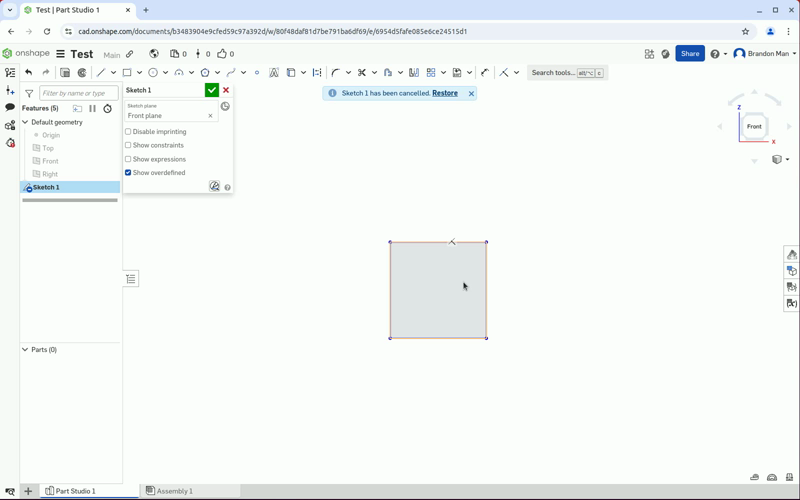
click(463, 281)
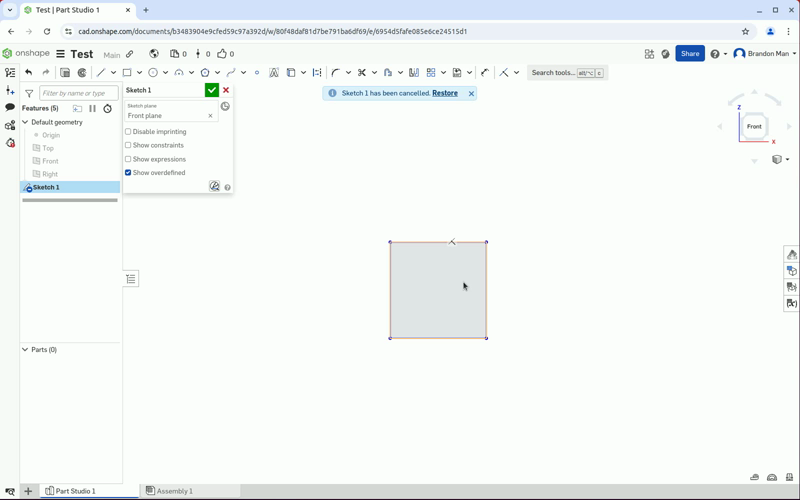
scroll(-6)
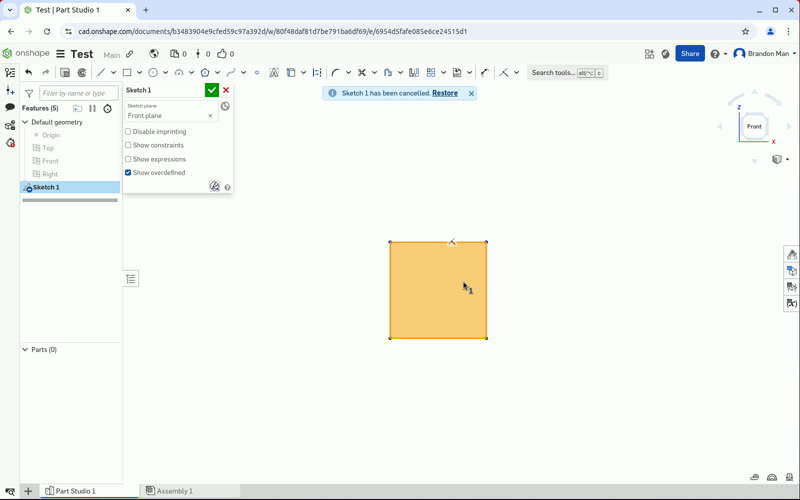
scroll(-6)
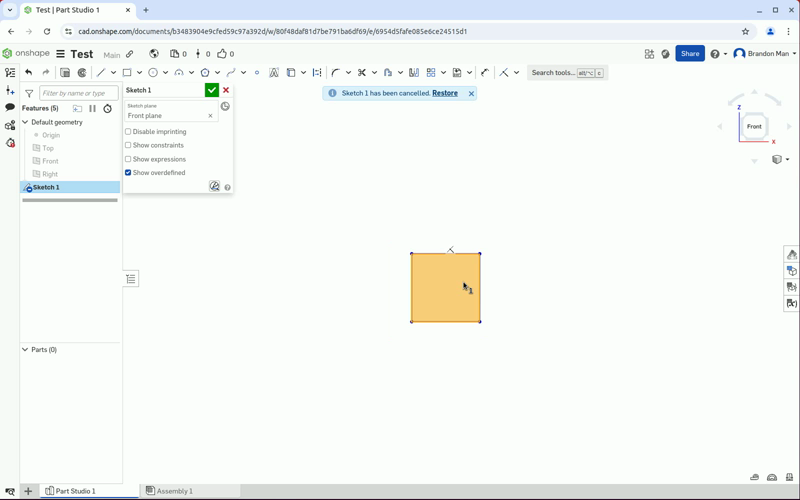
scroll(-6)
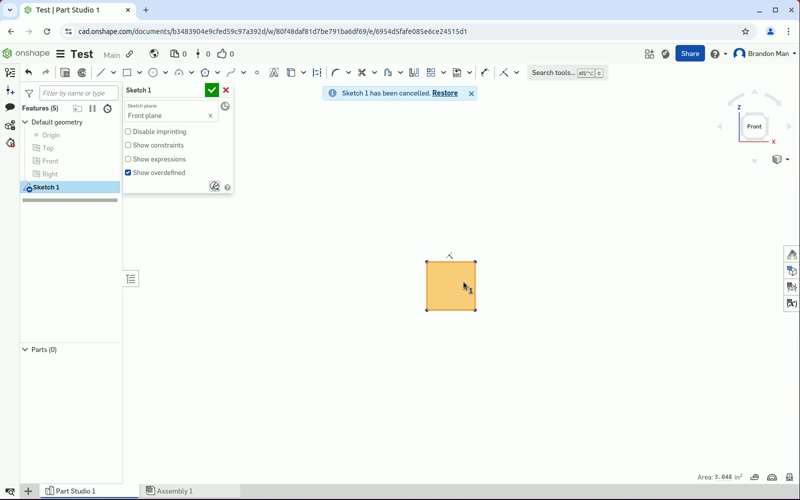
scroll(-6)
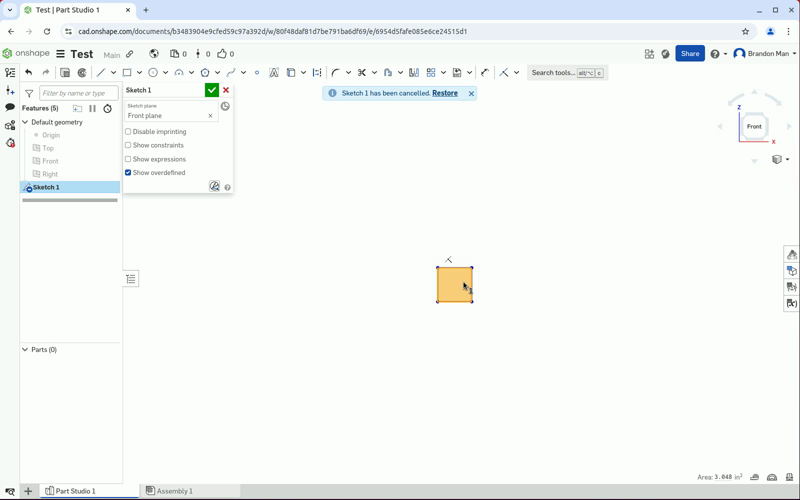
scroll(-6)
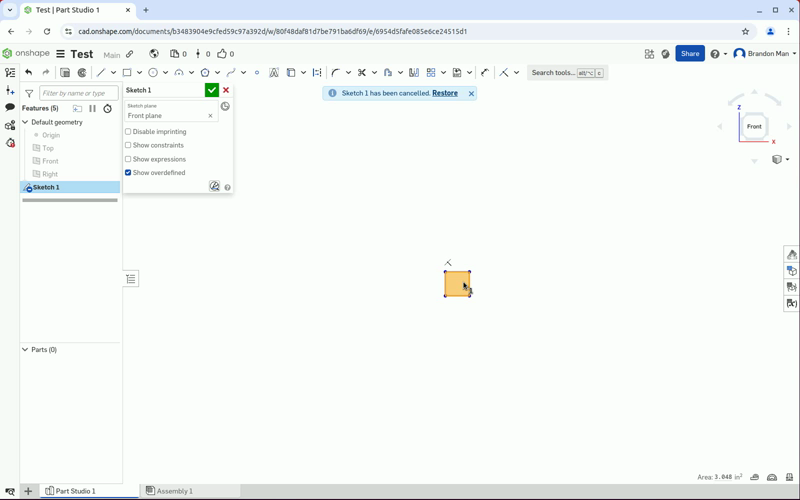
scroll(-6)
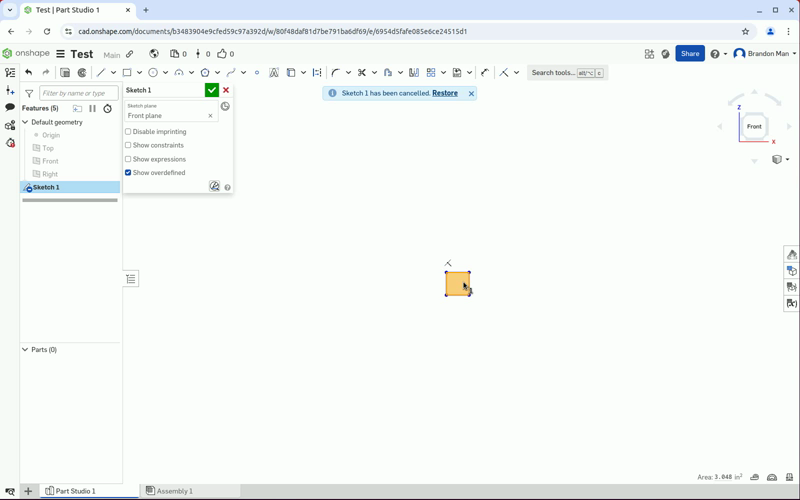
scroll(-6)
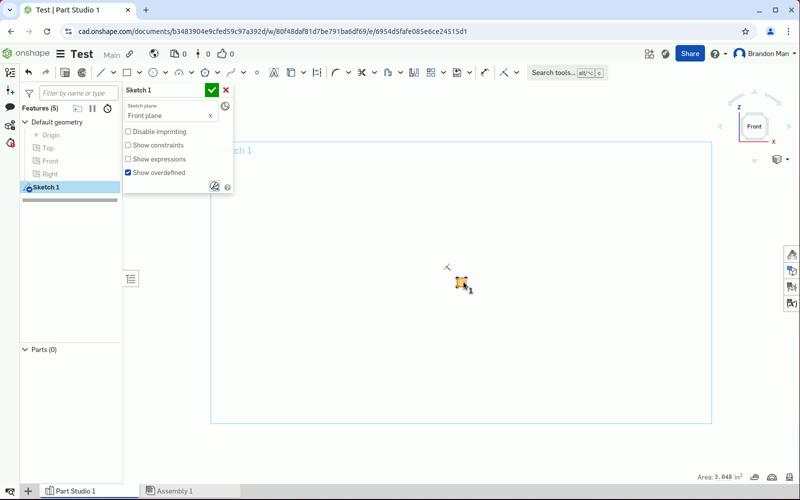
mouse_move(73, 352)
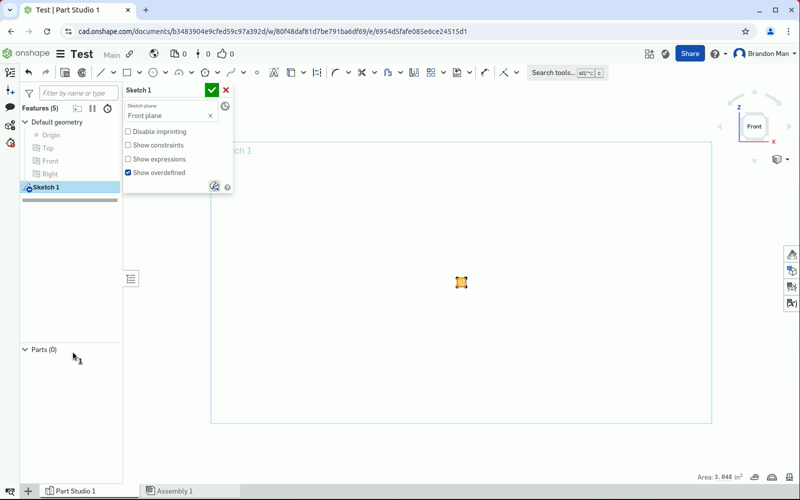
key(shift+y)
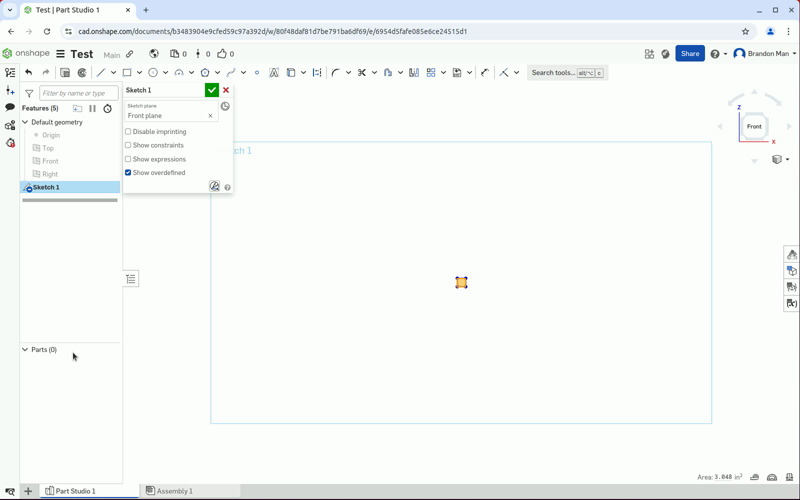
key(shift+e)
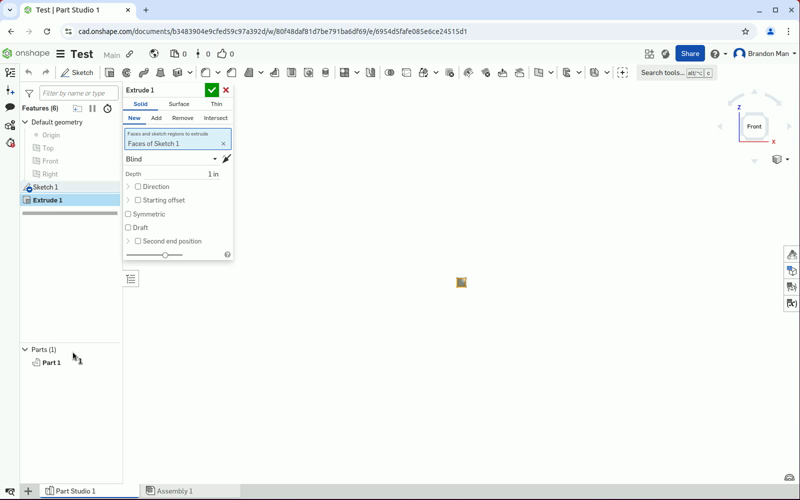
mouse_move(143, 106)
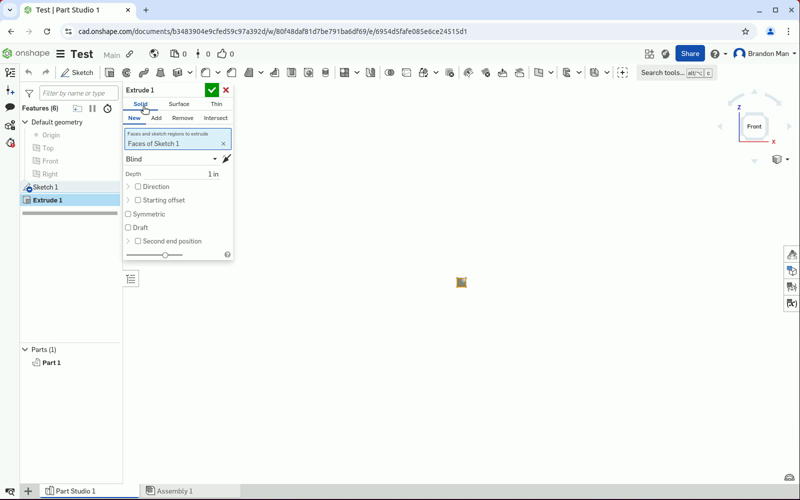
click(143, 106)
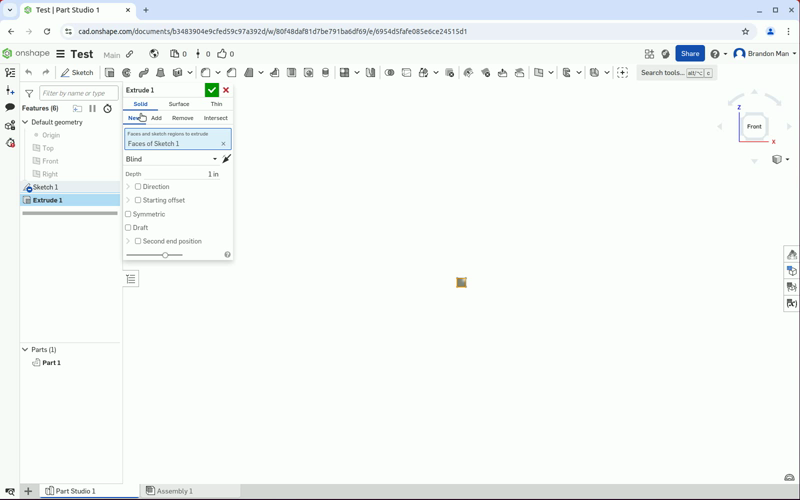
mouse_move(137, 120)
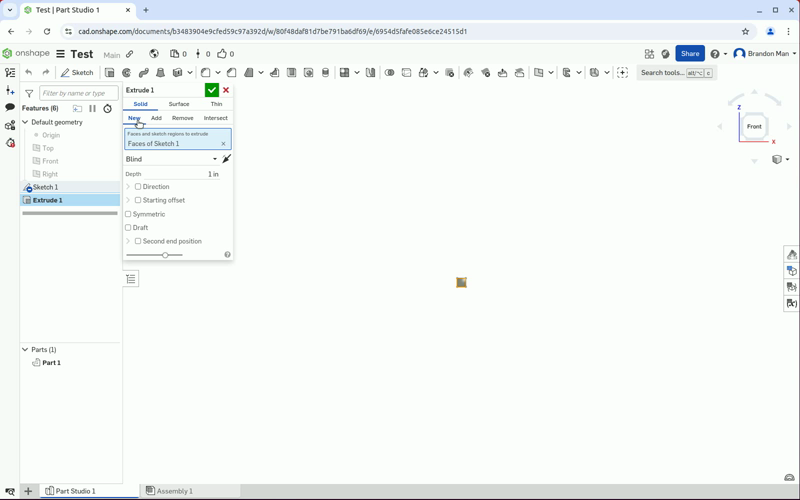
click(137, 120)
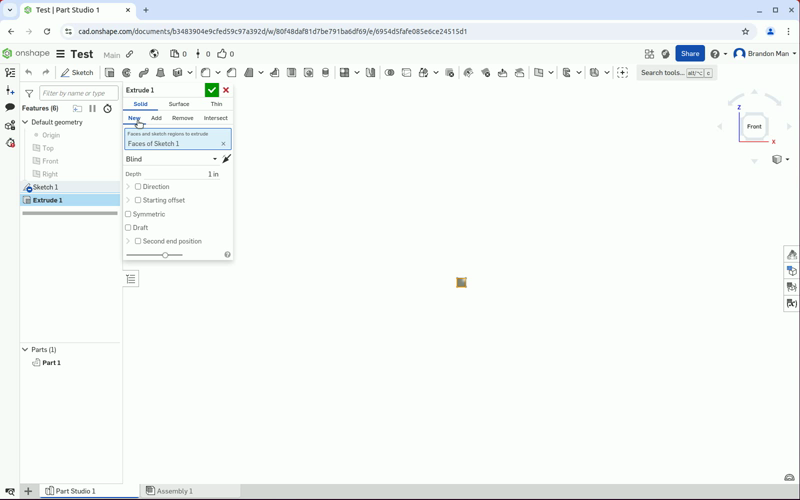
key(tab, 4)
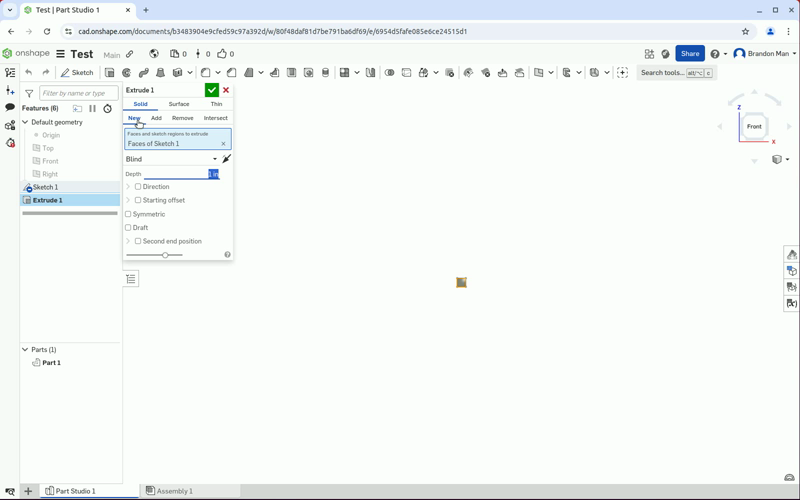
text(17.813)
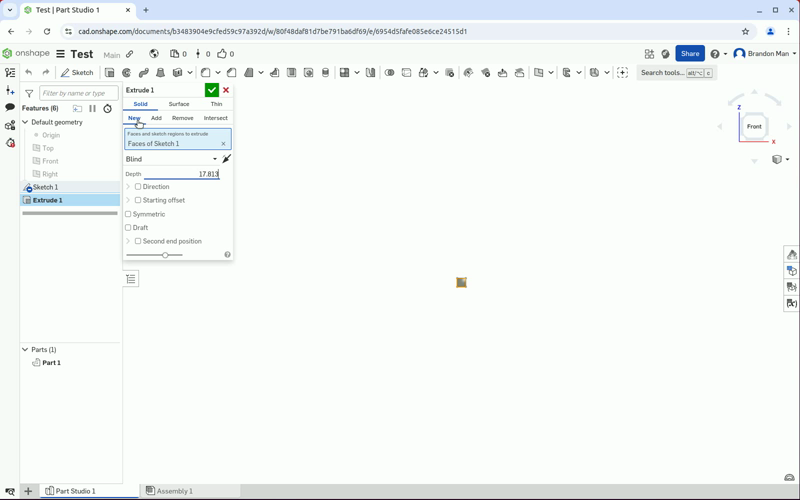
key(enter)
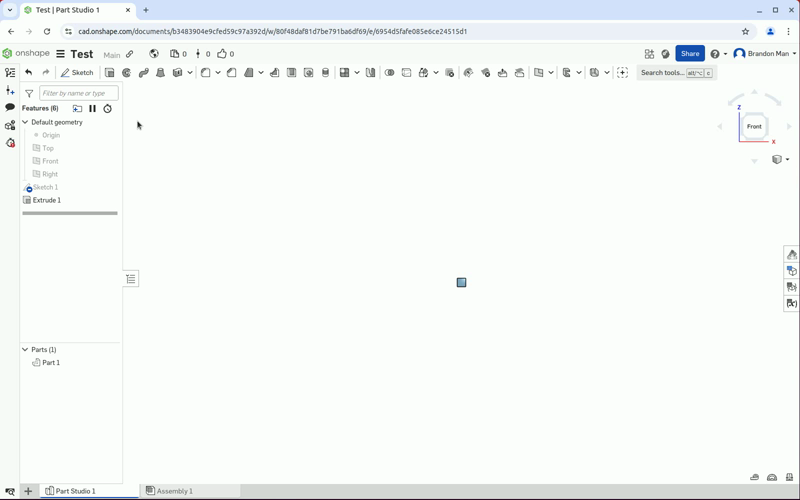
key(shift+h)
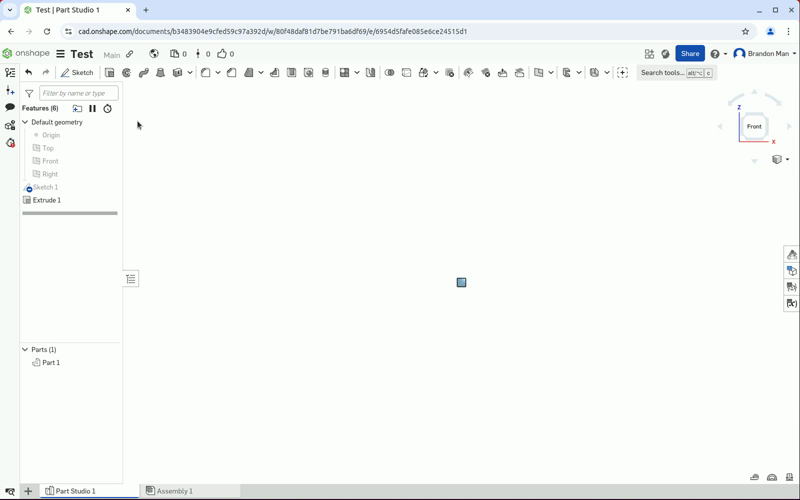
key(shift+h)
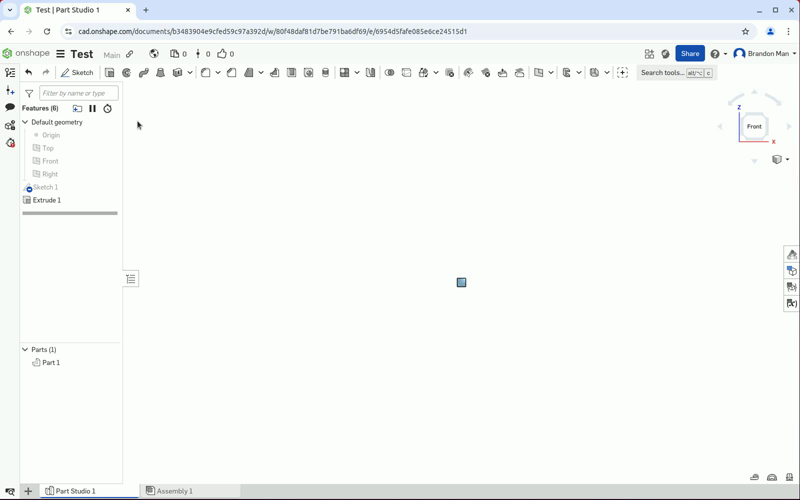
mouse_move(73, 189)
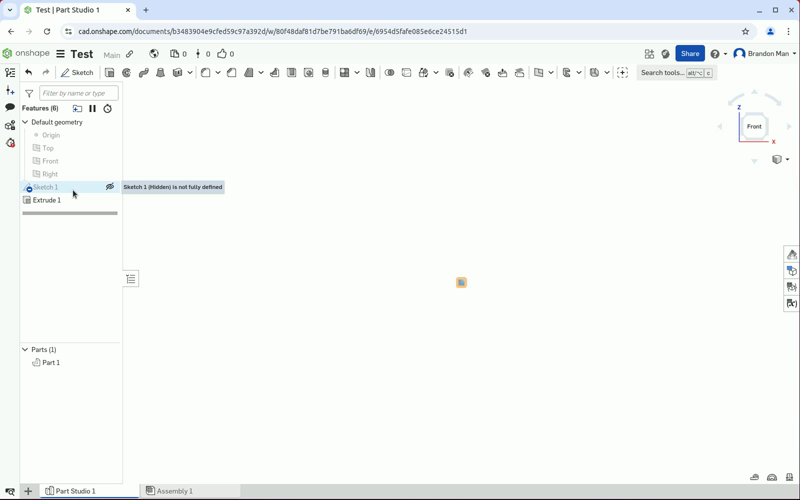
click(73, 189)
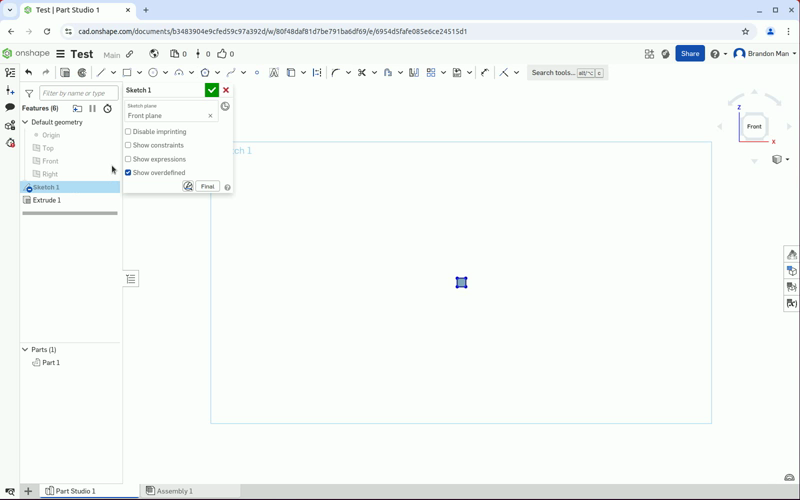
mouse_move(229, 92)
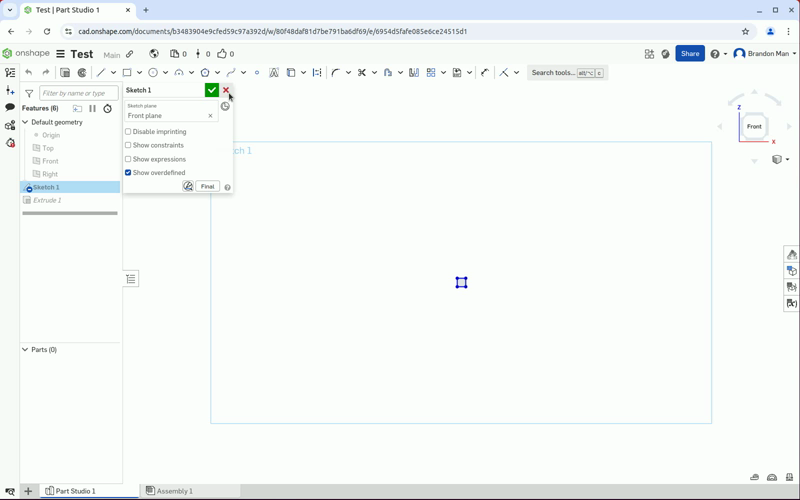
click(229, 92)
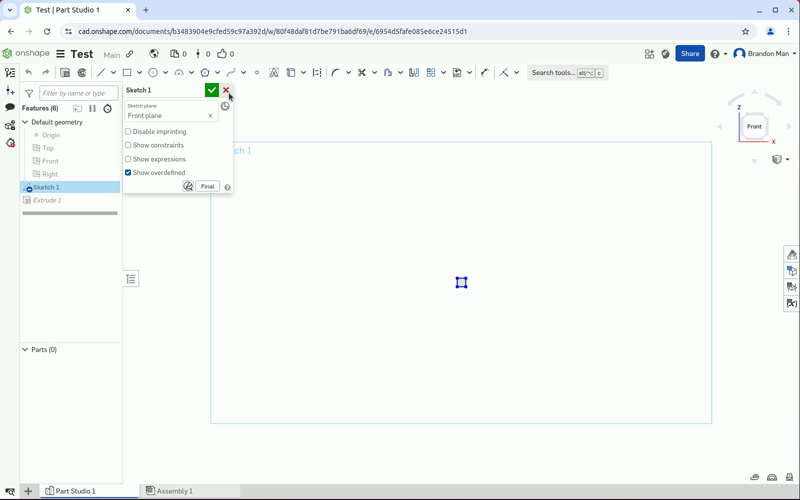
key(shift+s)
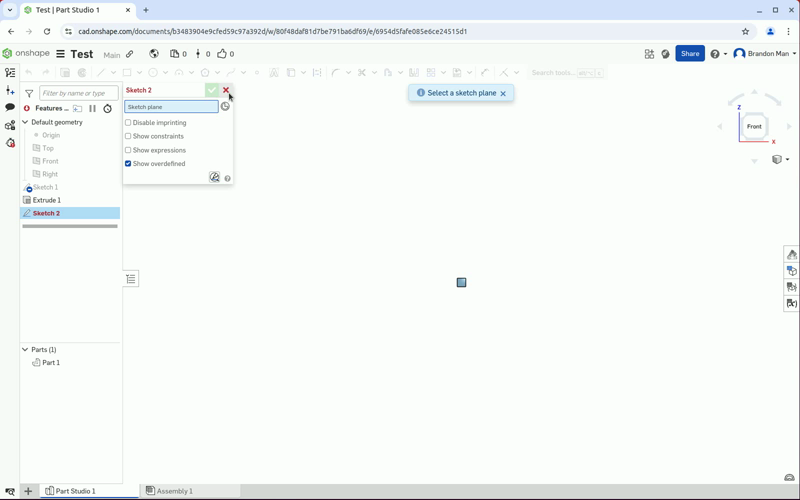
mouse_move(73, 163)
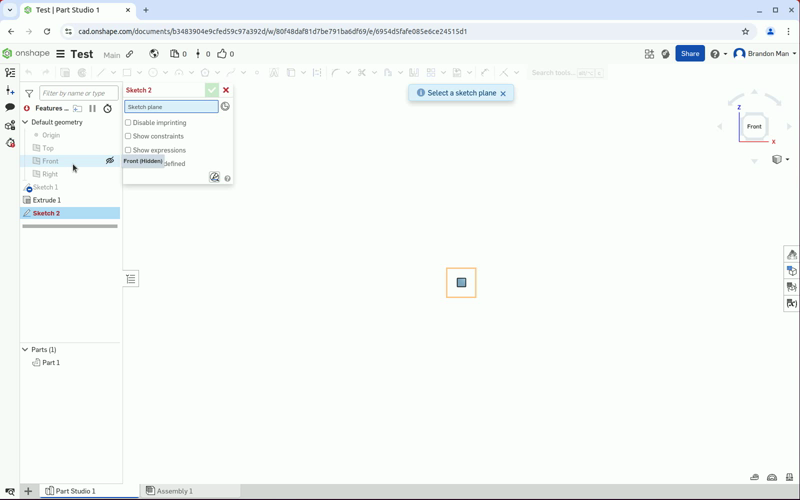
click(73, 163)
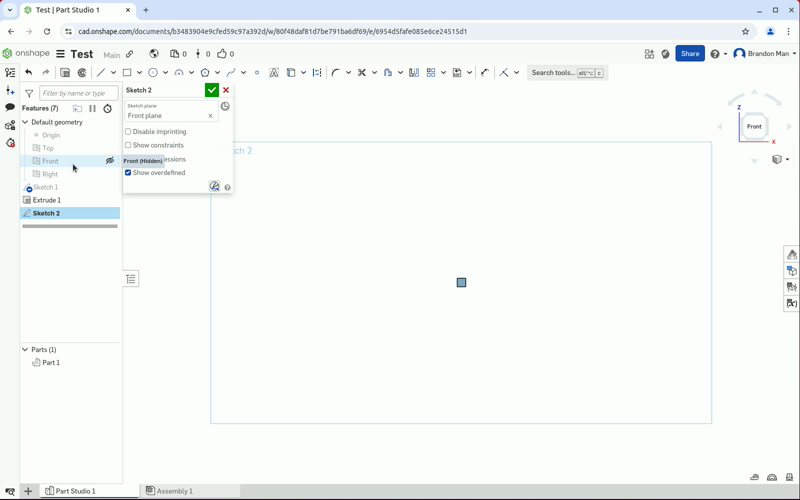
mouse_move(73, 352)
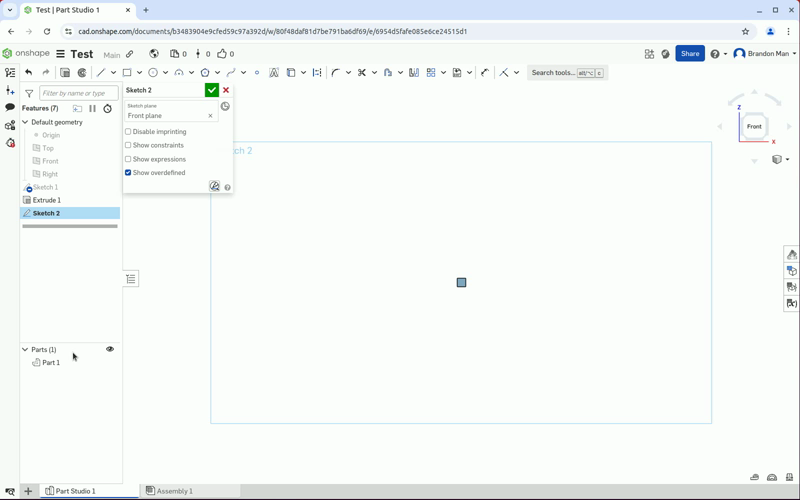
key(y)
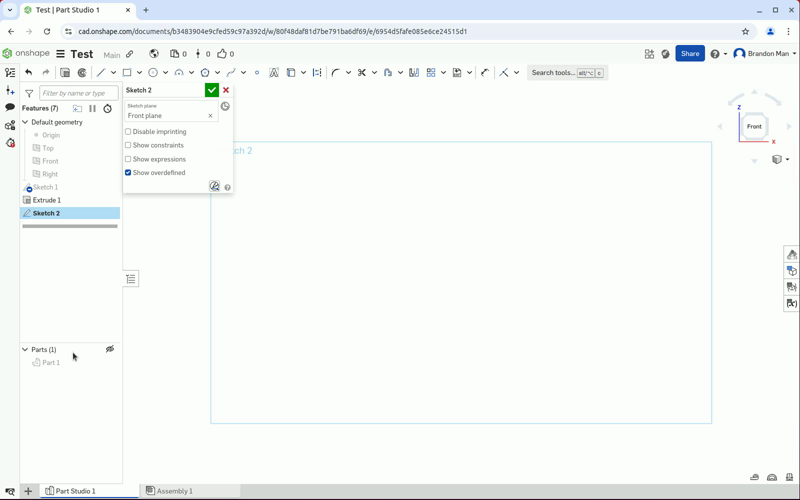
key(l)
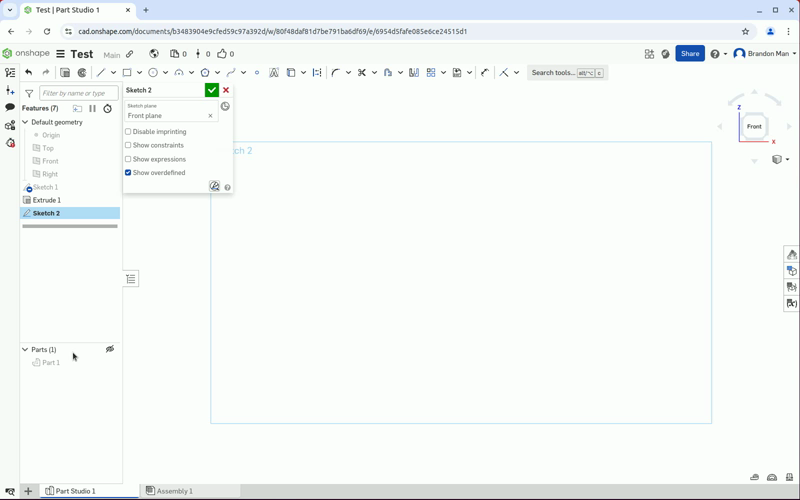
key_down(shift)
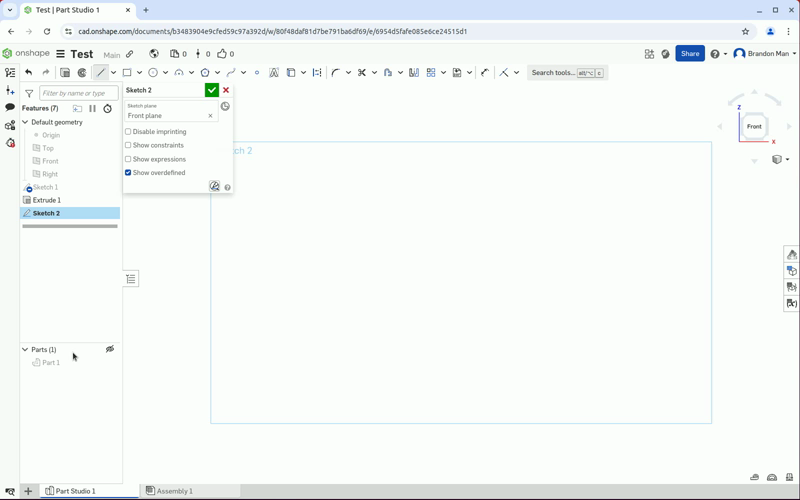
mouse_move(451, 286)
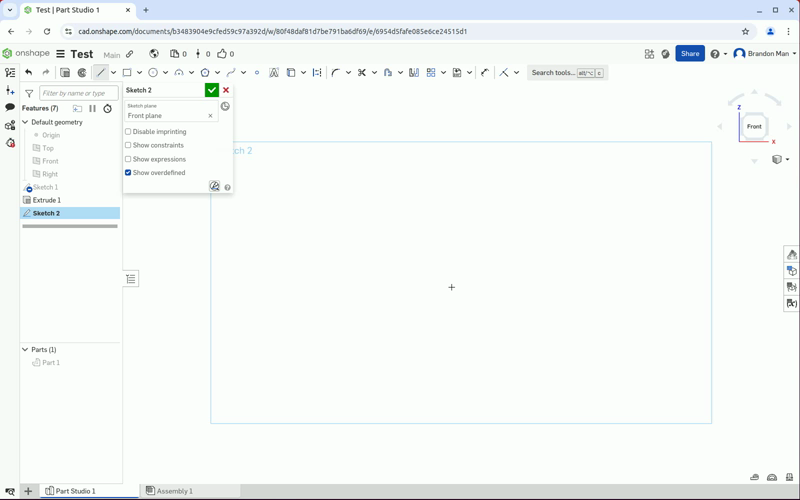
click(451, 286)
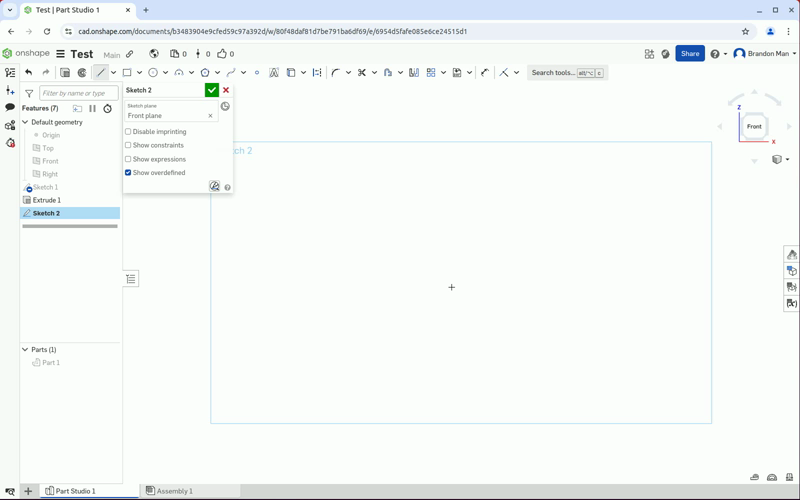
key_up(shift)
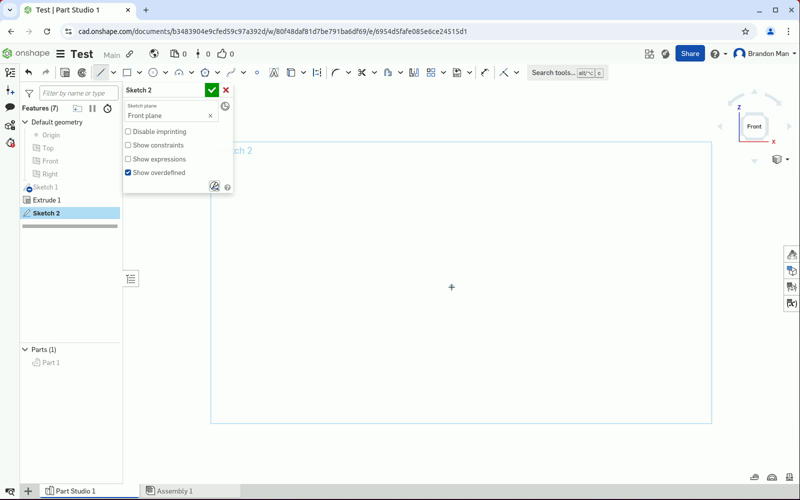
key_down(shift)
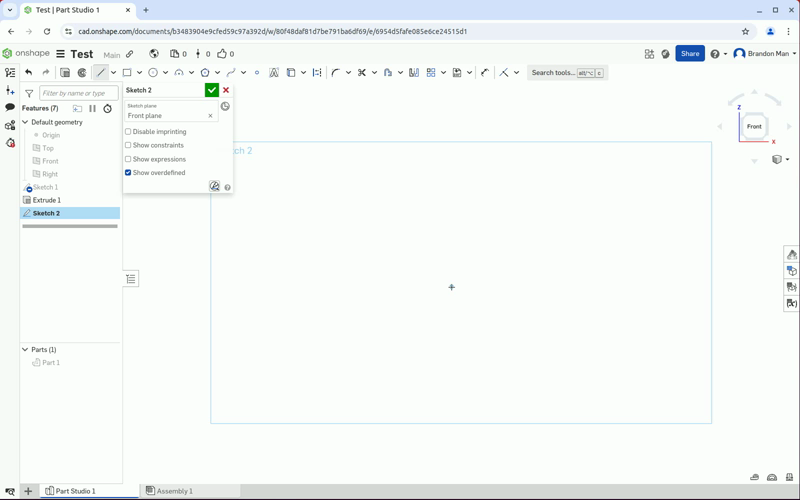
mouse_move(481, 286)
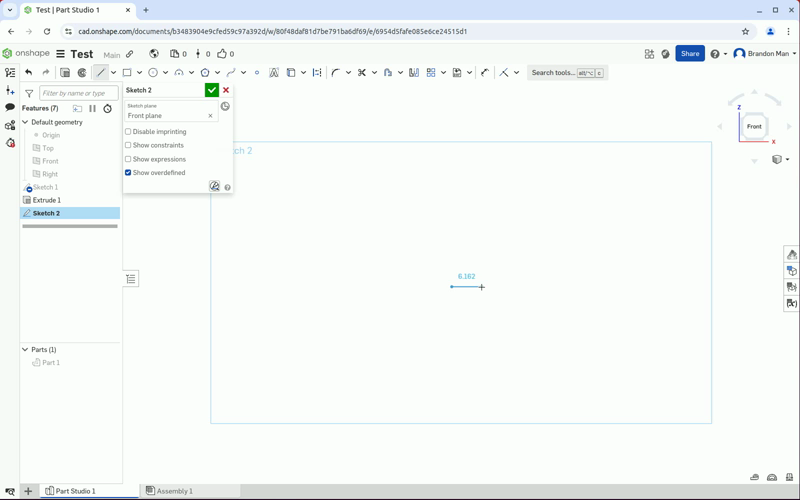
mouse_move(459, 286)
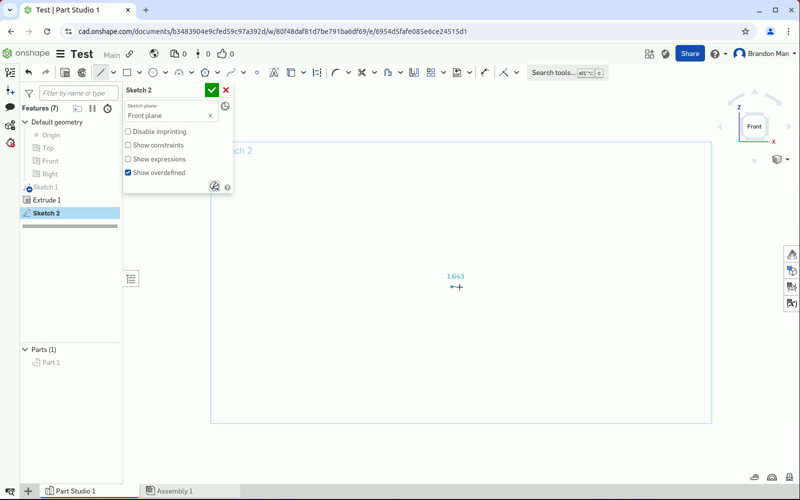
click(459, 286)
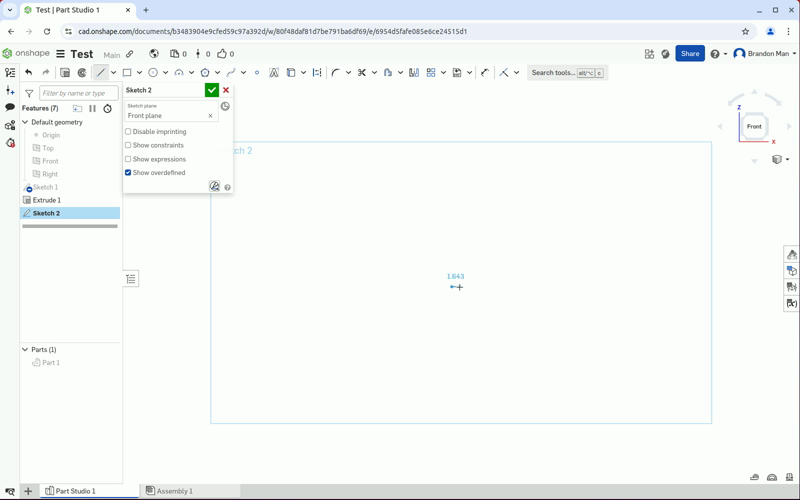
key_up(shift)
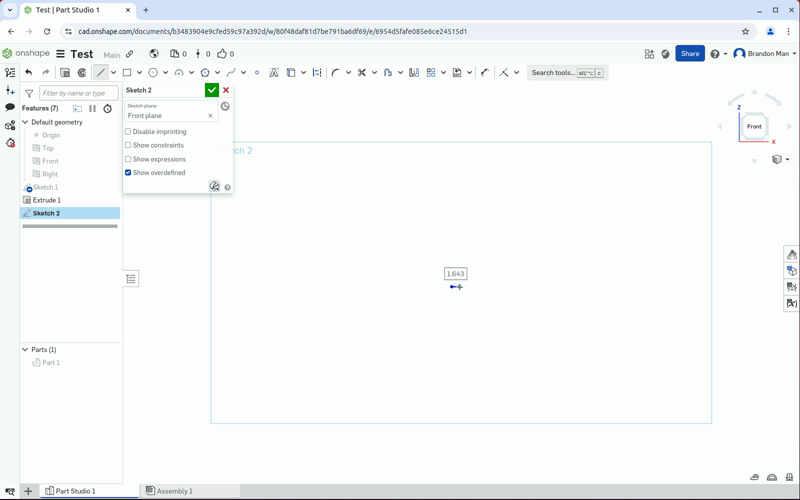
key_down(shift)
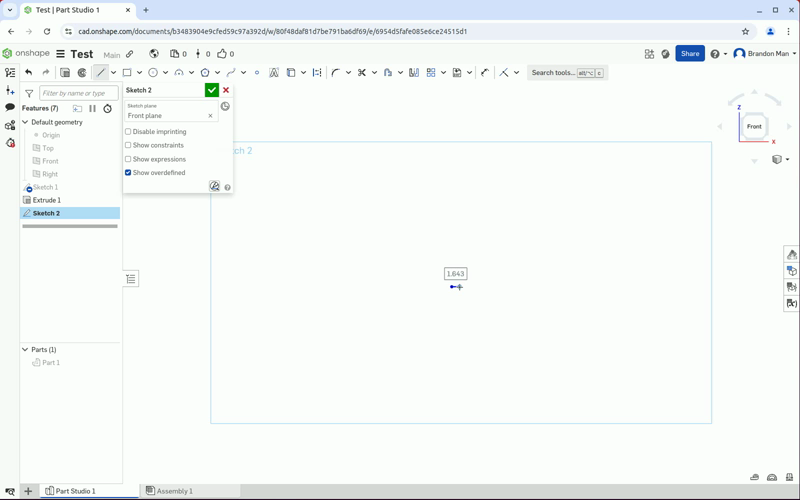
mouse_move(489, 286)
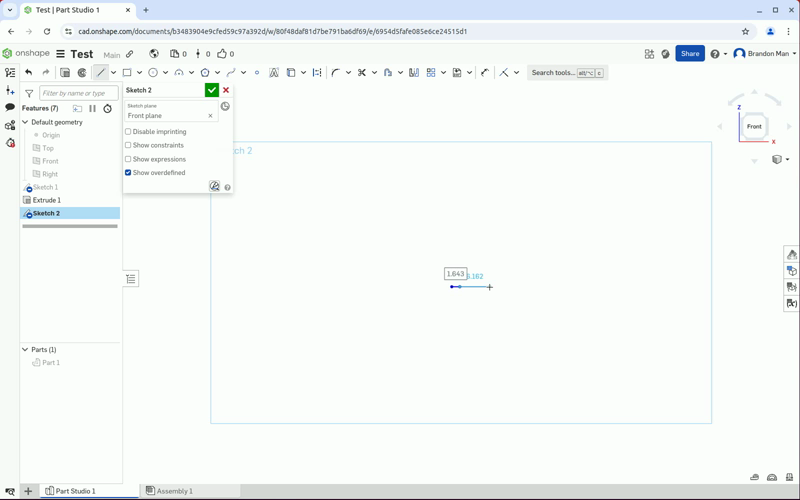
mouse_move(459, 278)
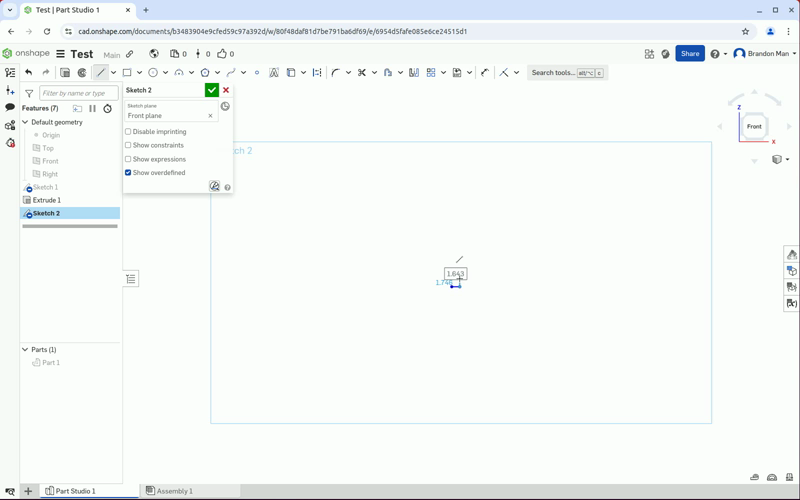
click(459, 278)
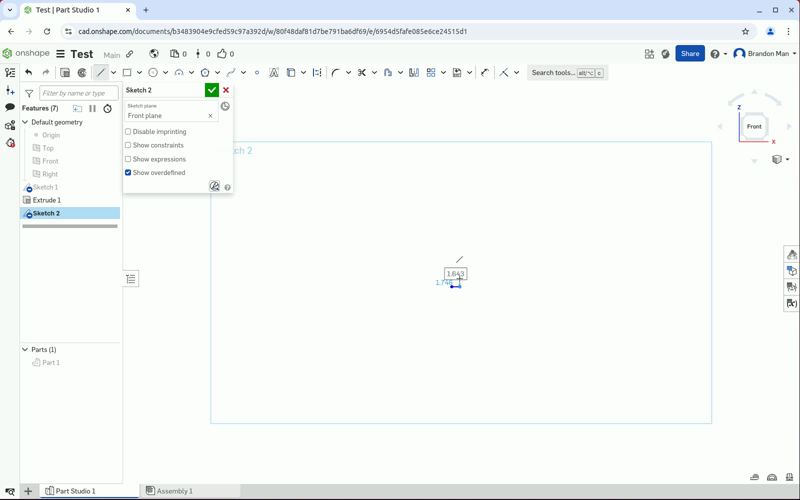
key_up(shift)
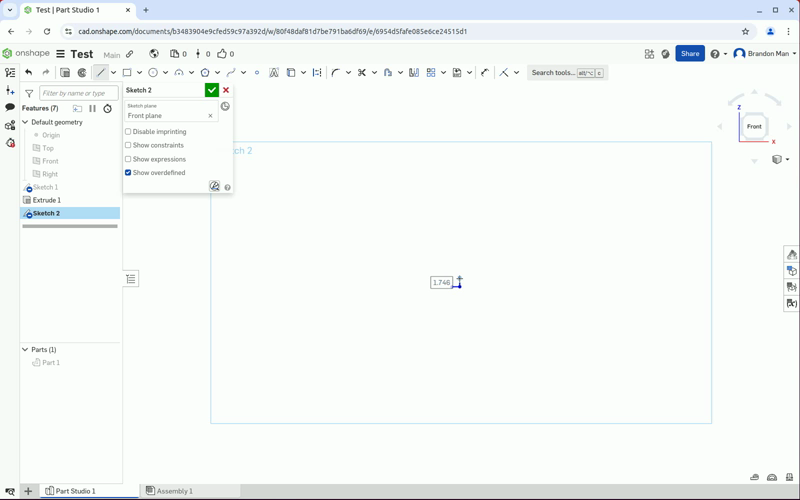
key_down(shift)
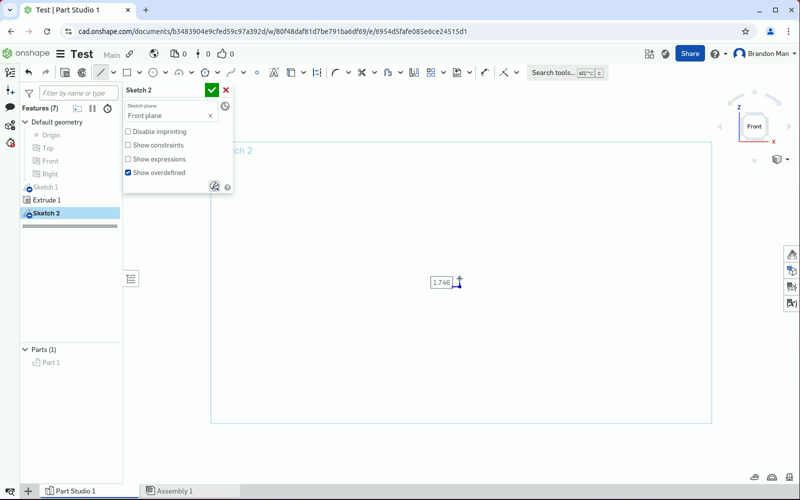
mouse_move(489, 278)
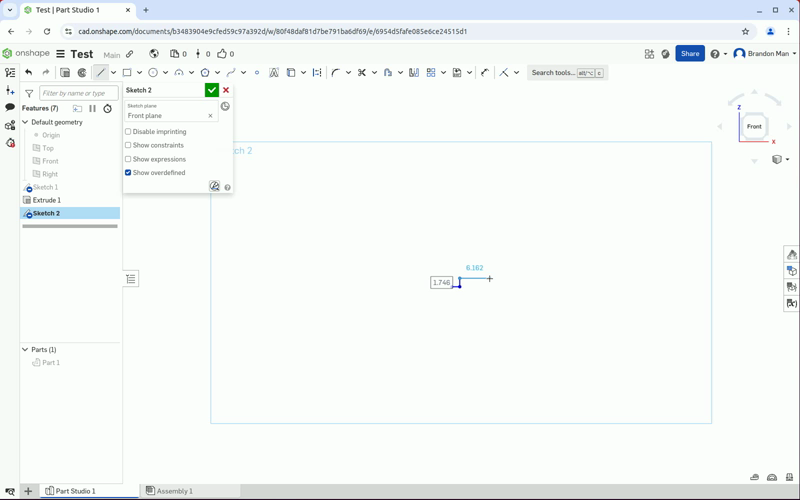
mouse_move(451, 278)
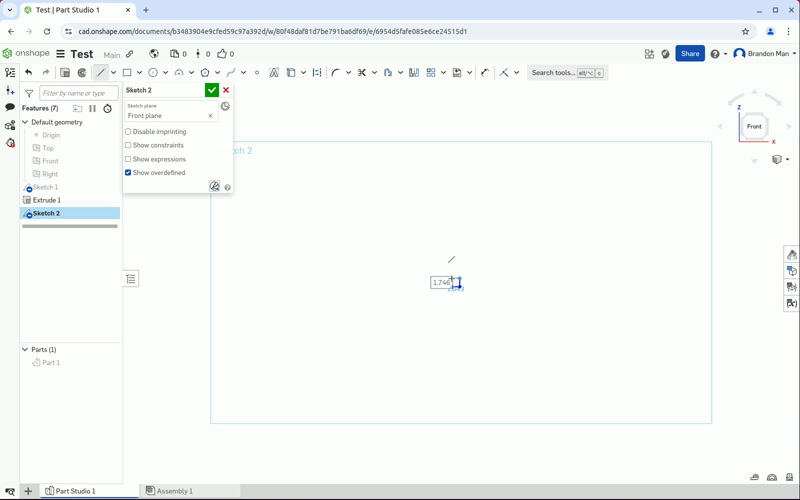
click(451, 278)
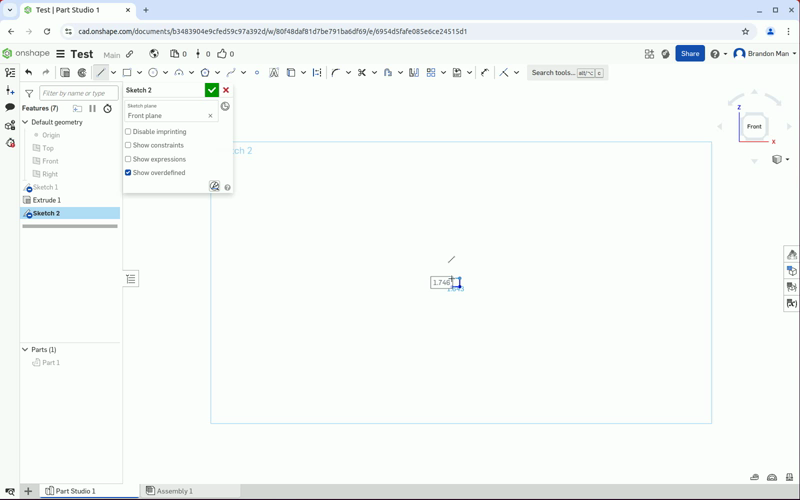
key_up(shift)
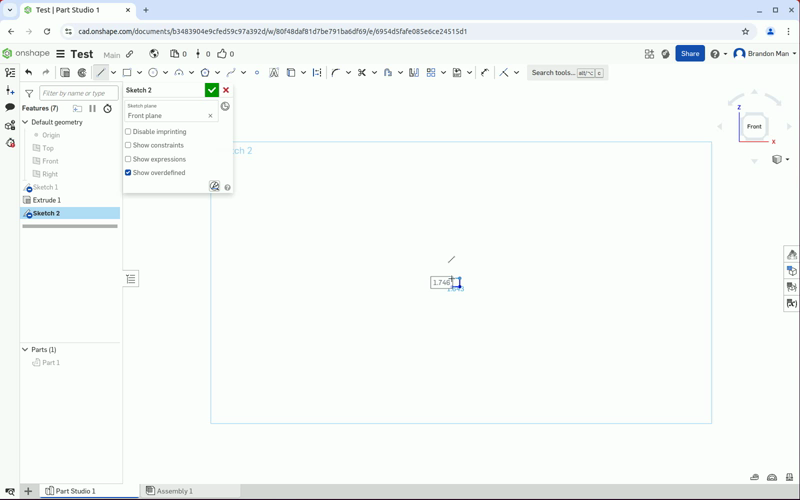
mouse_move(481, 278)
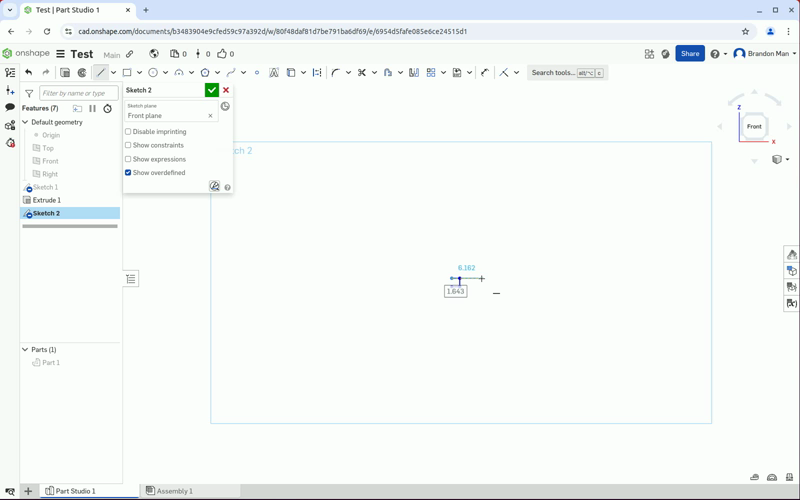
key_down(shift)
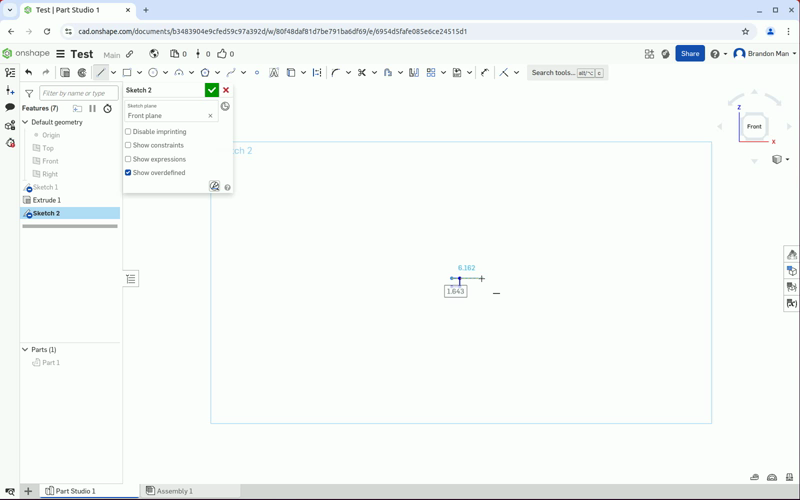
mouse_move(451, 286)
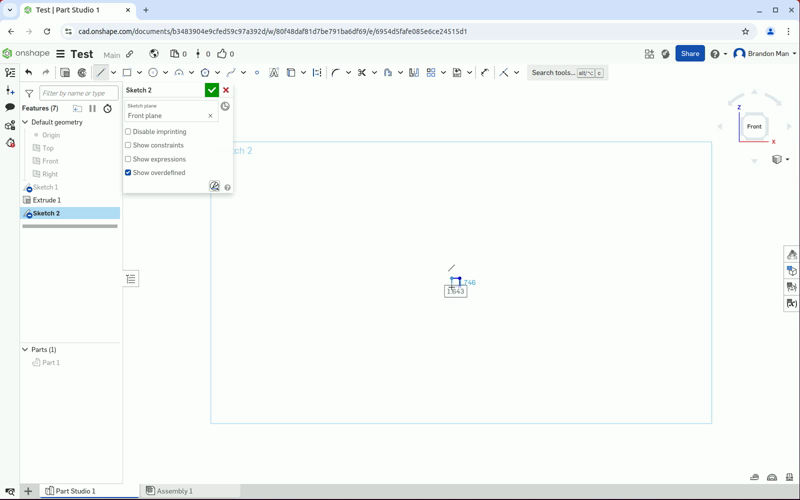
key_up(shift)
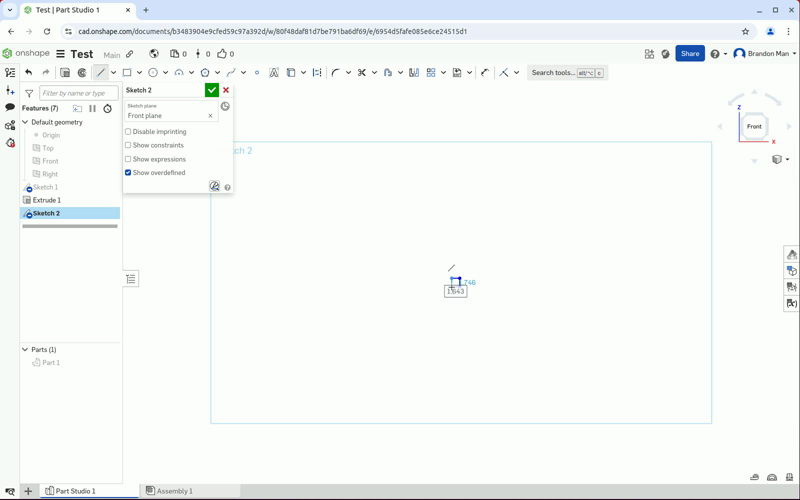
click(451, 286)
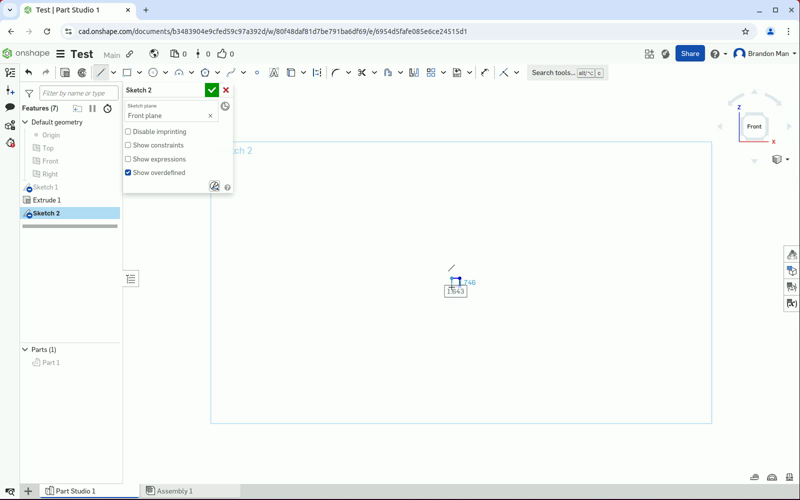
key(esc)
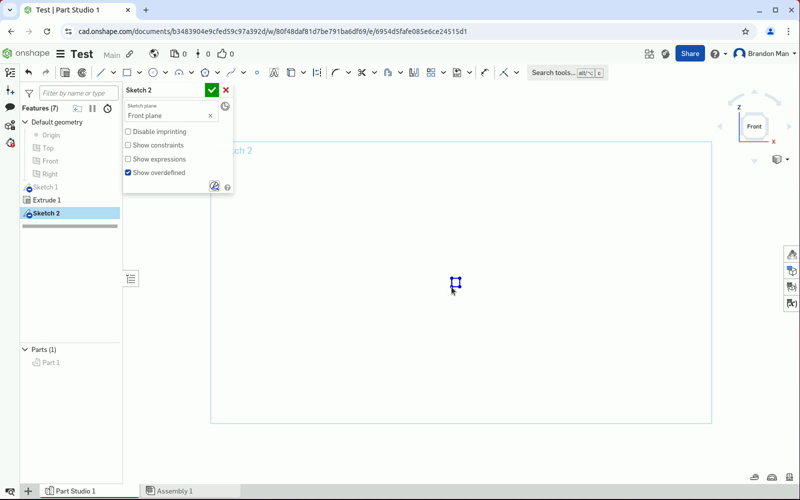
mouse_move(459, 282)
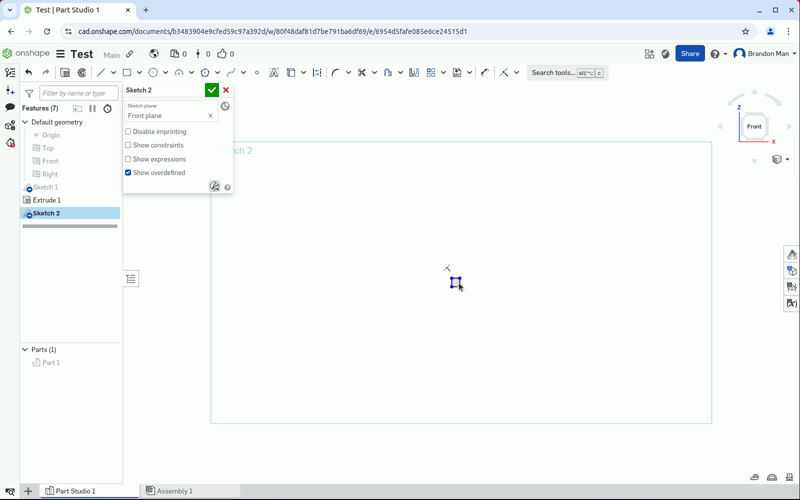
scroll(6)
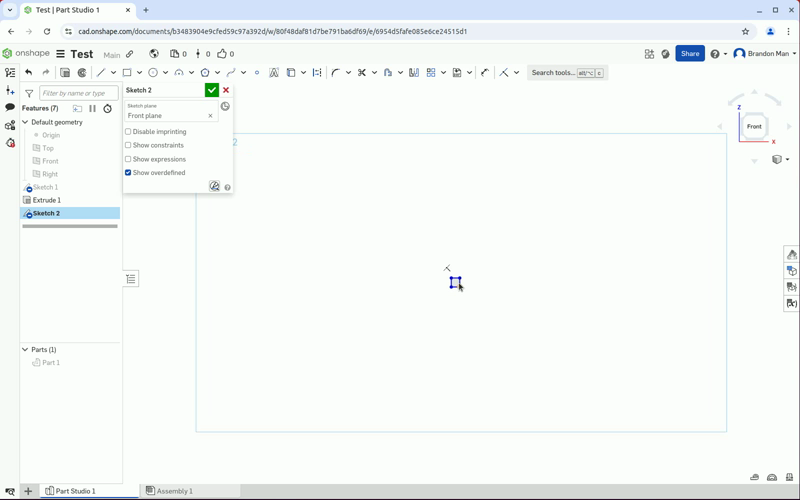
scroll(6)
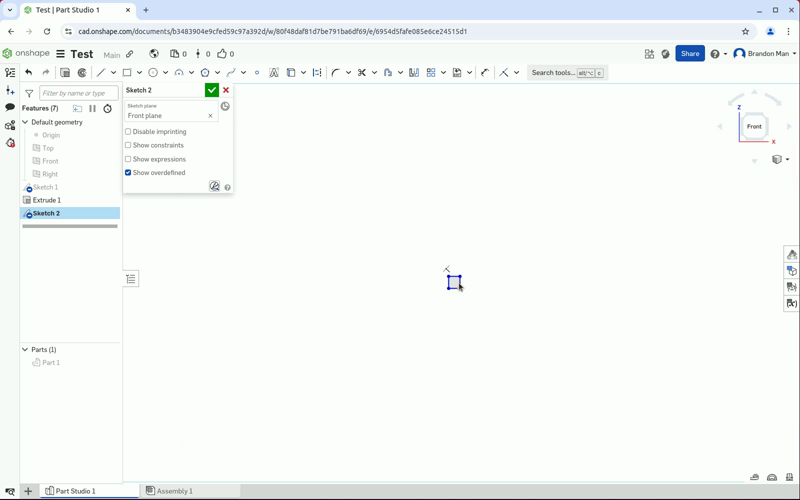
scroll(6)
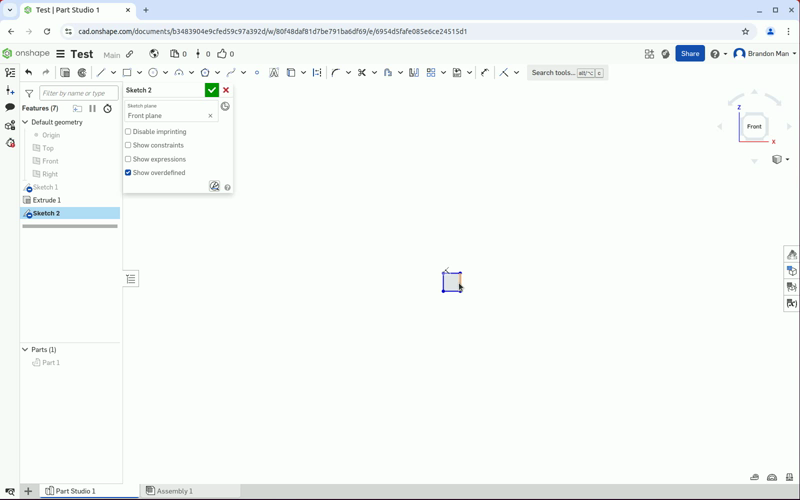
scroll(6)
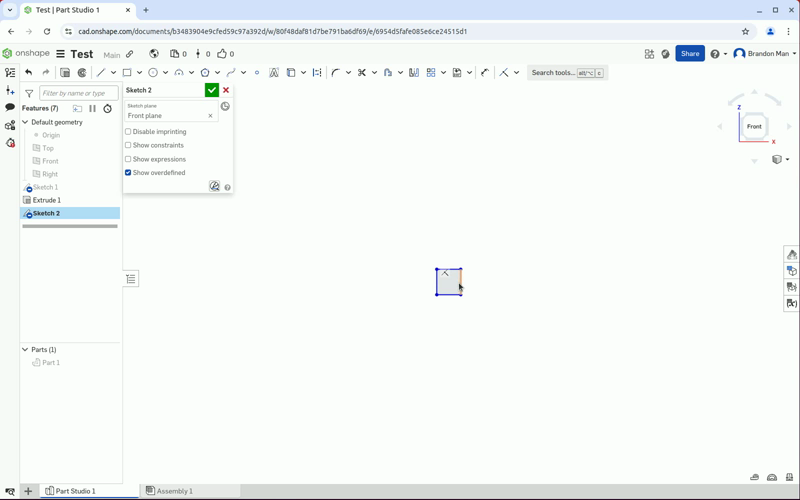
scroll(6)
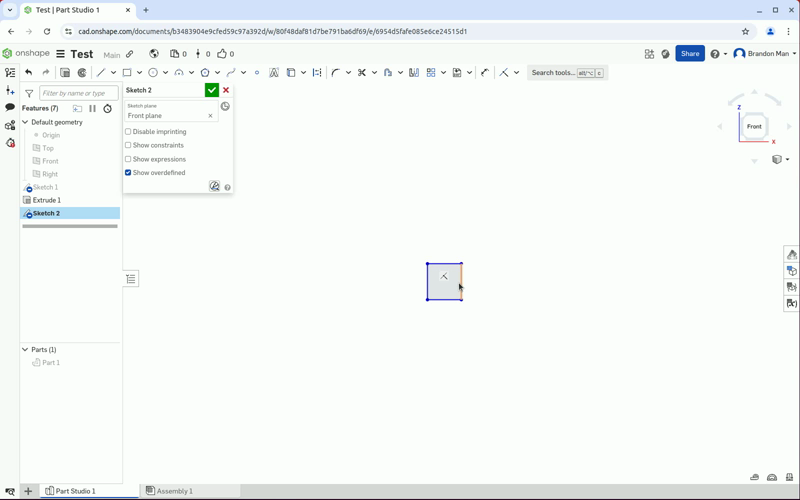
scroll(6)
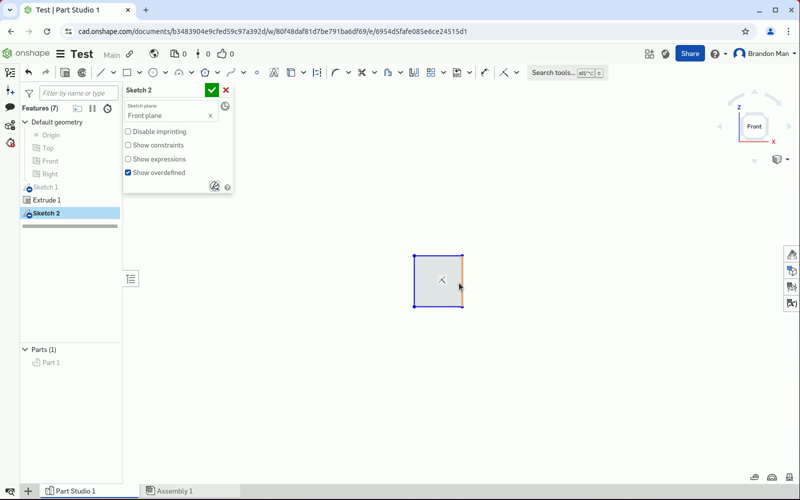
scroll(6)
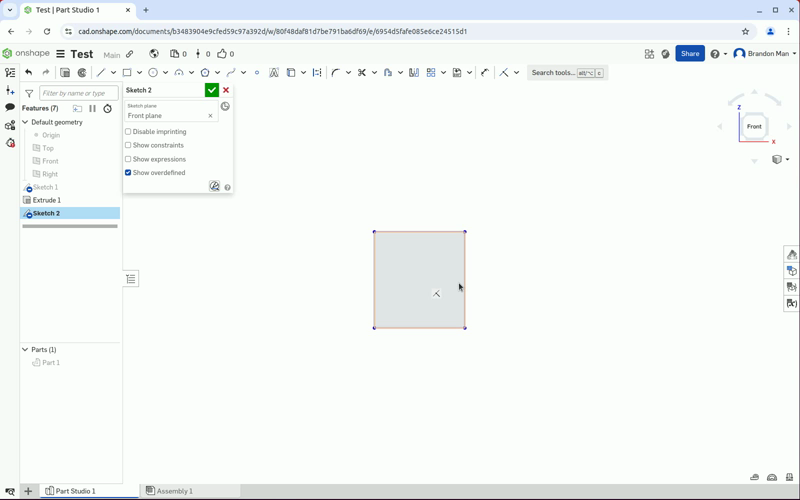
click(459, 282)
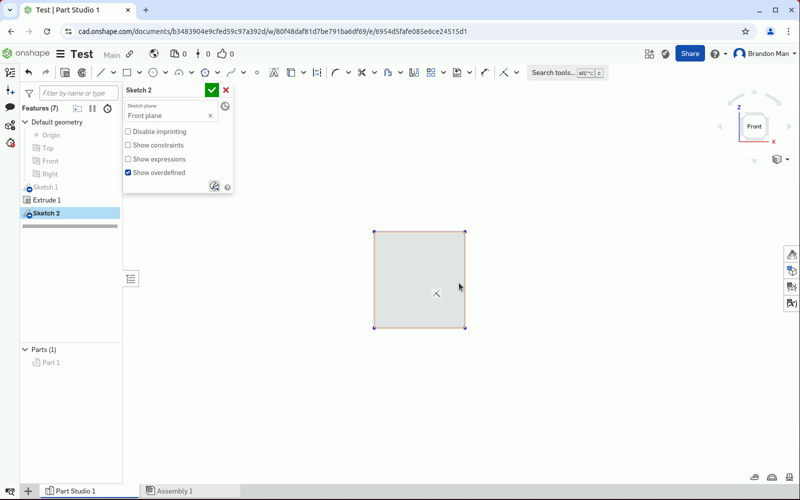
scroll(-6)
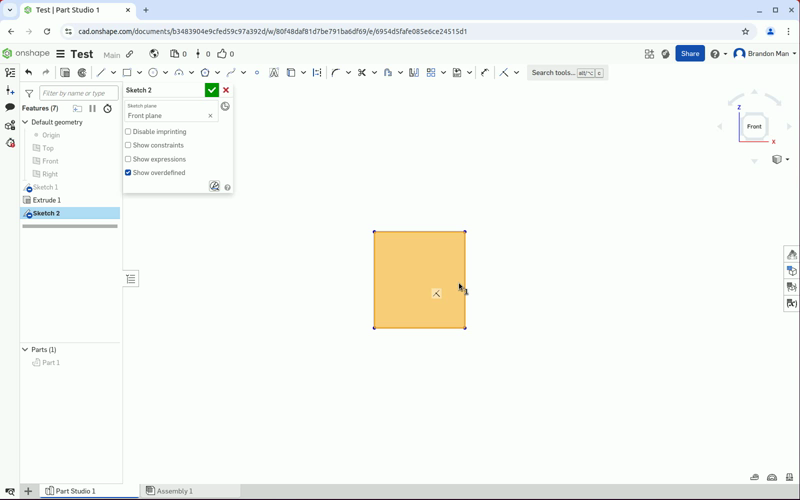
scroll(-6)
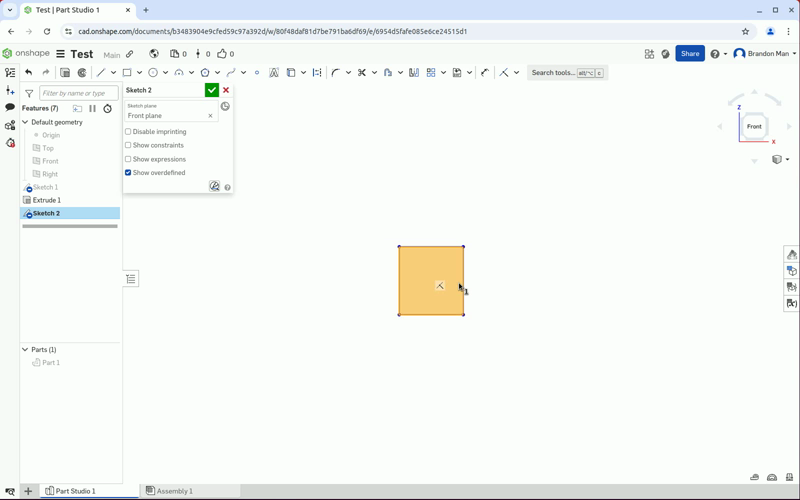
scroll(-6)
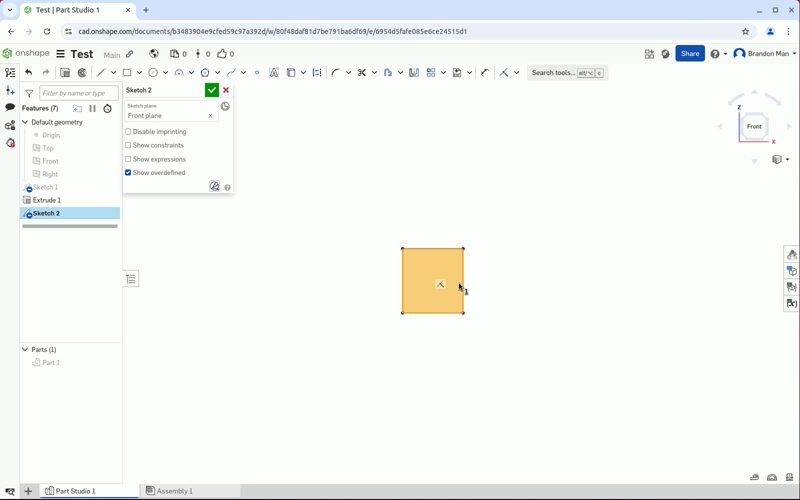
scroll(-6)
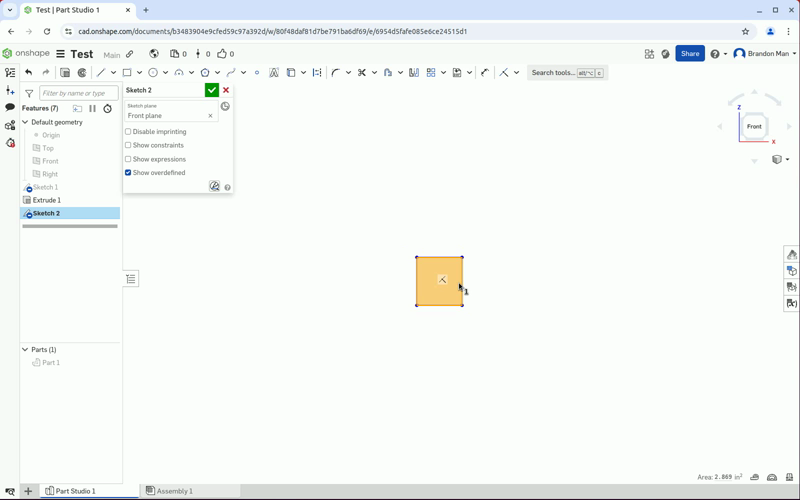
scroll(-6)
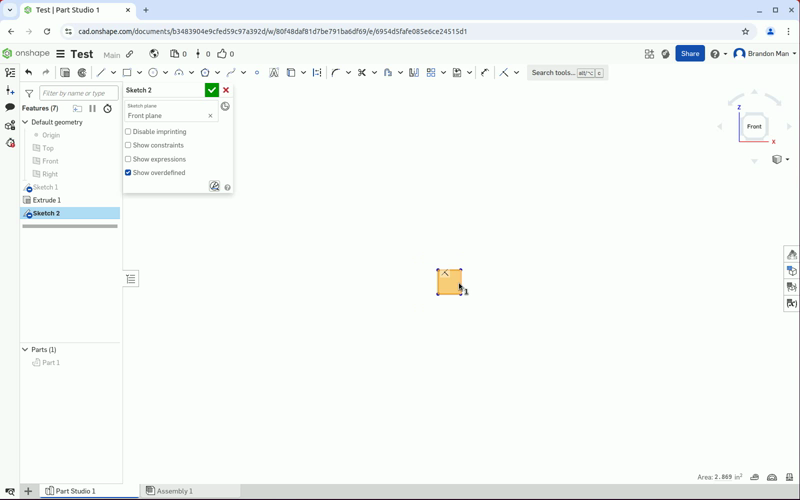
scroll(-6)
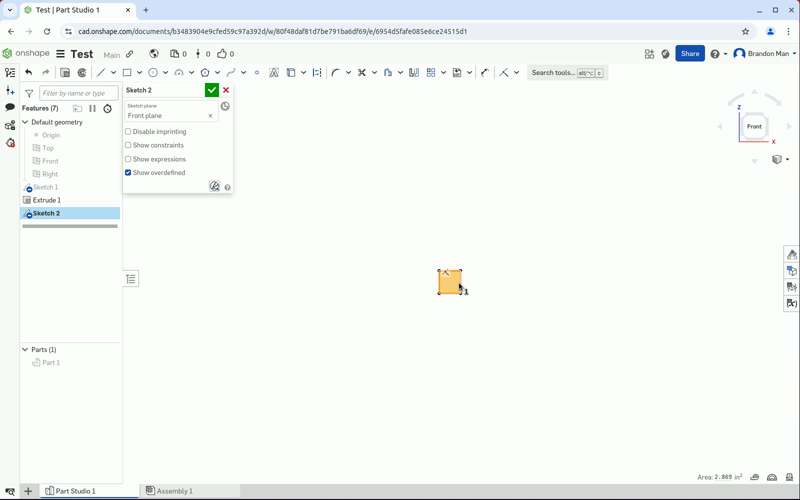
scroll(-6)
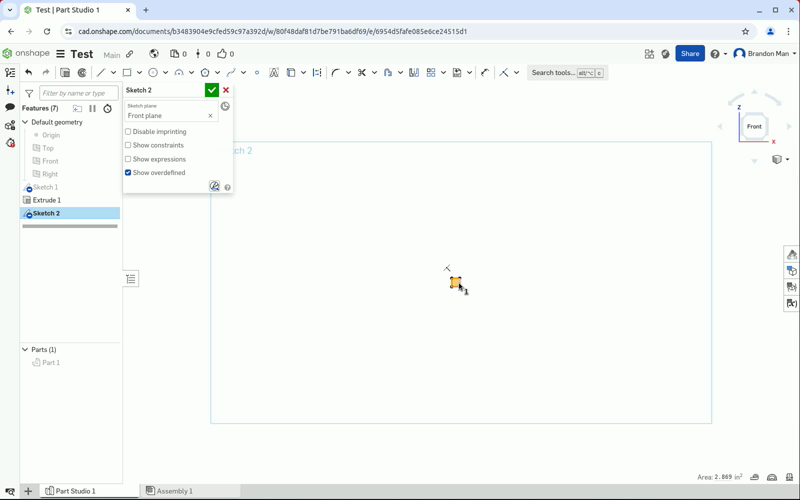
mouse_move(73, 352)
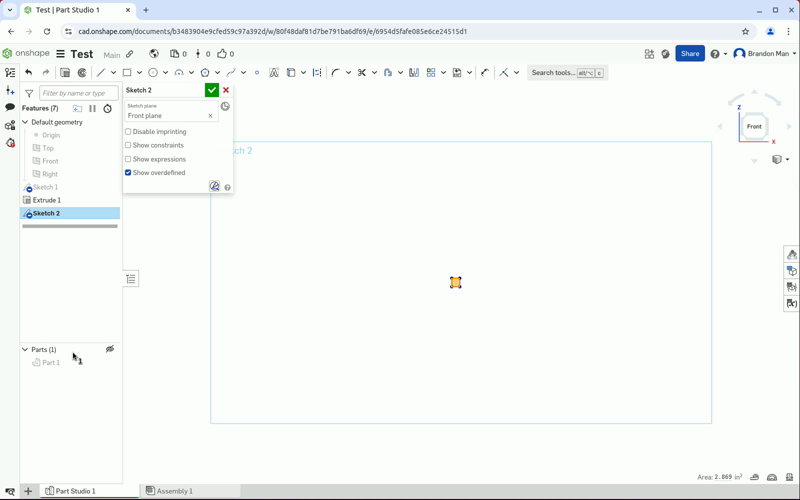
key(shift+y)
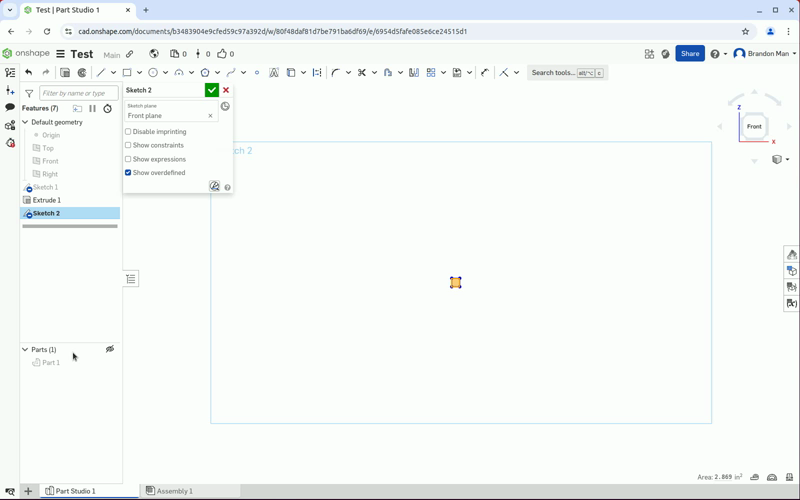
key(shift+e)
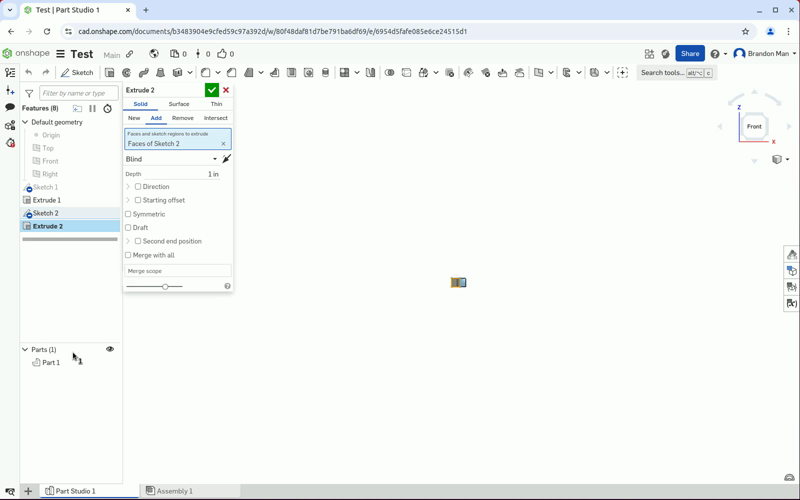
mouse_move(143, 106)
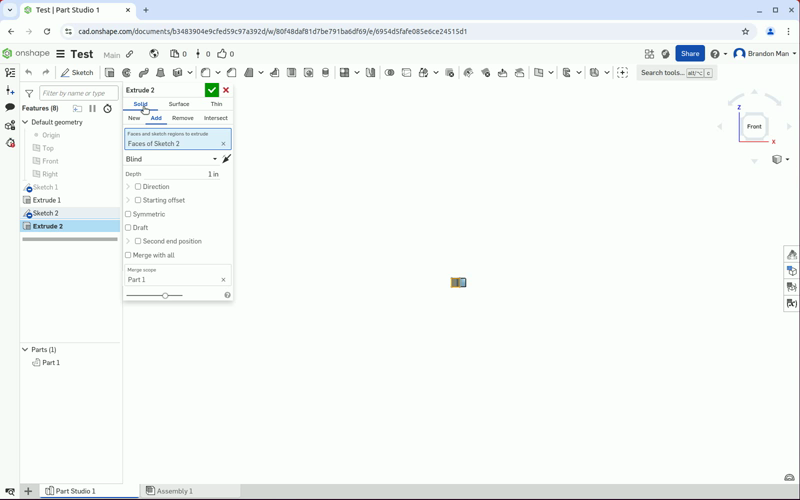
click(143, 106)
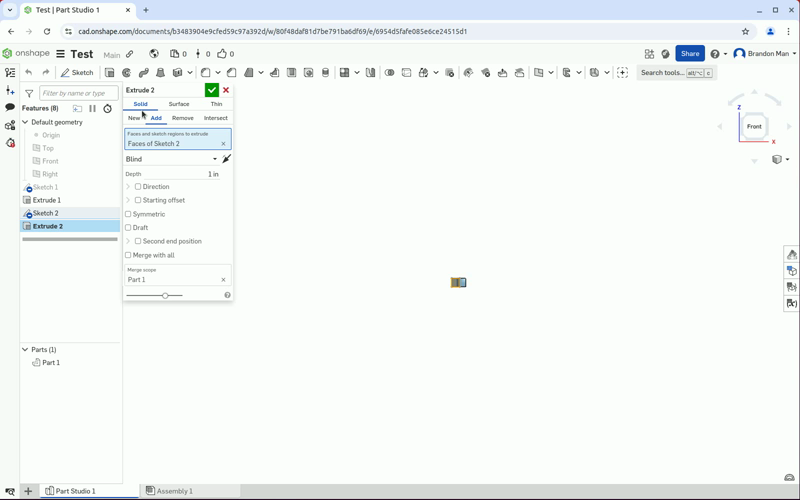
mouse_move(137, 120)
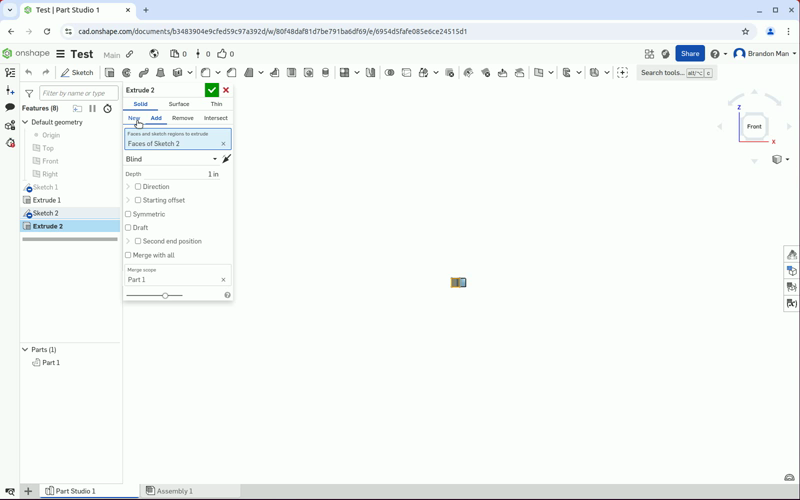
click(137, 120)
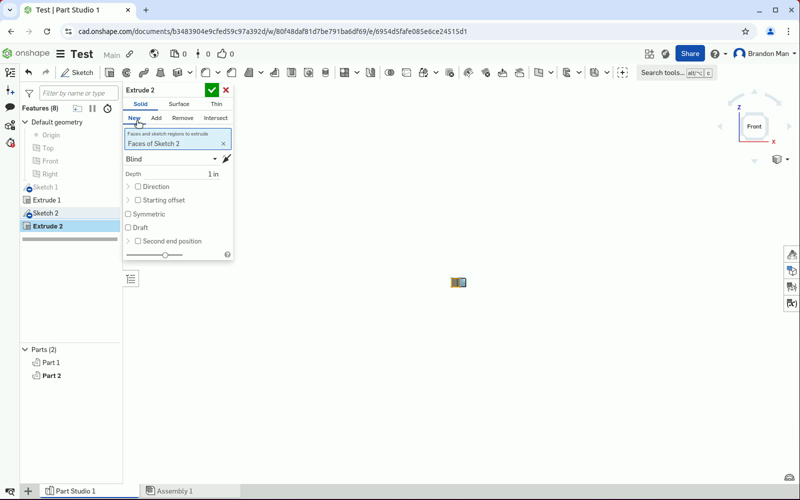
key(tab, 4)
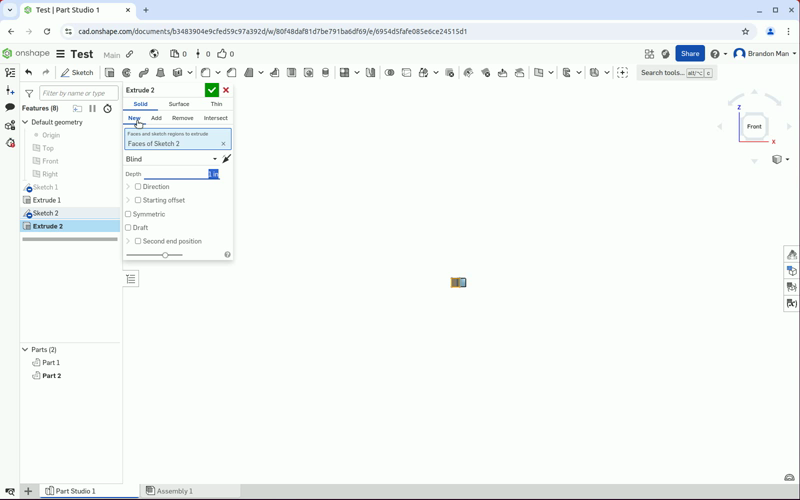
text(9.388)
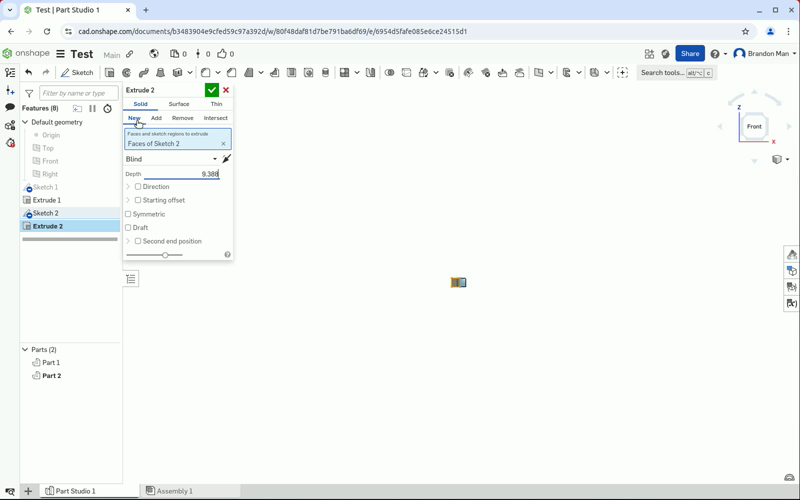
key(enter)
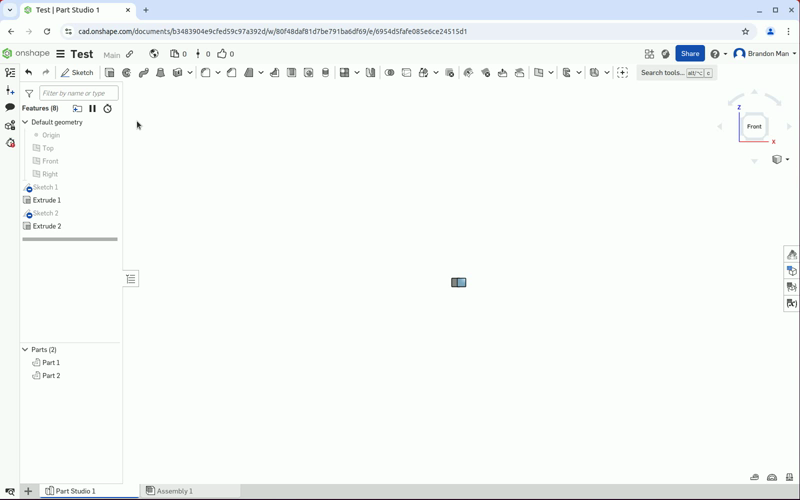
key(shift+h)
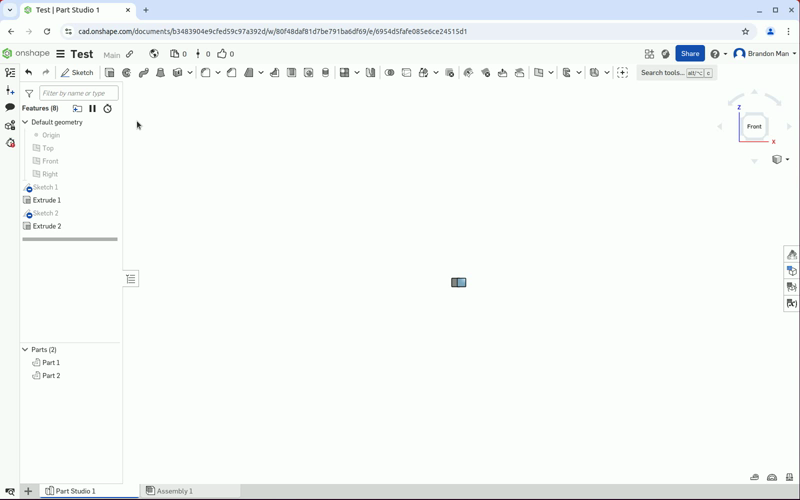
key(shift+h)
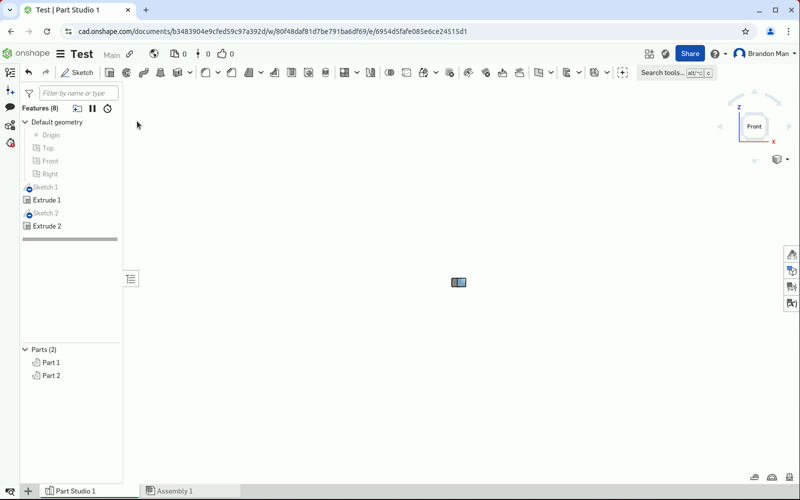
mouse_move(73, 189)
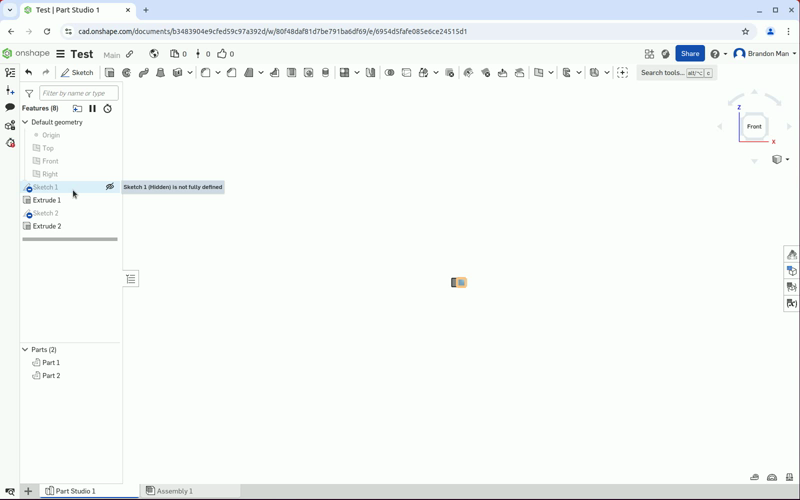
click(73, 189)
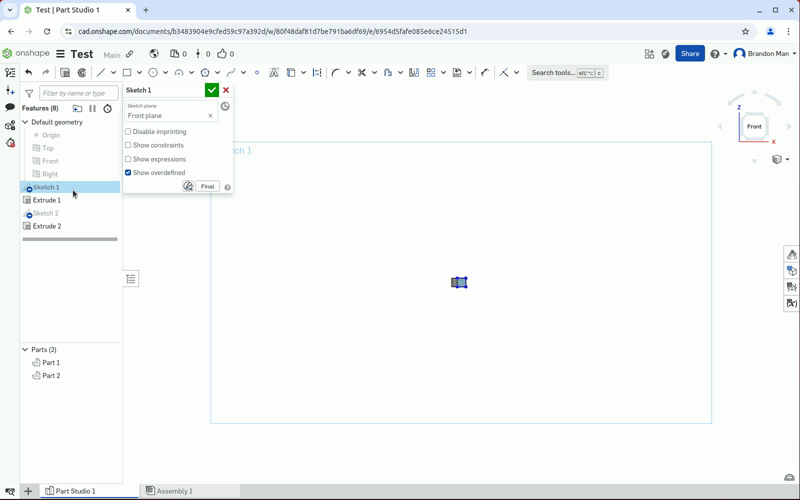
mouse_move(229, 92)
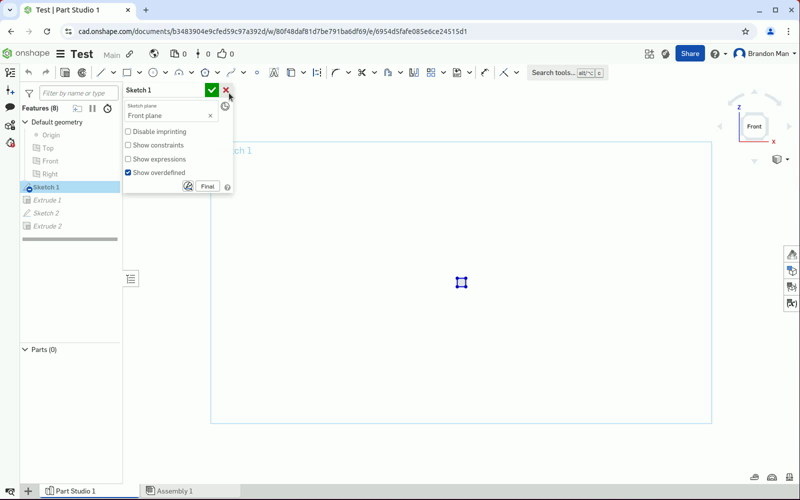
click(229, 92)
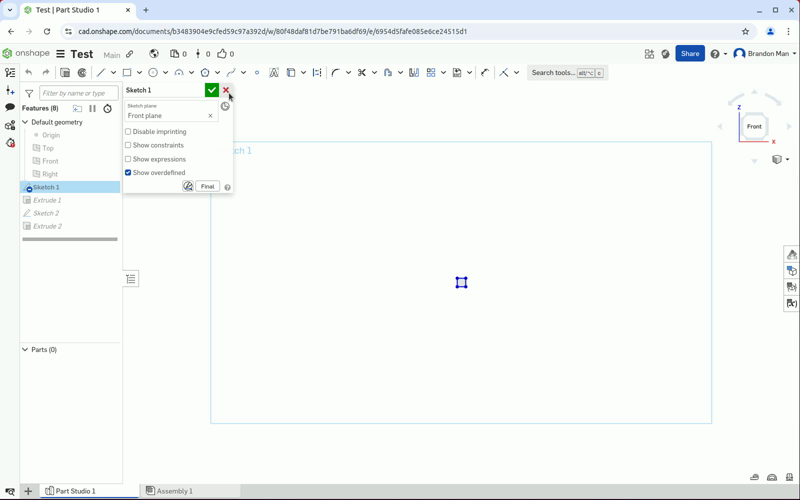
key(shift+s)
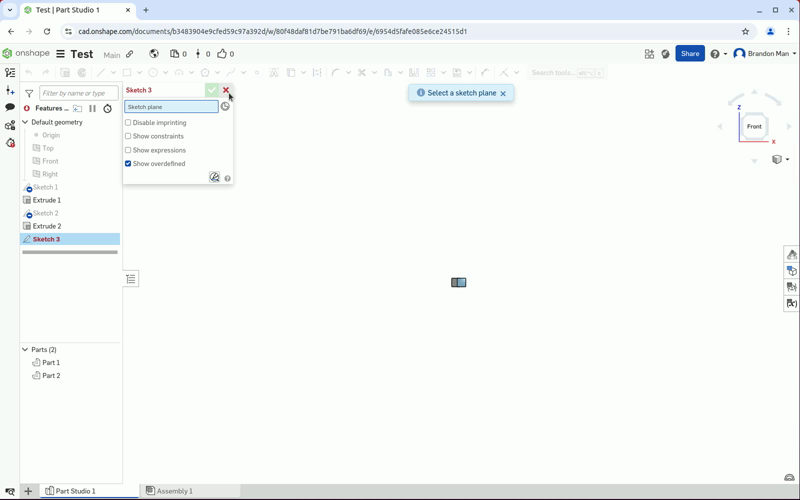
mouse_move(73, 163)
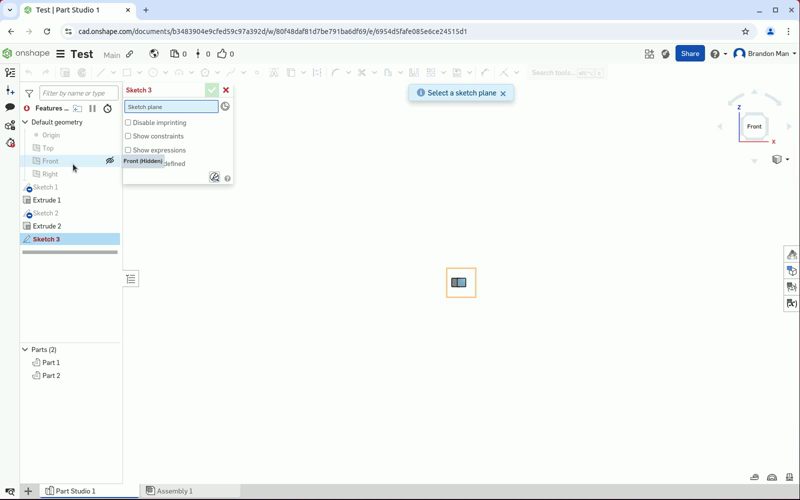
click(73, 163)
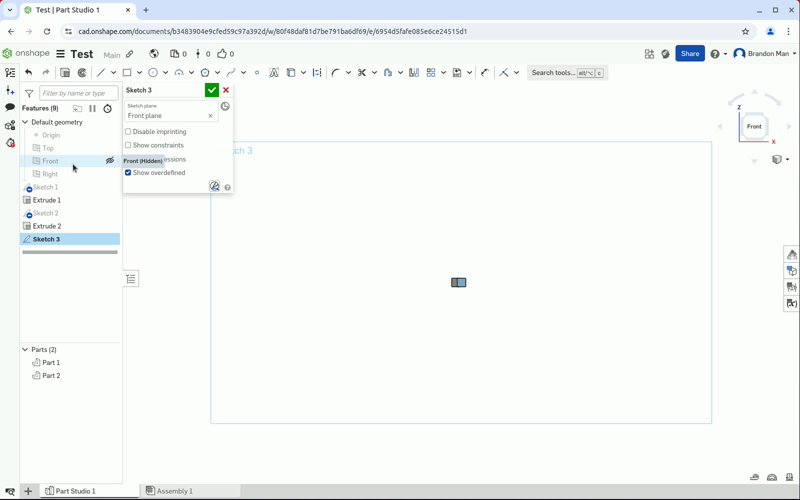
mouse_move(73, 352)
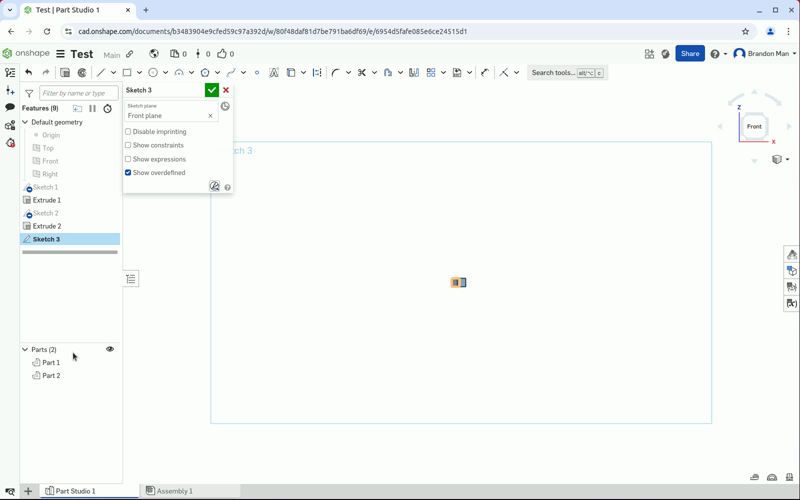
key(y)
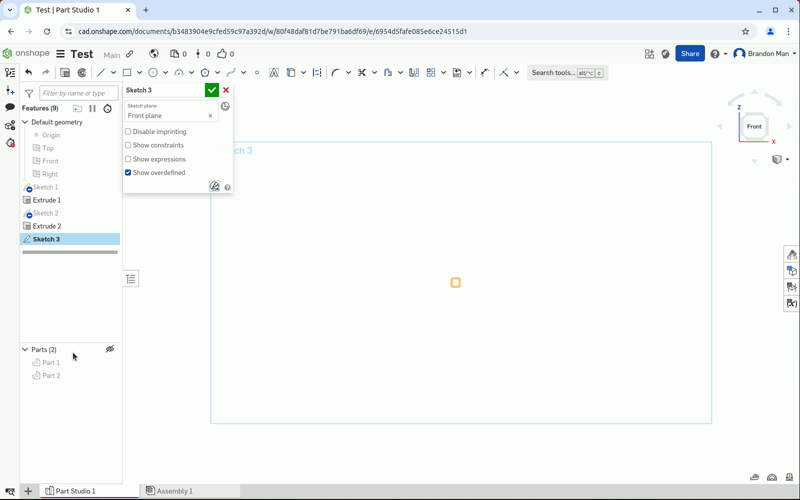
key(c)
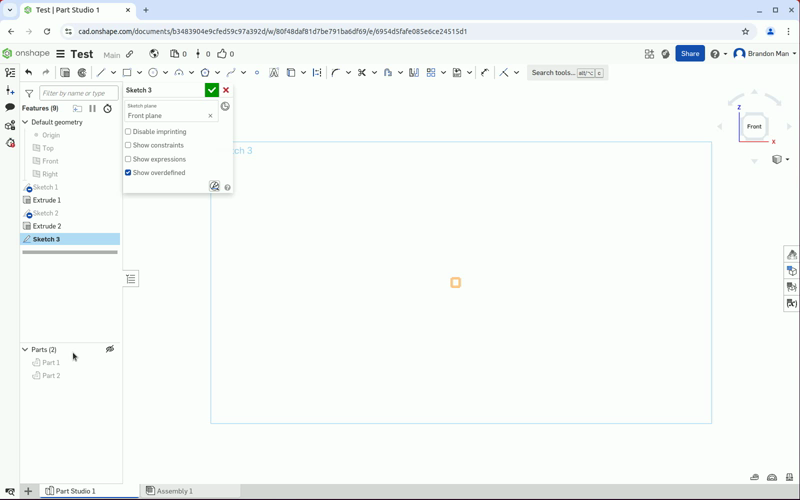
key_down(shift)
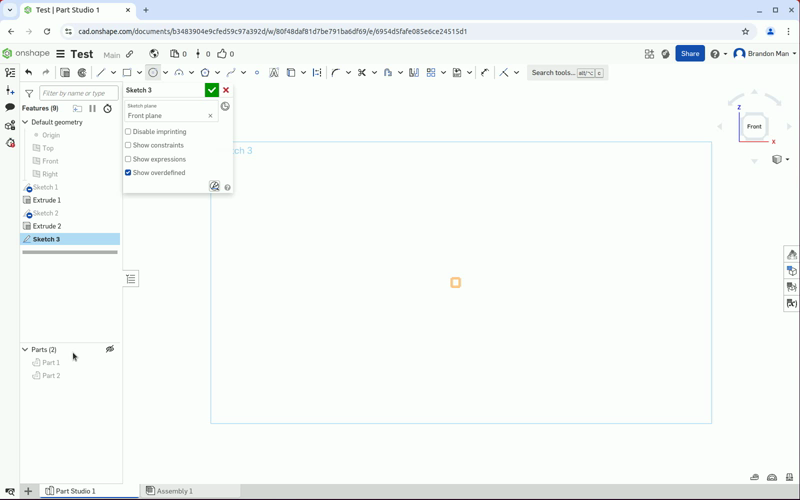
mouse_move(444, 280)
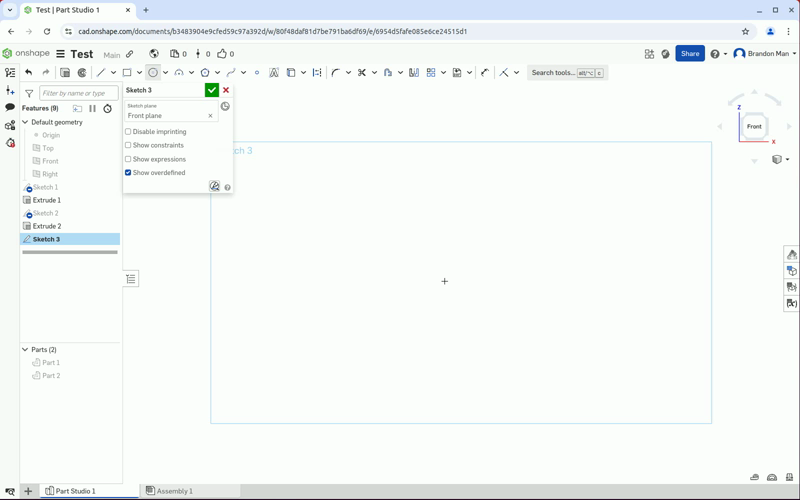
click(444, 280)
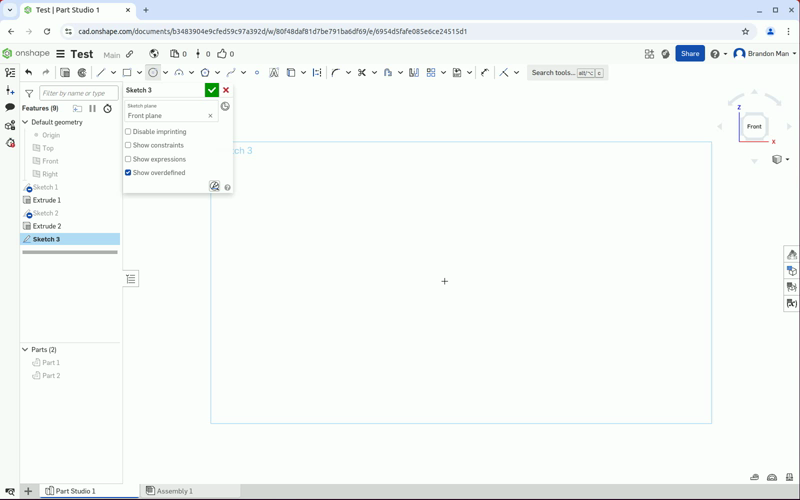
key_up(shift)
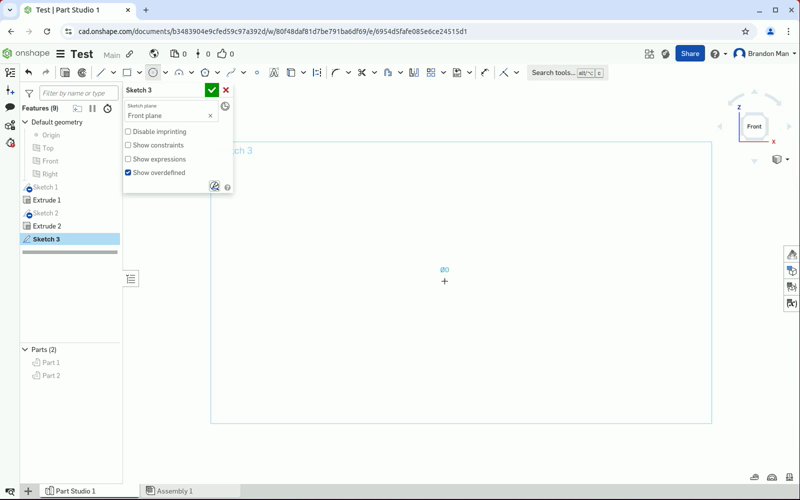
mouse_move(447, 280)
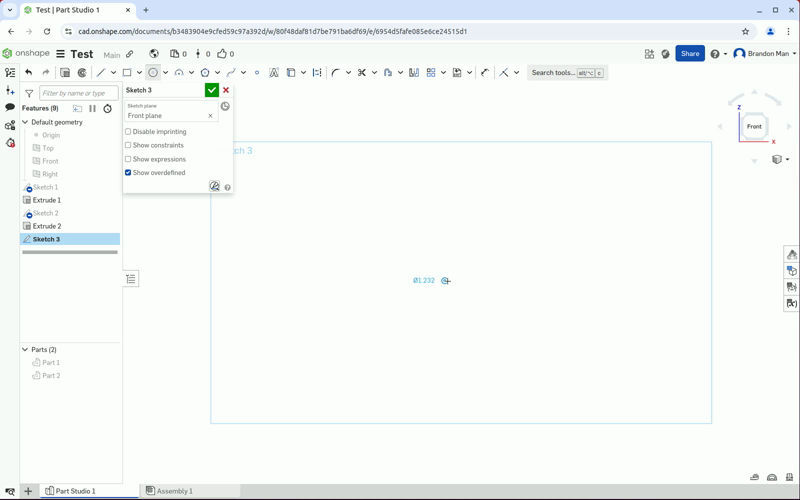
click(447, 280)
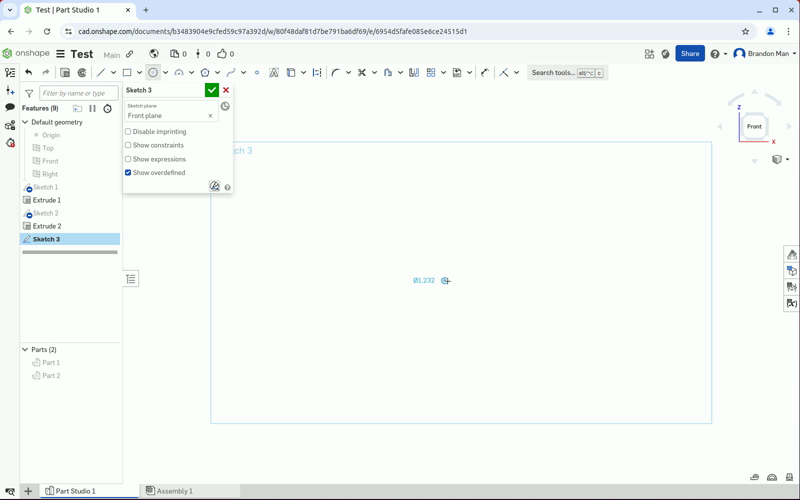
key(esc)
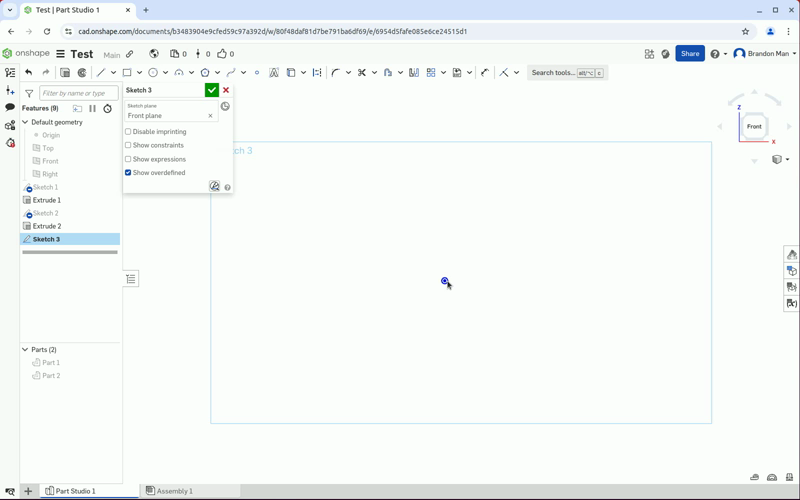
mouse_move(444, 280)
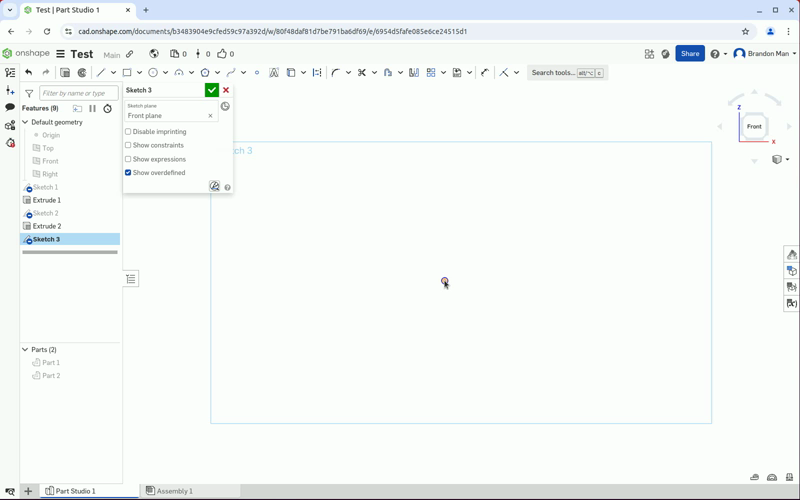
scroll(6)
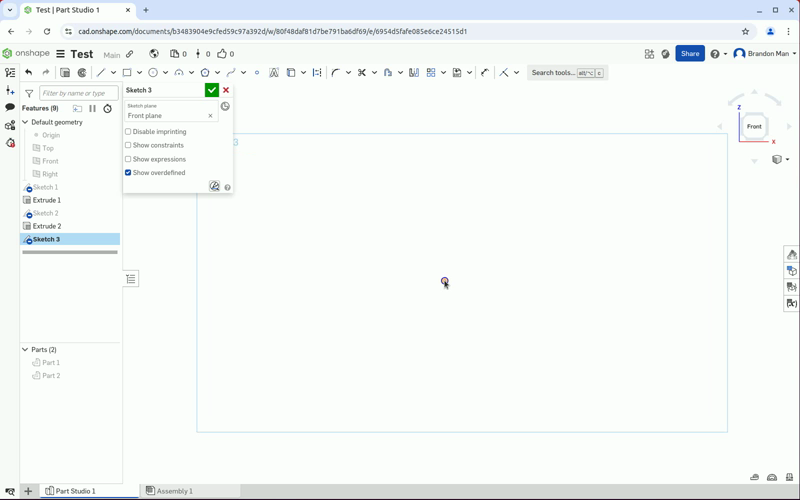
scroll(6)
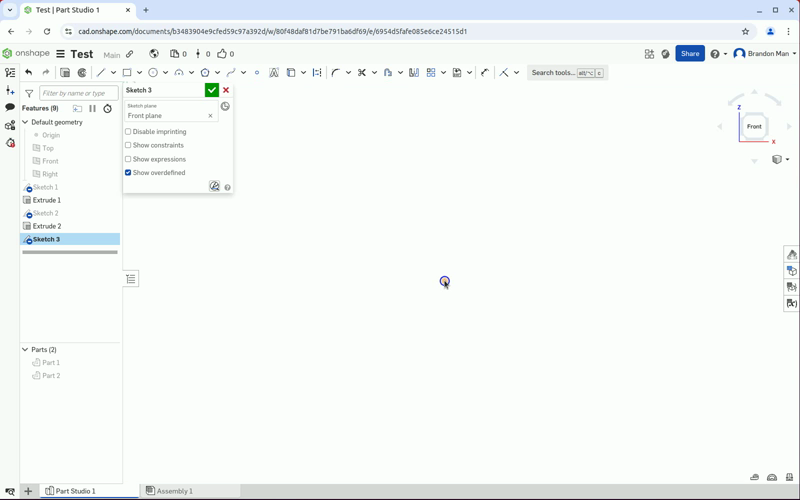
scroll(6)
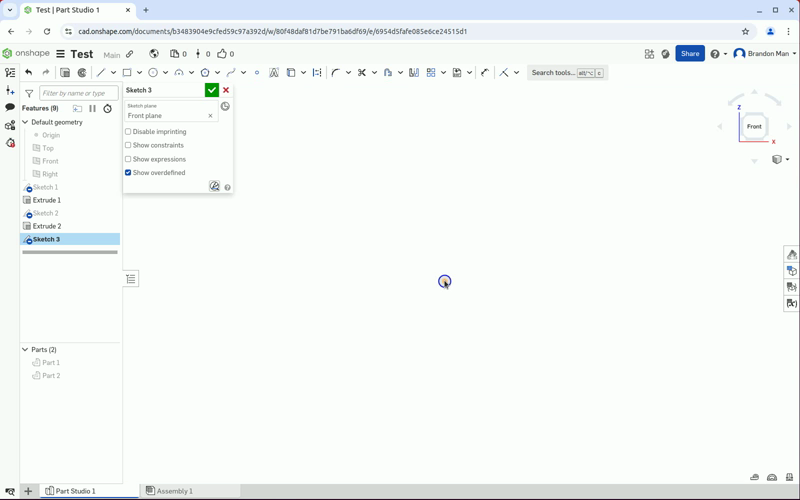
scroll(6)
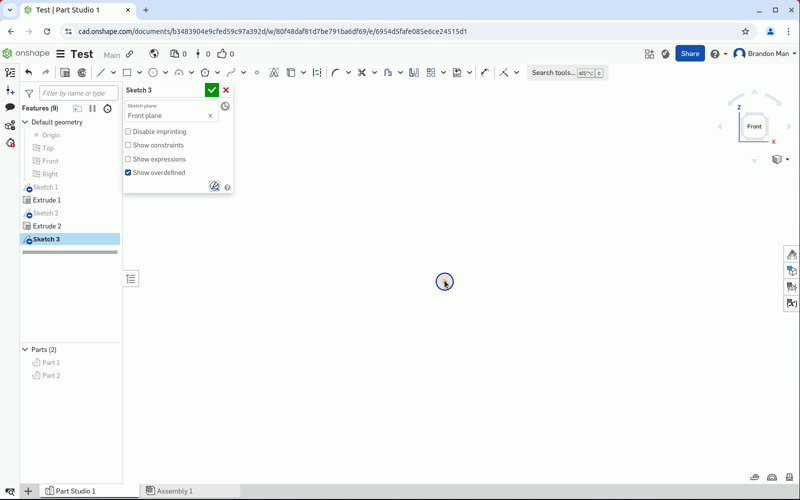
scroll(6)
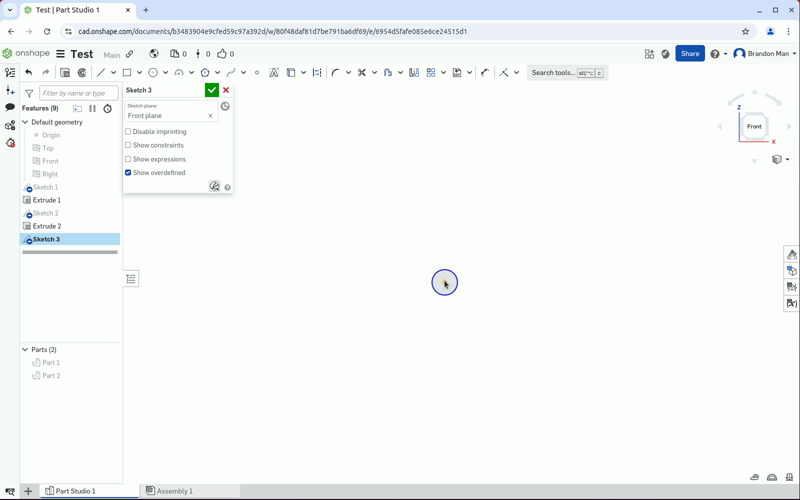
scroll(6)
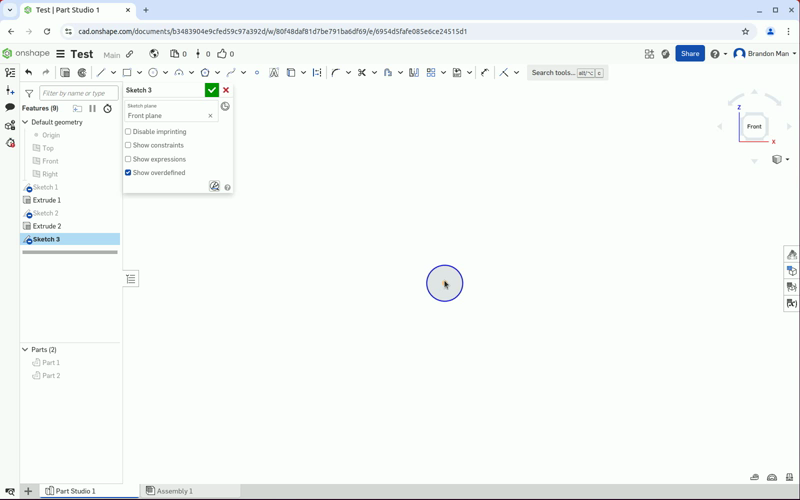
scroll(6)
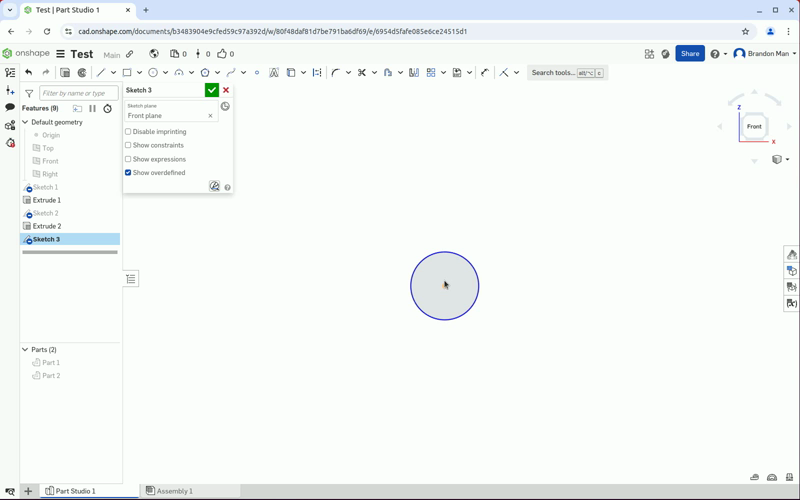
click(444, 280)
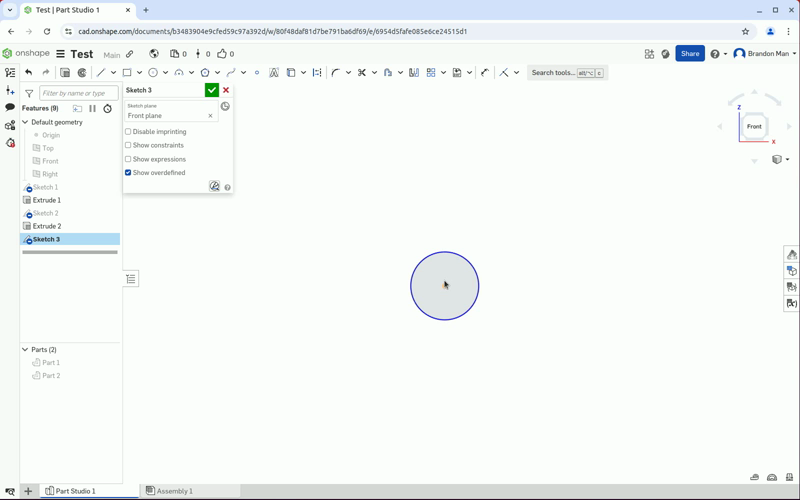
scroll(-6)
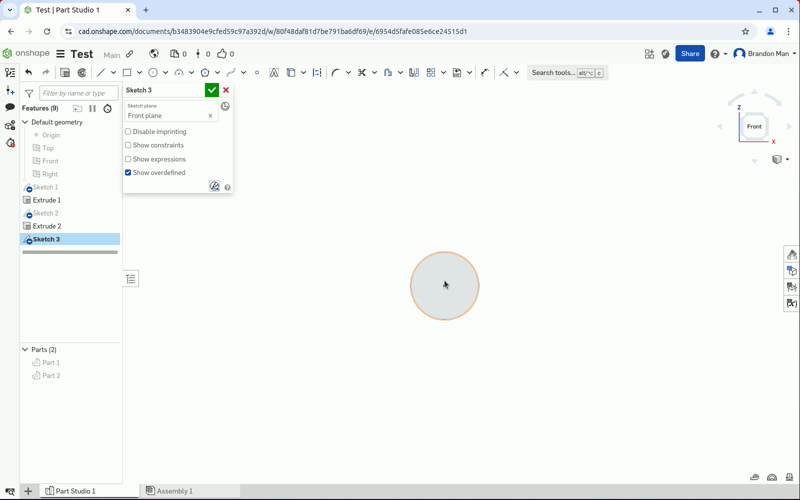
scroll(-6)
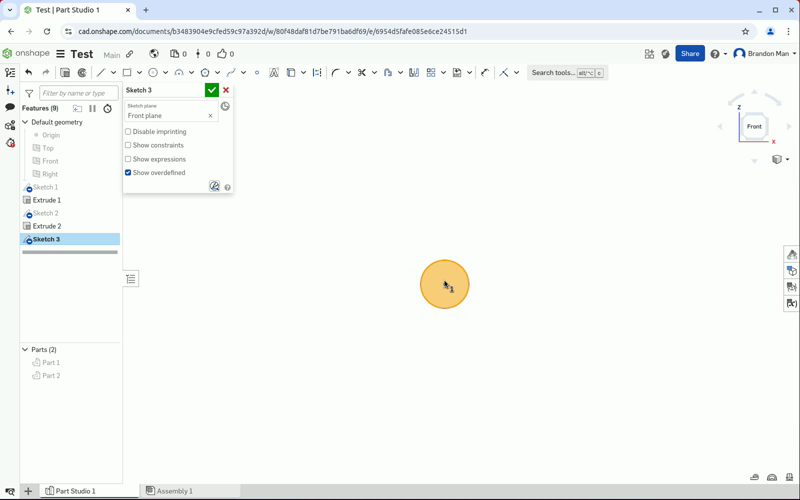
scroll(-6)
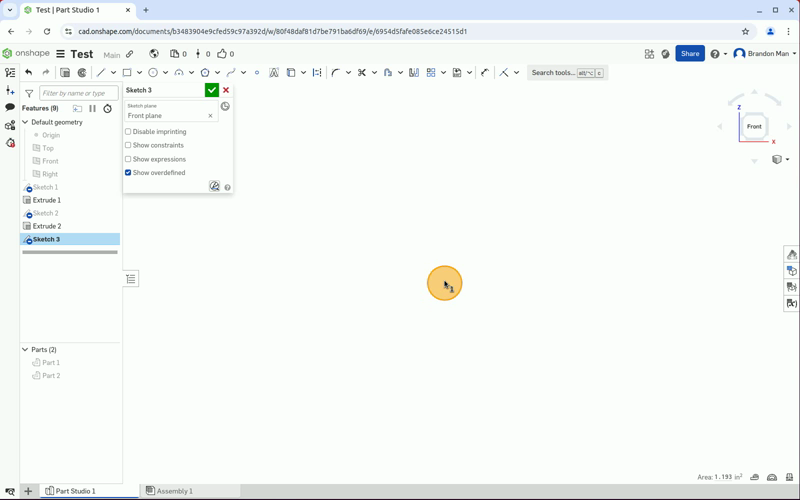
scroll(-6)
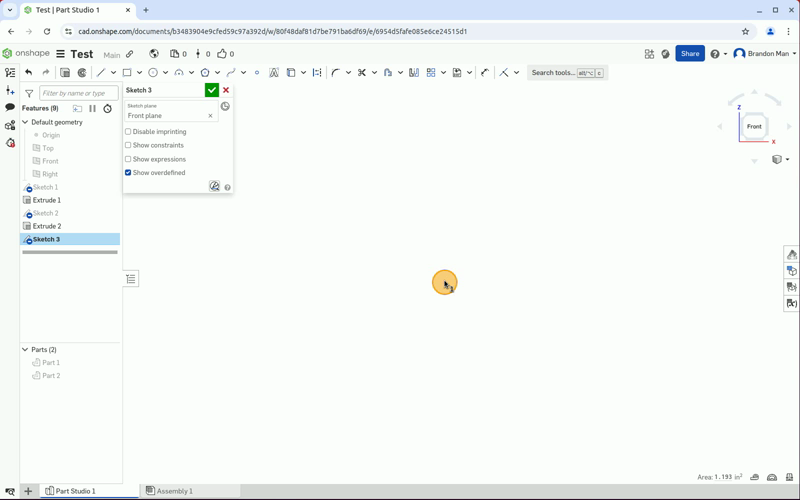
scroll(-6)
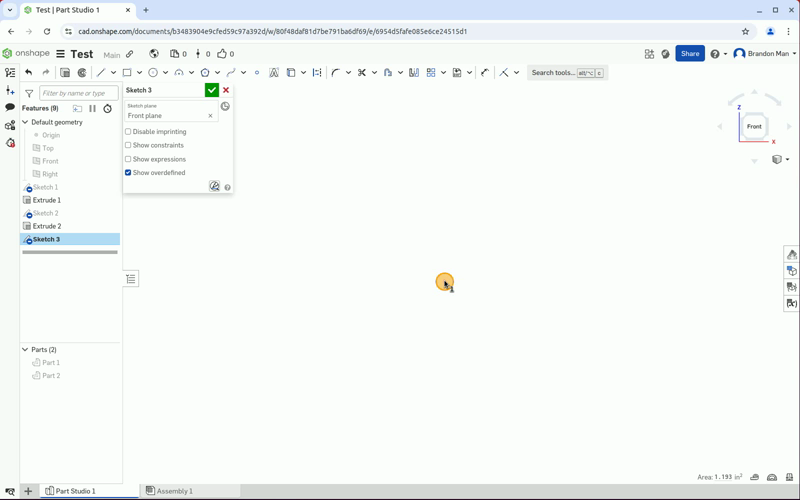
scroll(-6)
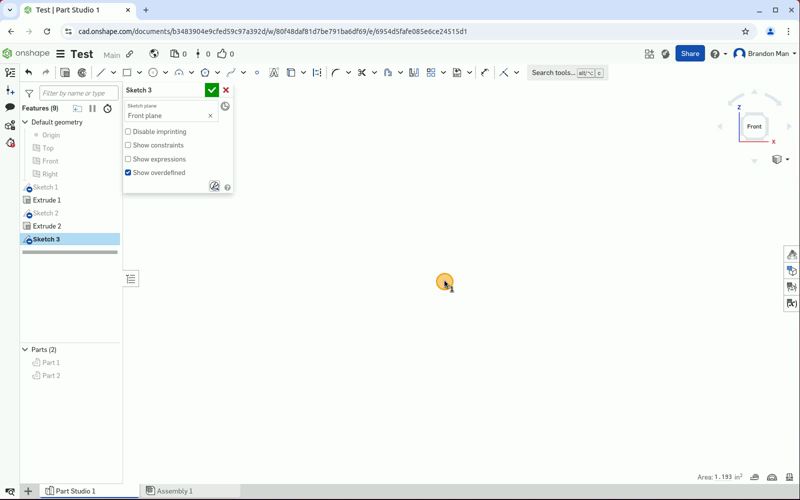
scroll(-6)
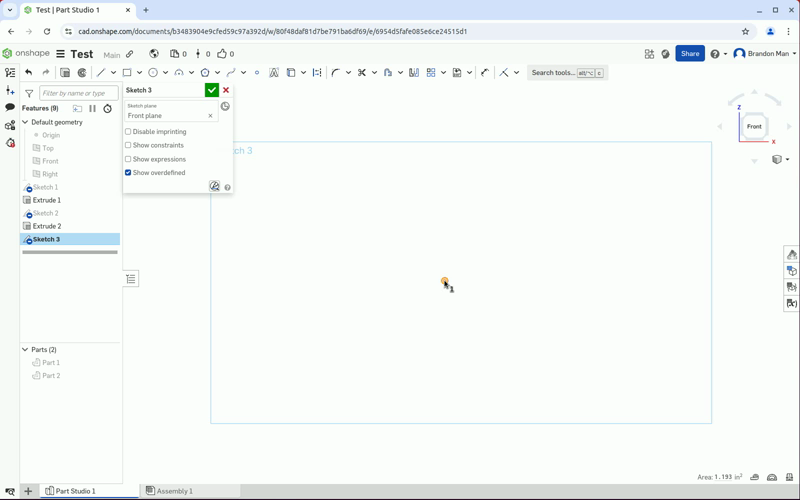
mouse_move(73, 352)
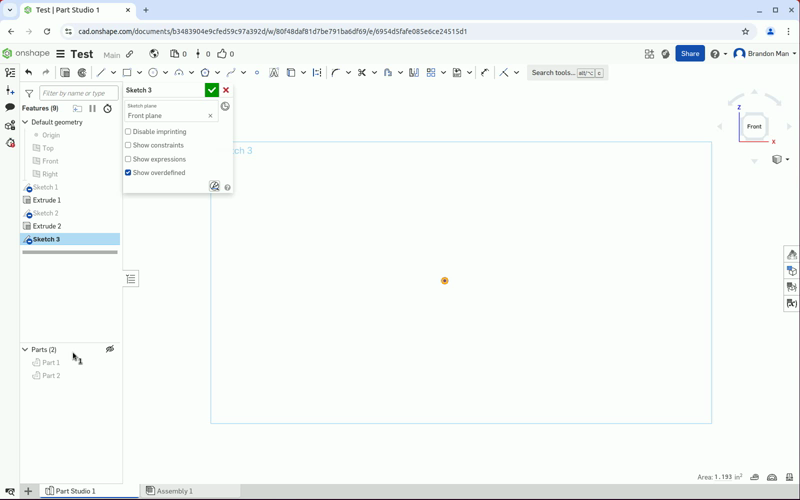
key(shift+y)
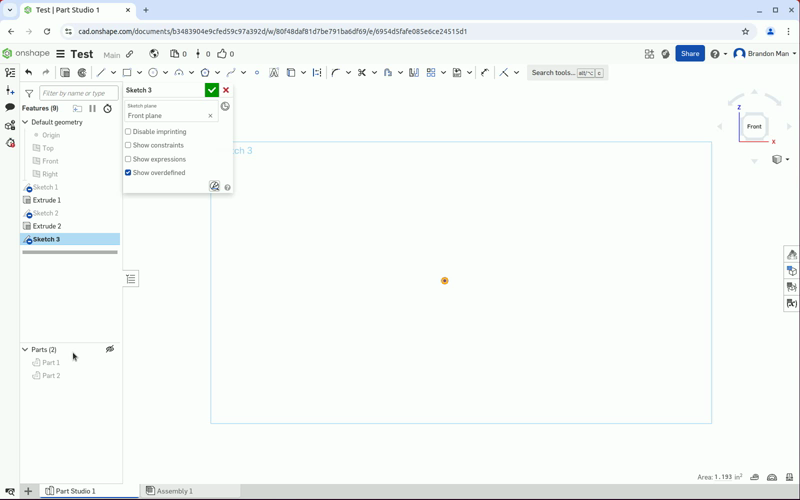
key(shift+e)
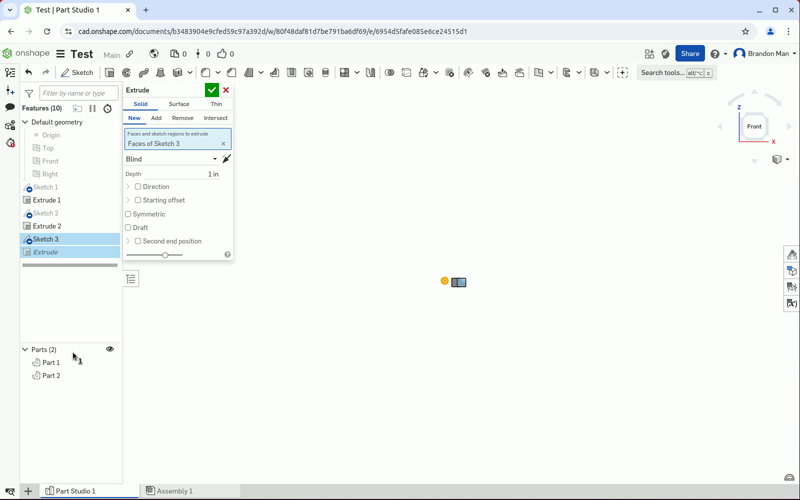
mouse_move(143, 106)
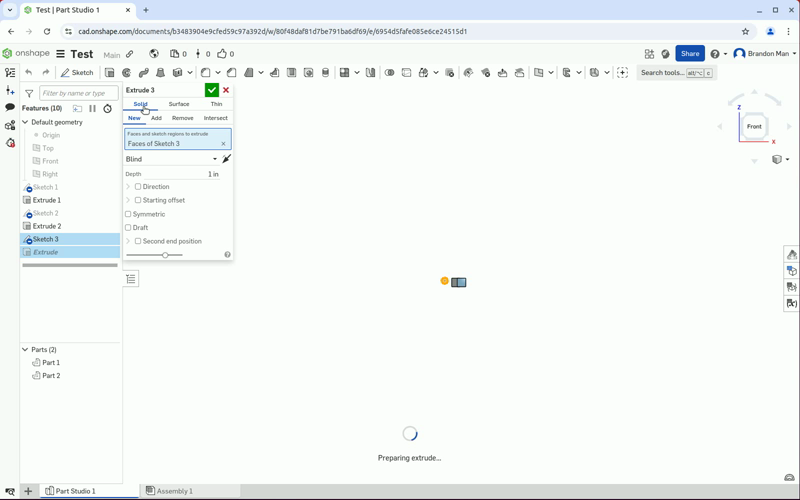
click(143, 106)
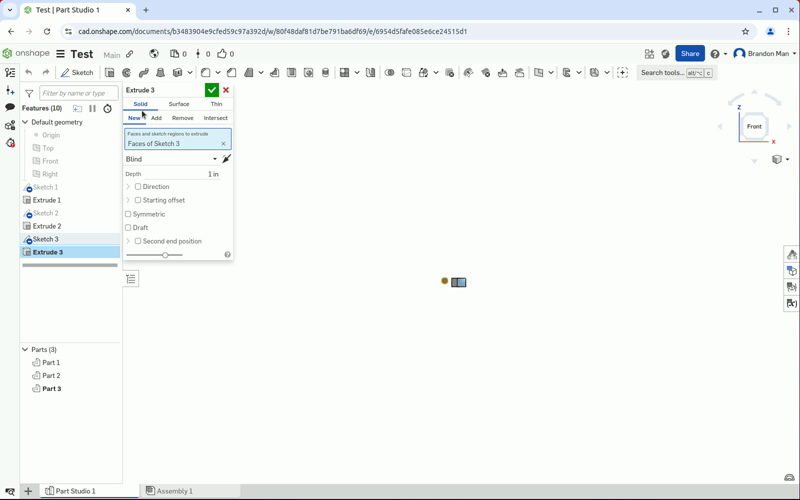
mouse_move(137, 120)
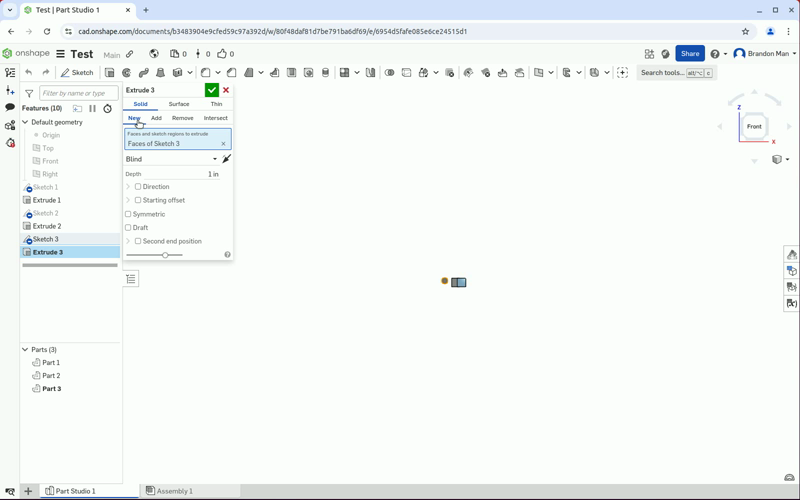
click(137, 120)
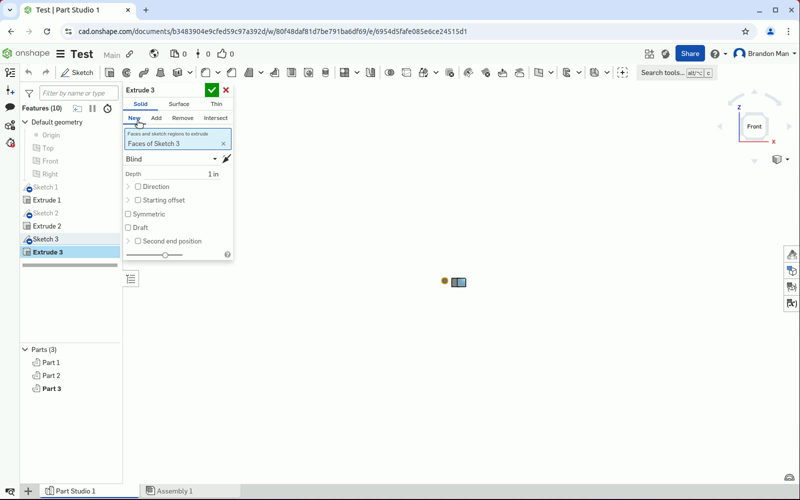
key(tab, 4)
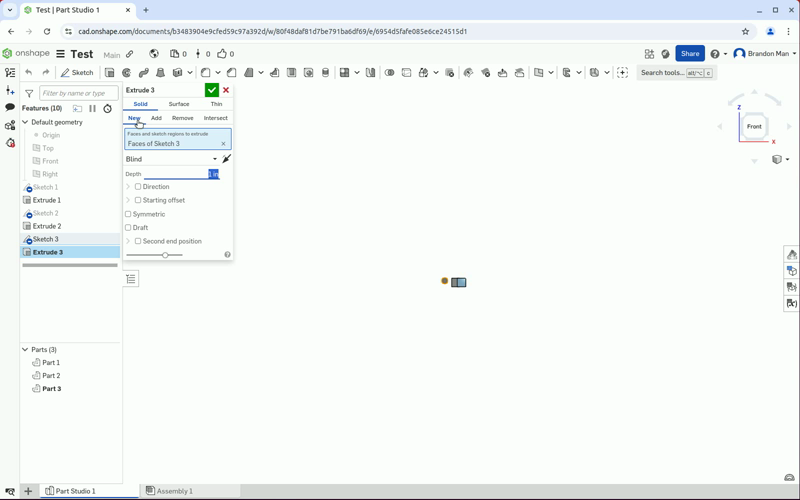
text(18.775)
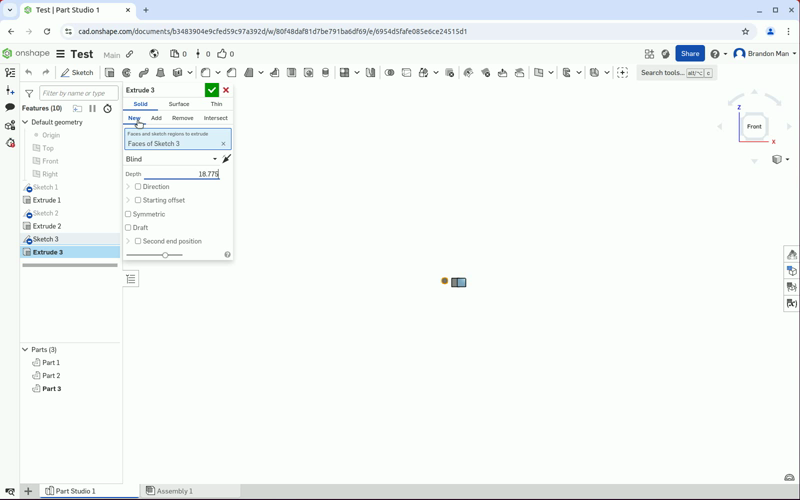
key(enter)
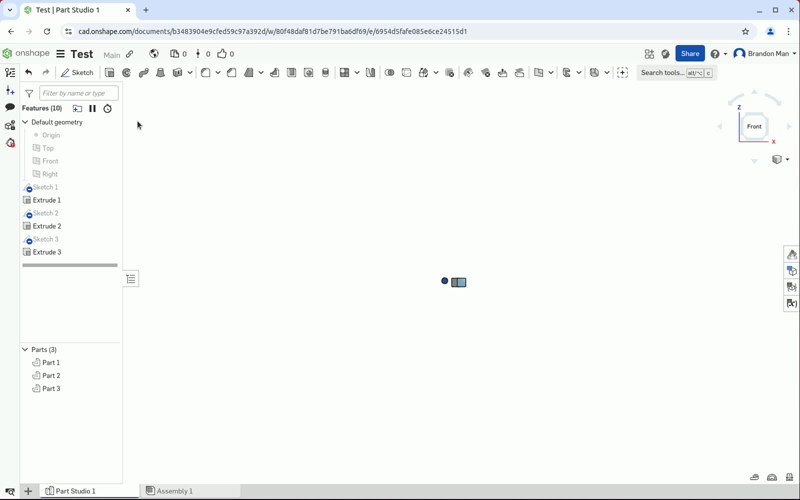
key(shift+h)
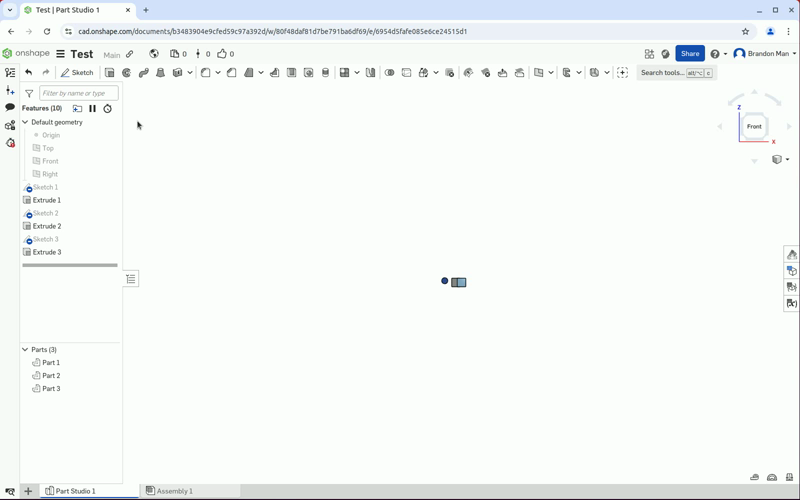
key(shift+h)
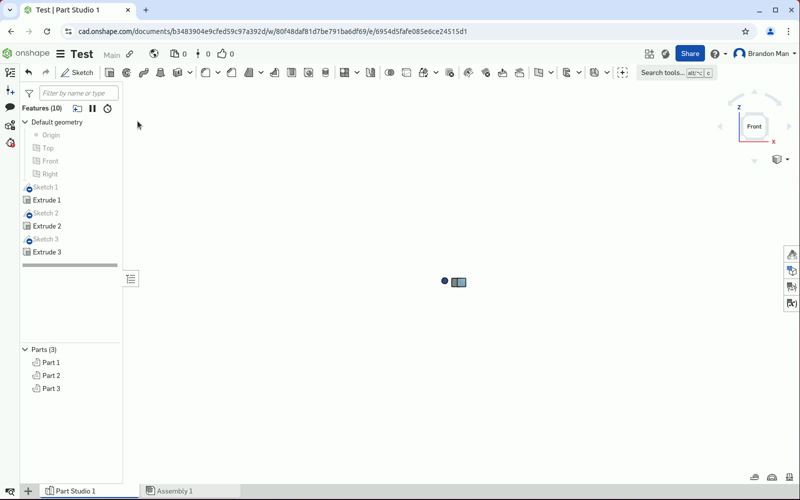
mouse_move(73, 189)
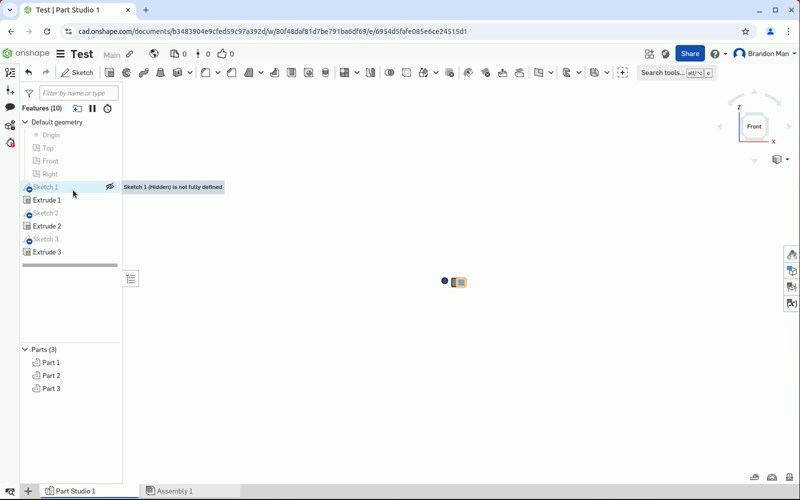
click(73, 189)
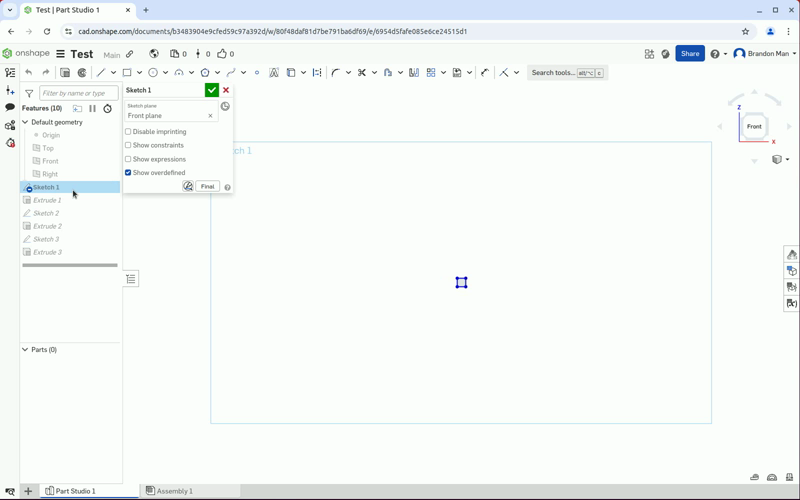
mouse_move(229, 92)
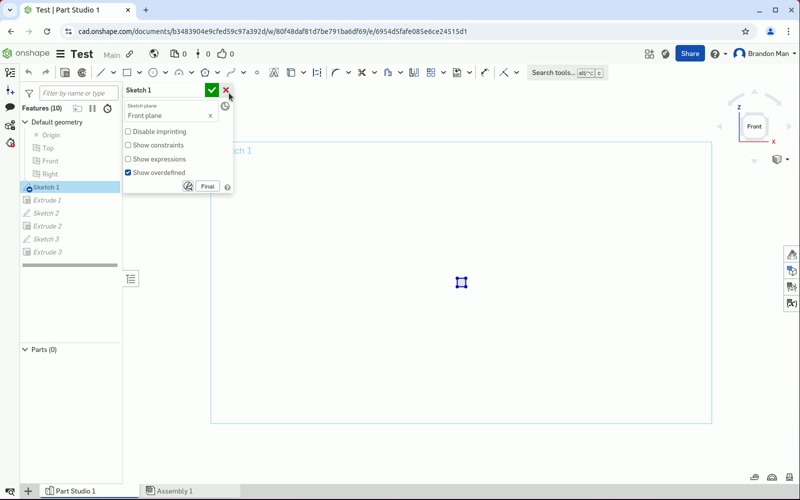
click(229, 92)
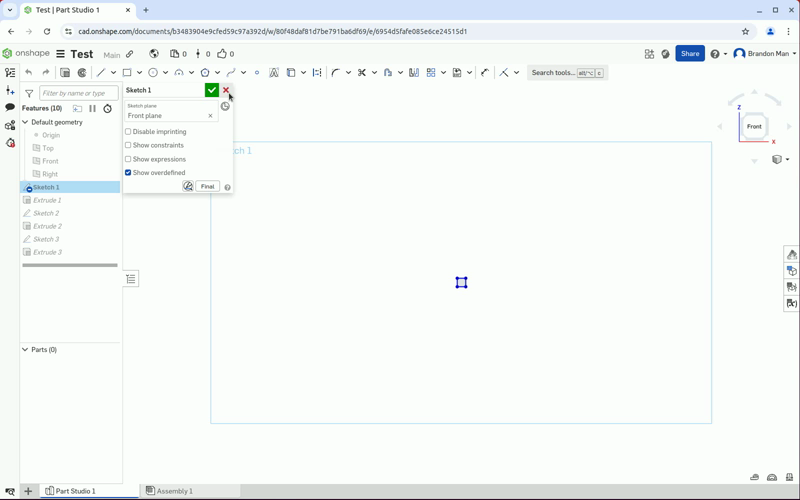
key(shift+s)
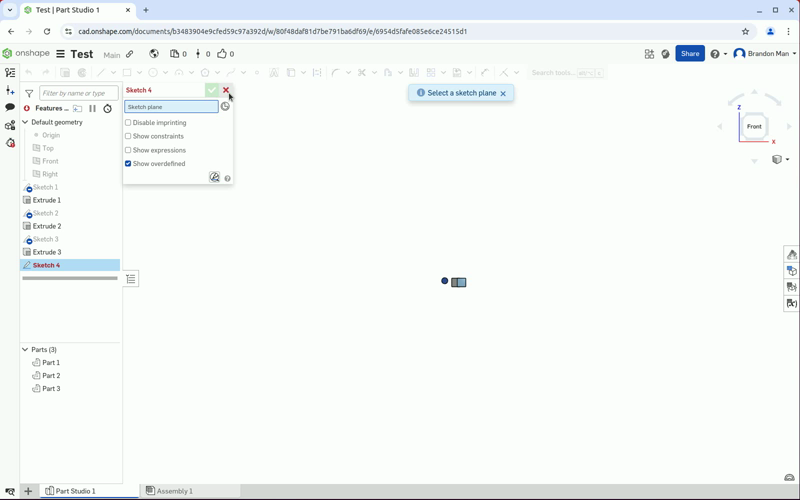
mouse_move(73, 163)
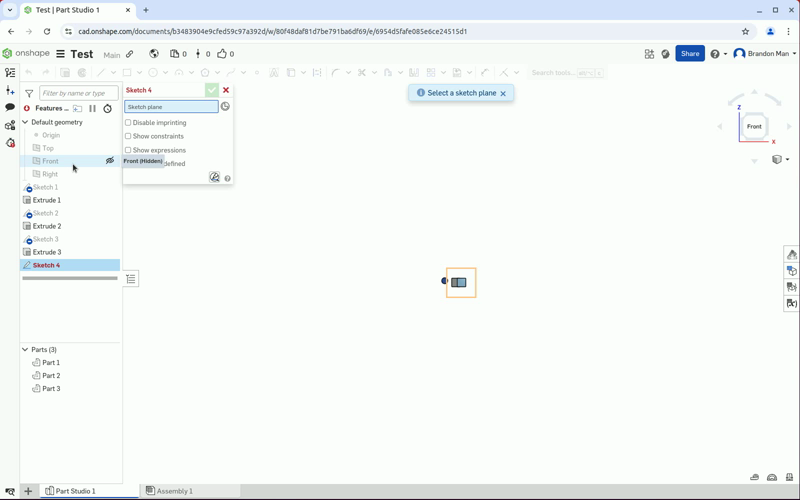
click(73, 163)
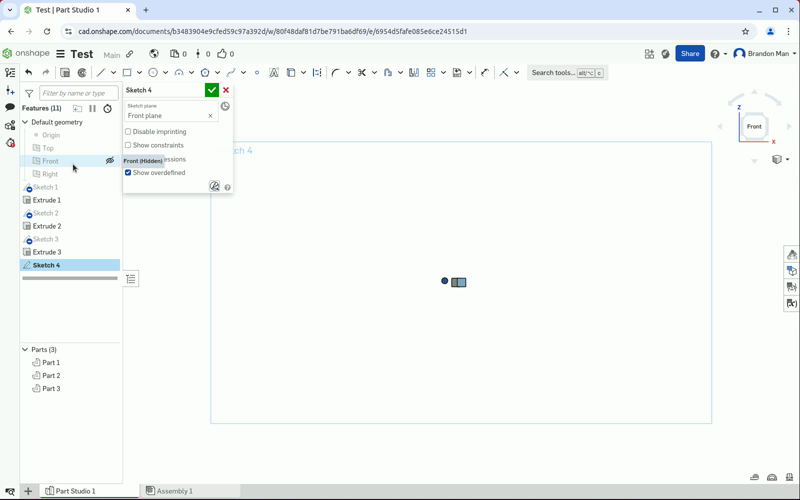
mouse_move(73, 352)
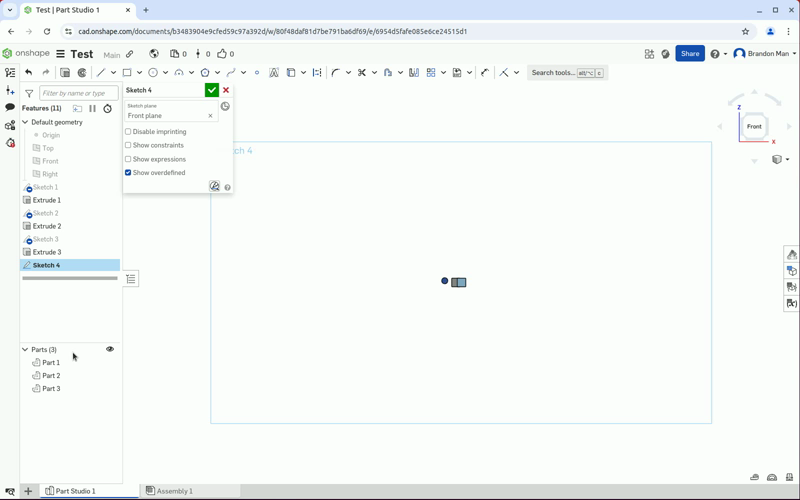
key(y)
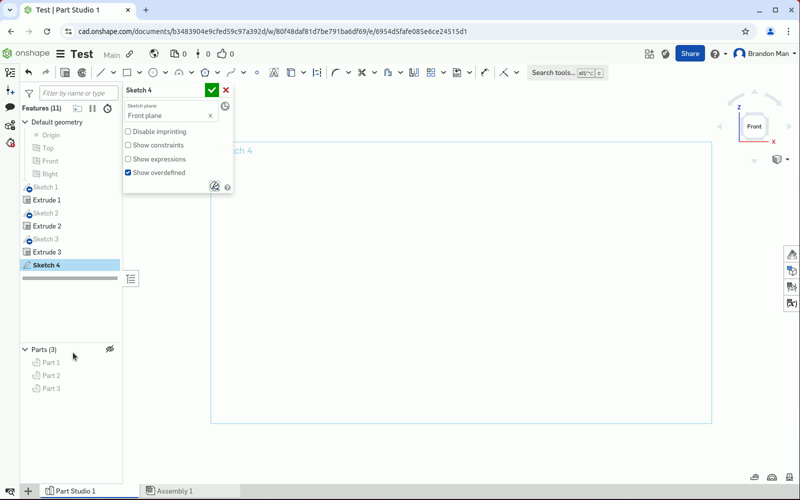
key(c)
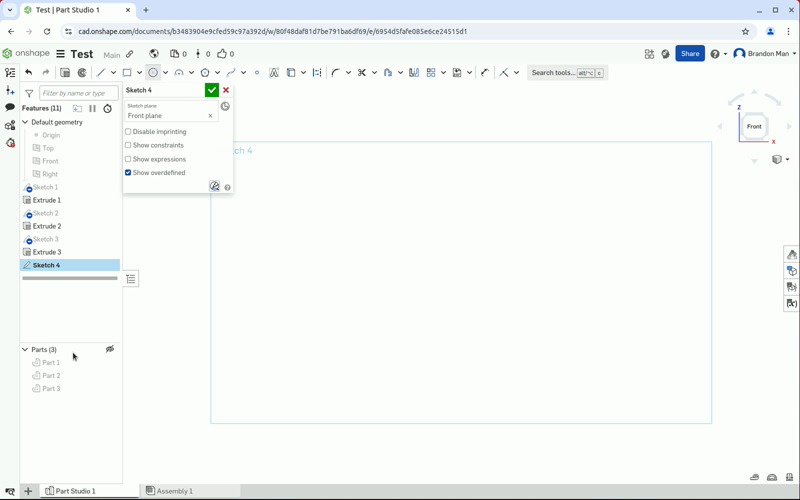
key_down(shift)
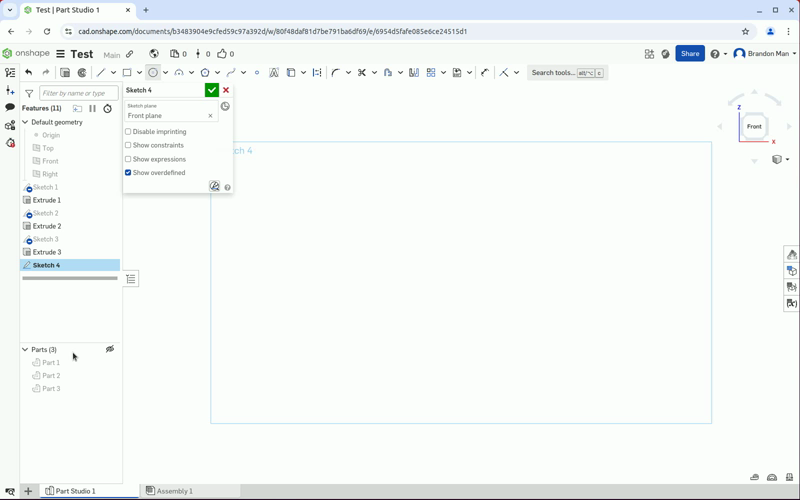
mouse_move(477, 282)
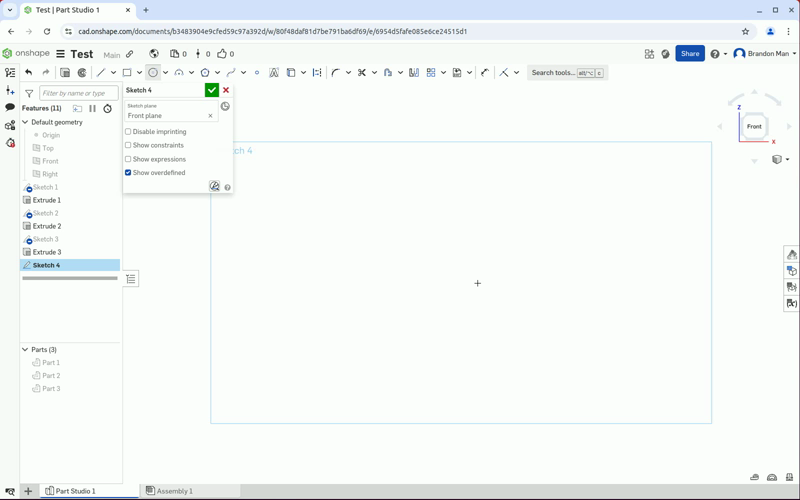
click(477, 282)
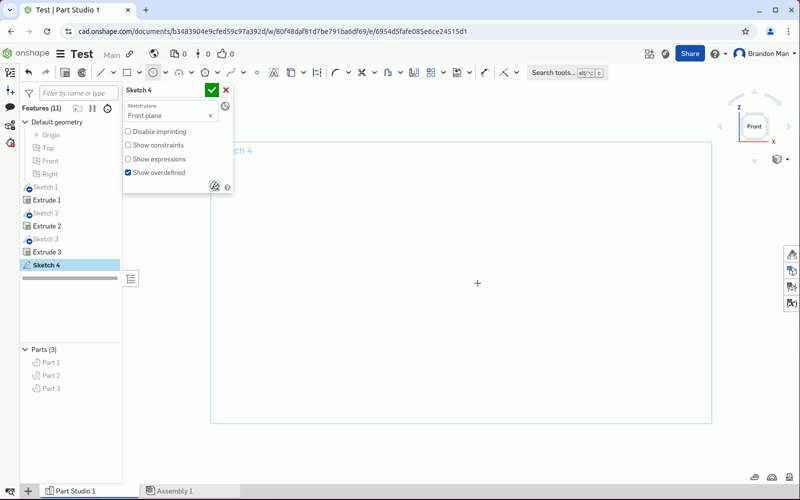
key_up(shift)
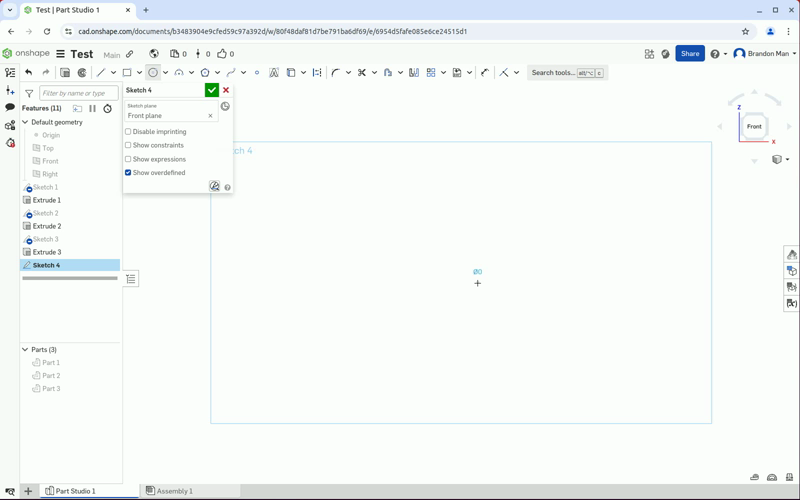
mouse_move(479, 282)
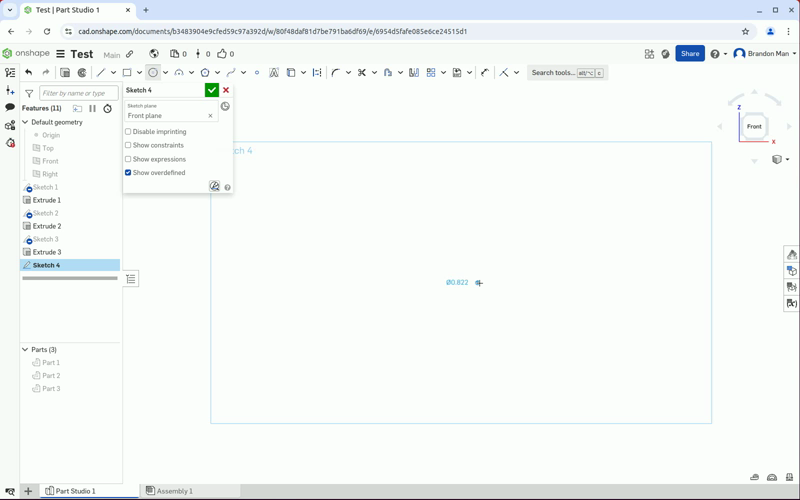
scroll(6)
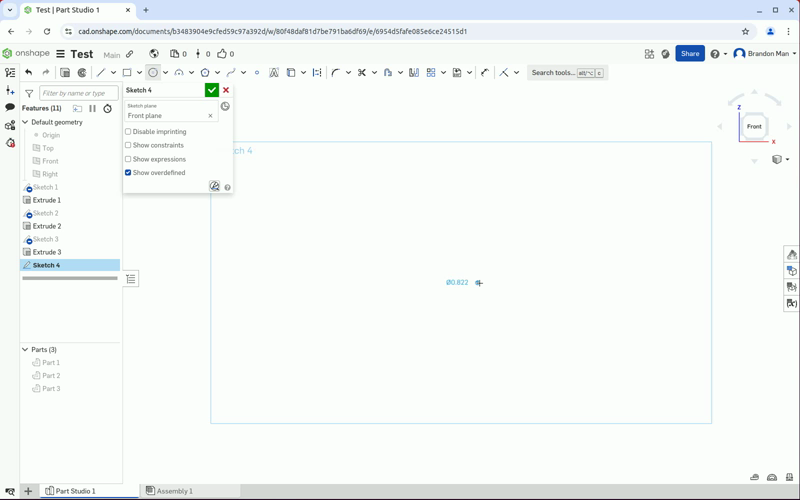
scroll(6)
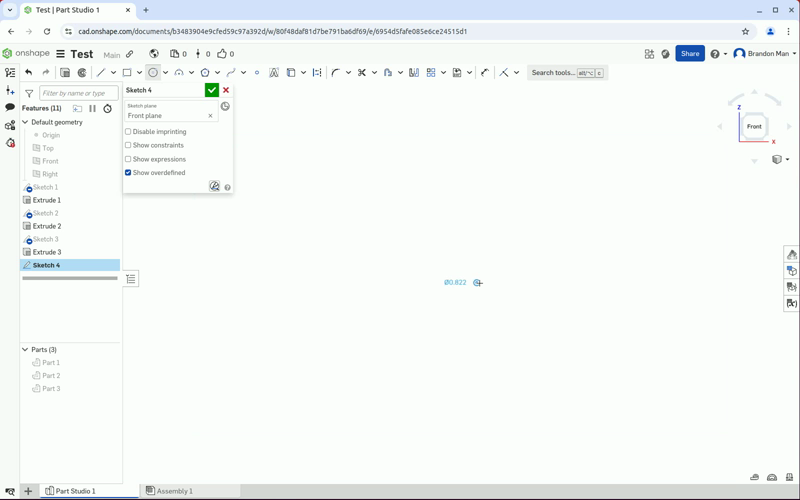
scroll(6)
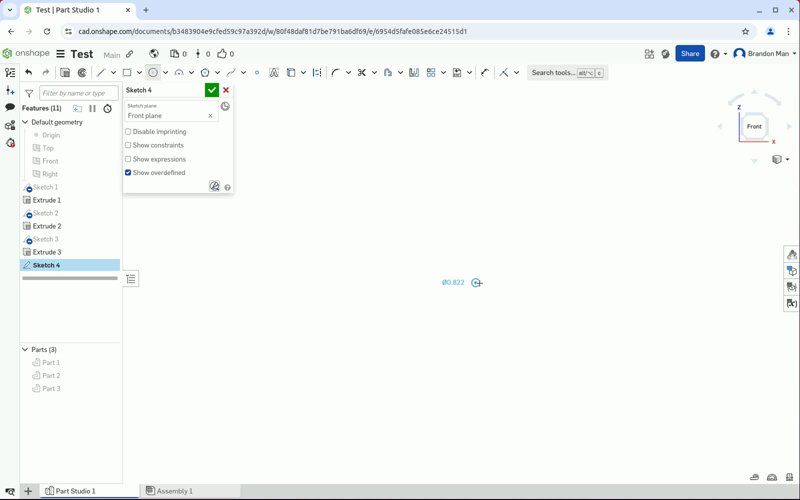
scroll(6)
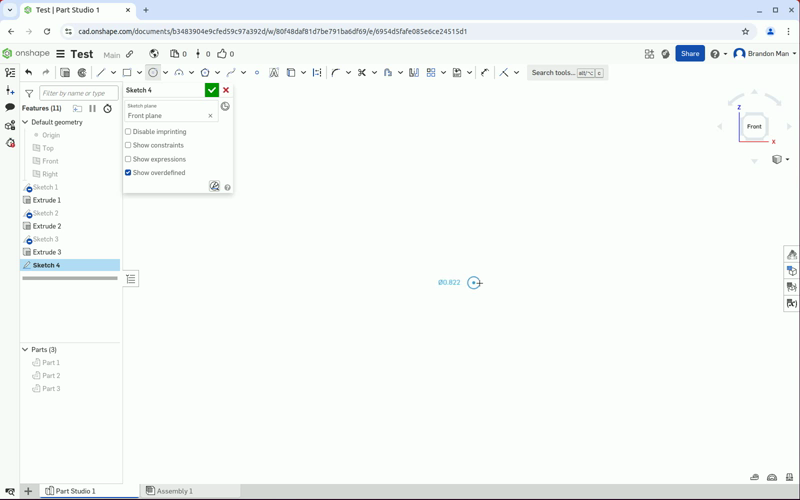
scroll(6)
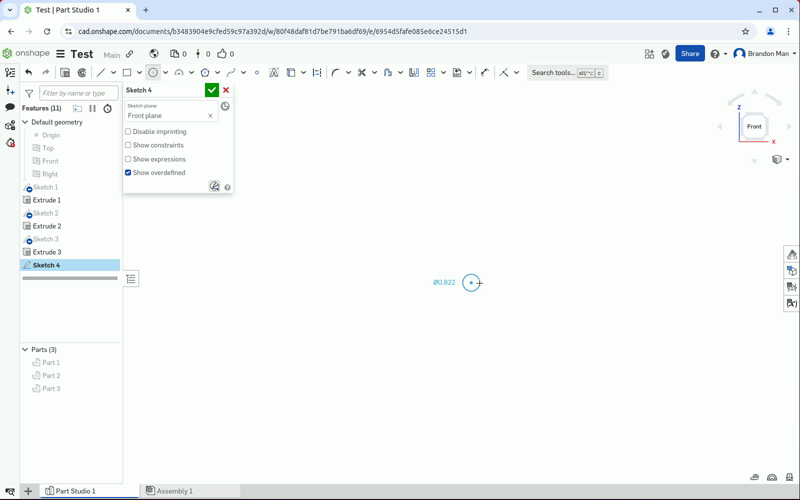
scroll(6)
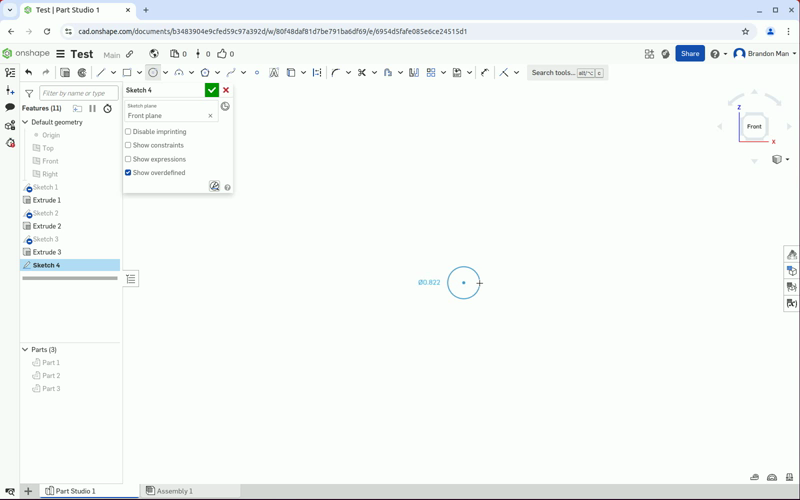
scroll(6)
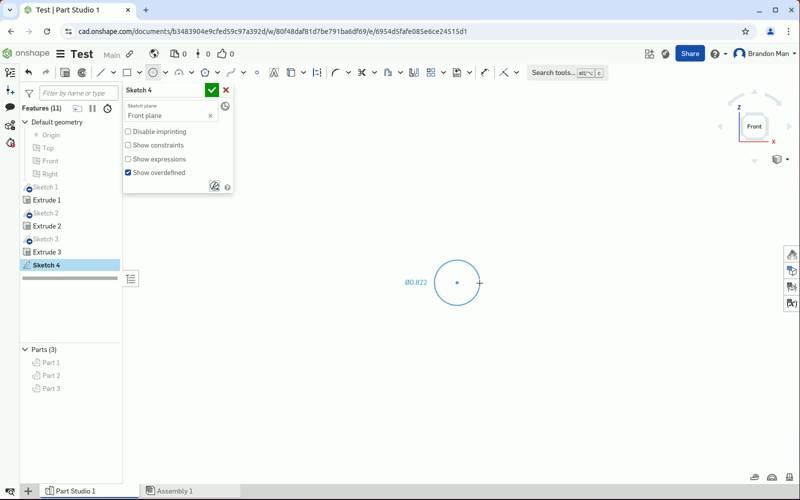
click(479, 282)
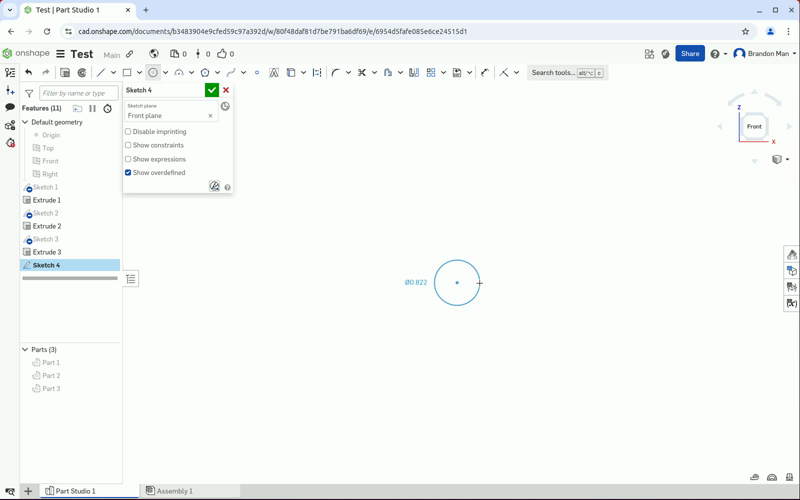
scroll(-6)
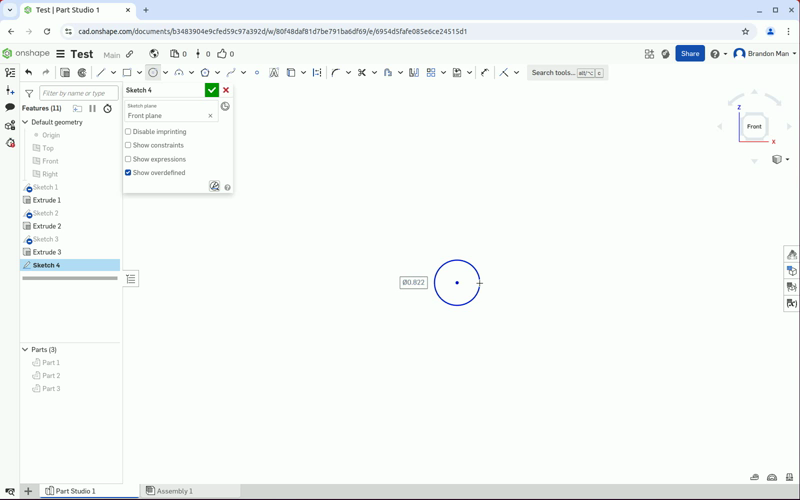
scroll(-6)
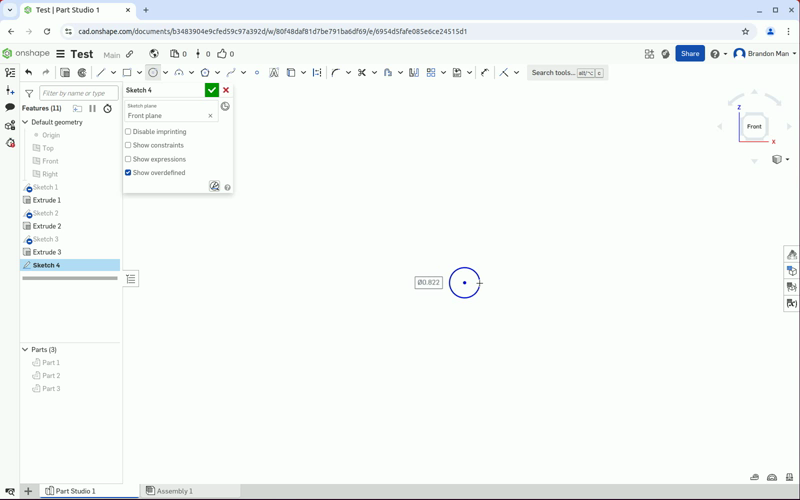
scroll(-6)
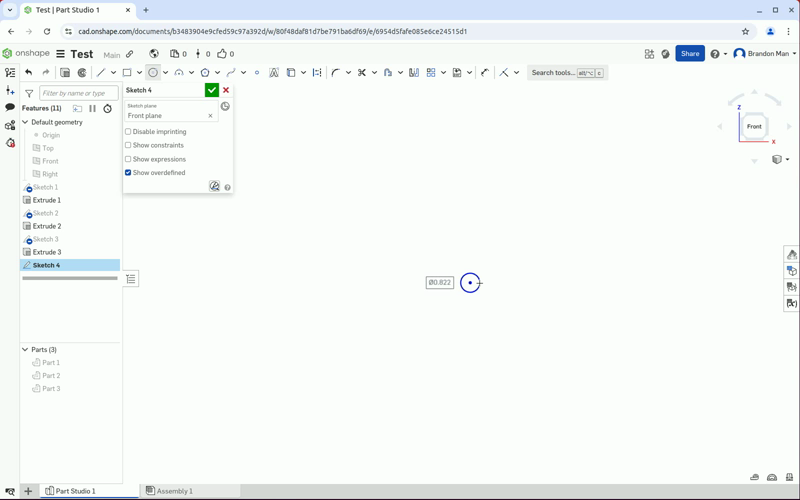
scroll(-6)
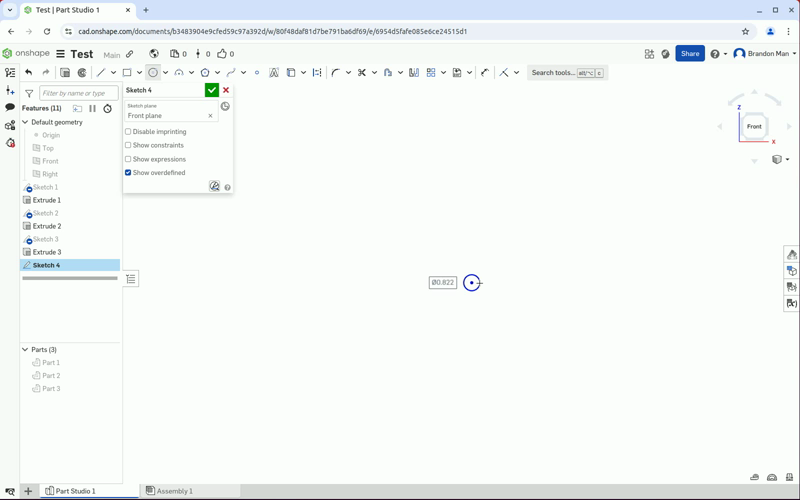
scroll(-6)
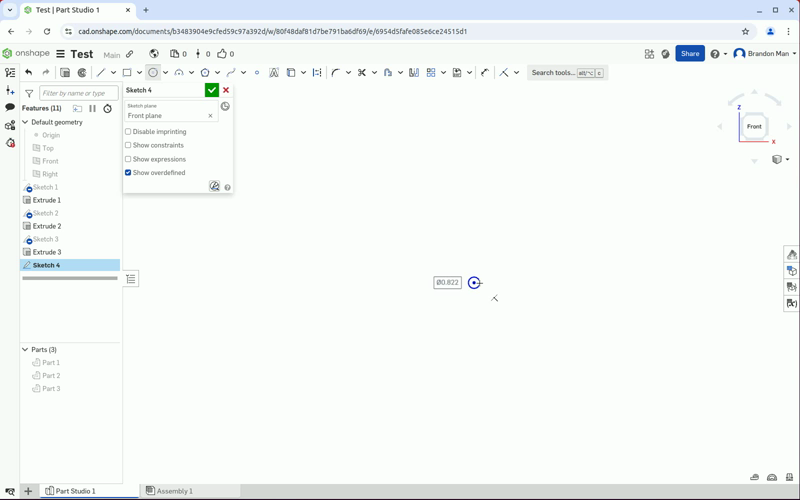
scroll(-6)
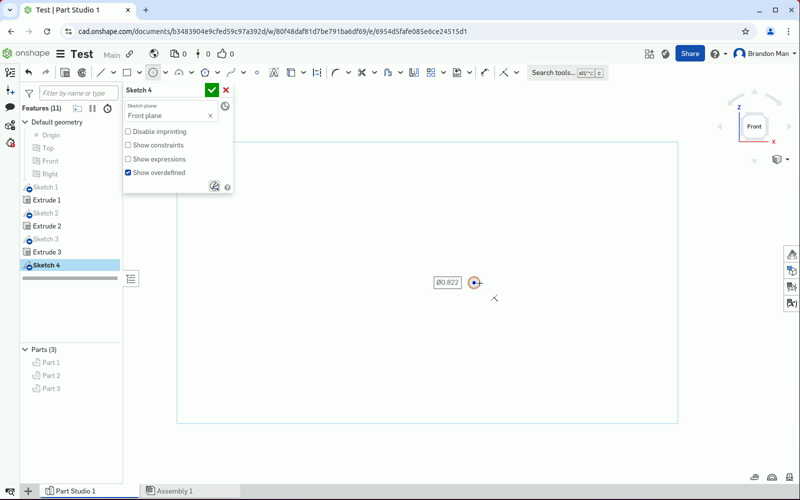
scroll(-6)
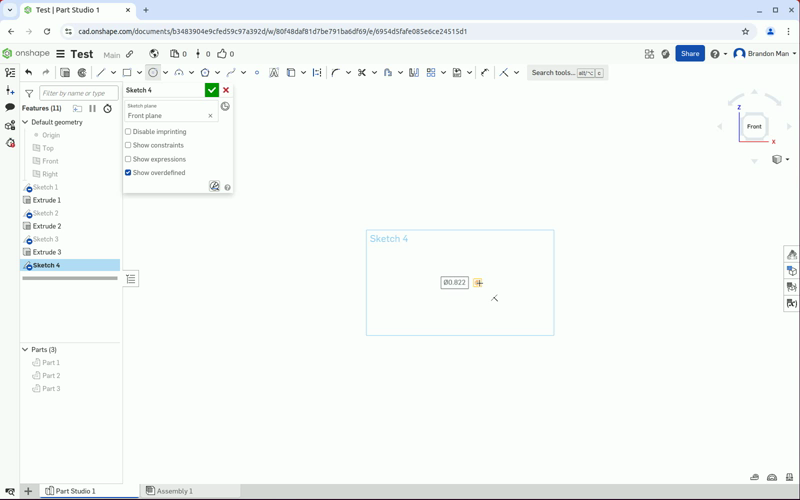
key(esc)
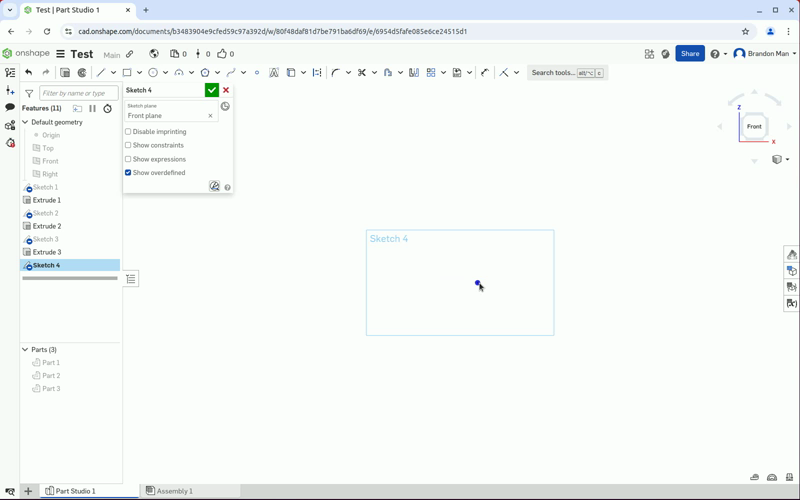
mouse_move(479, 282)
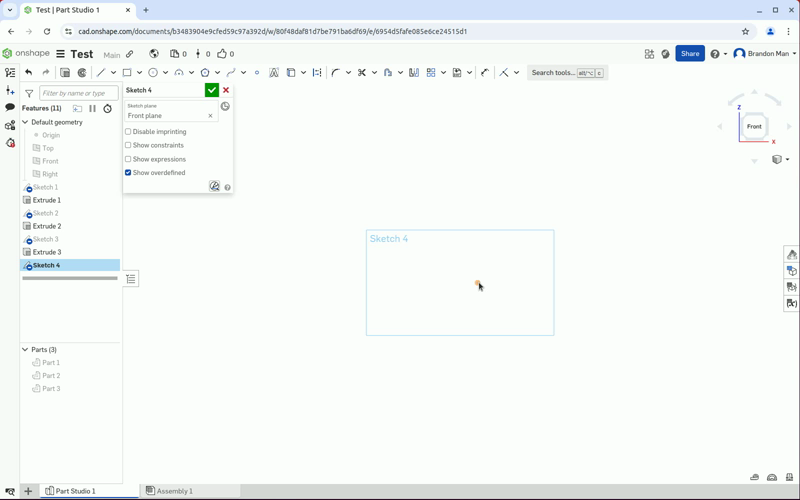
scroll(6)
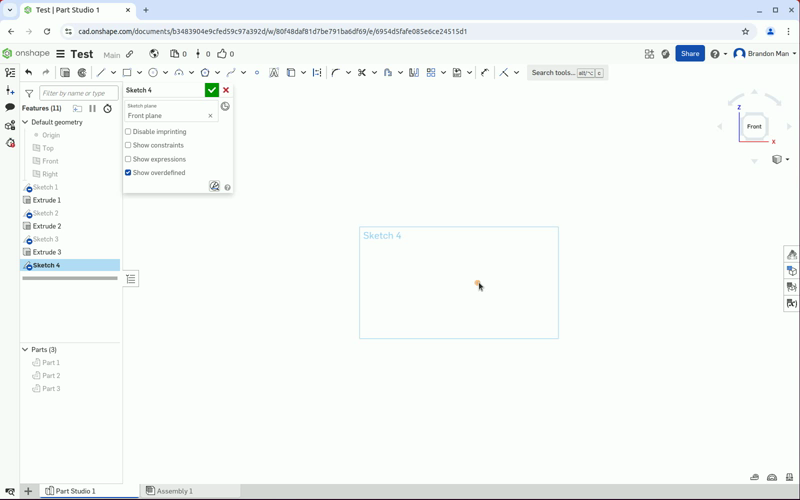
scroll(6)
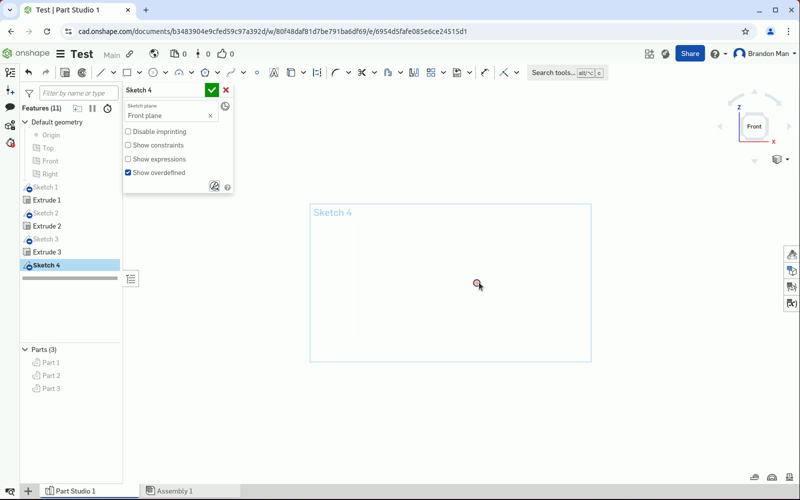
scroll(6)
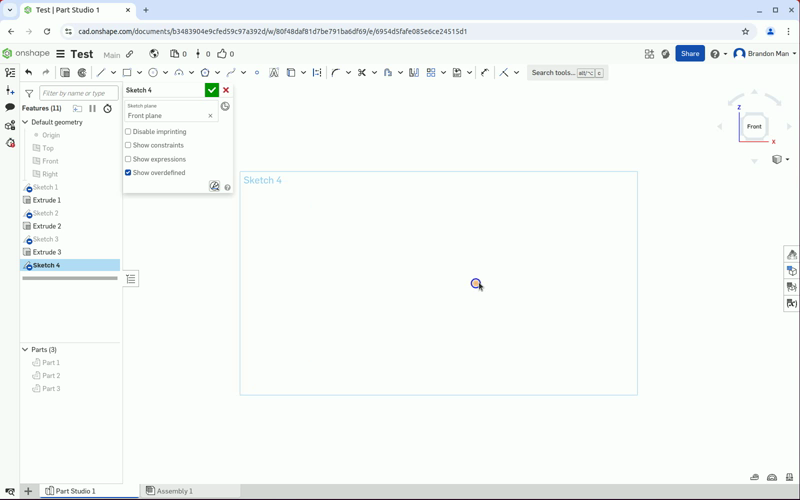
scroll(6)
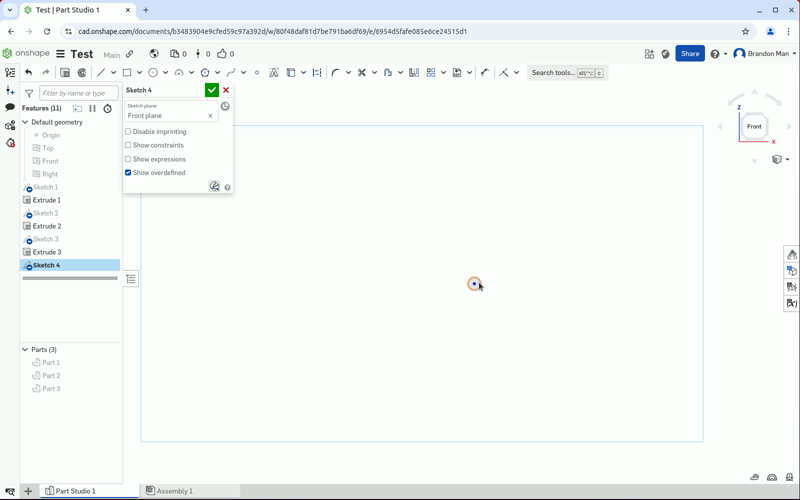
scroll(6)
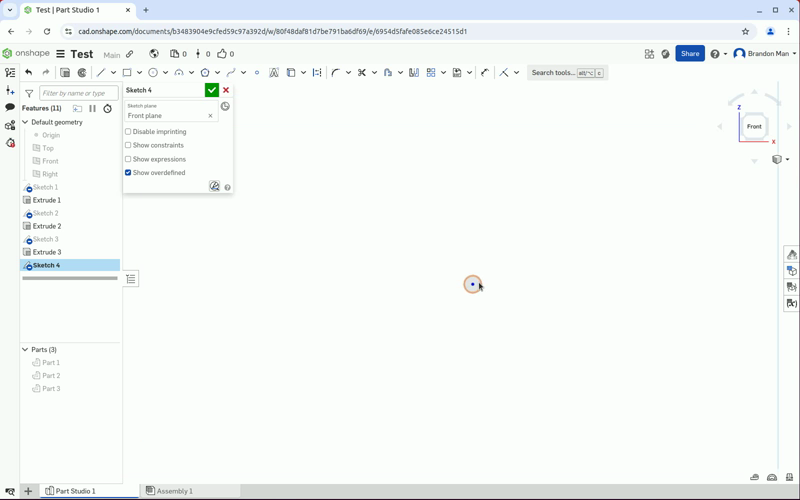
scroll(6)
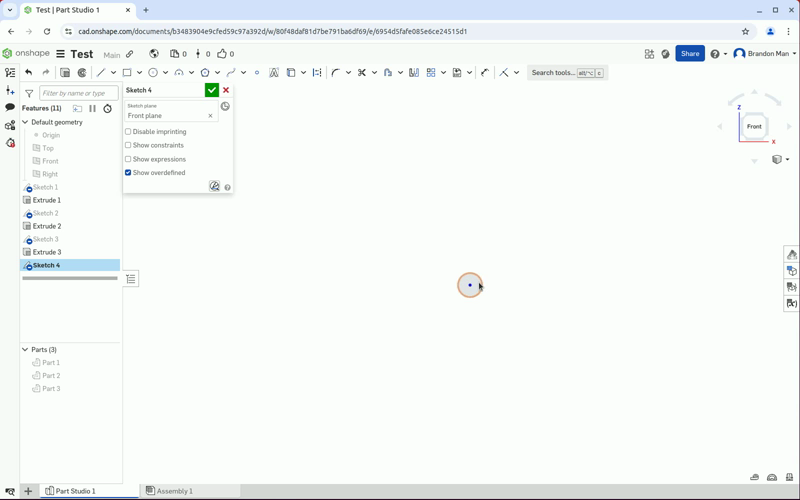
scroll(6)
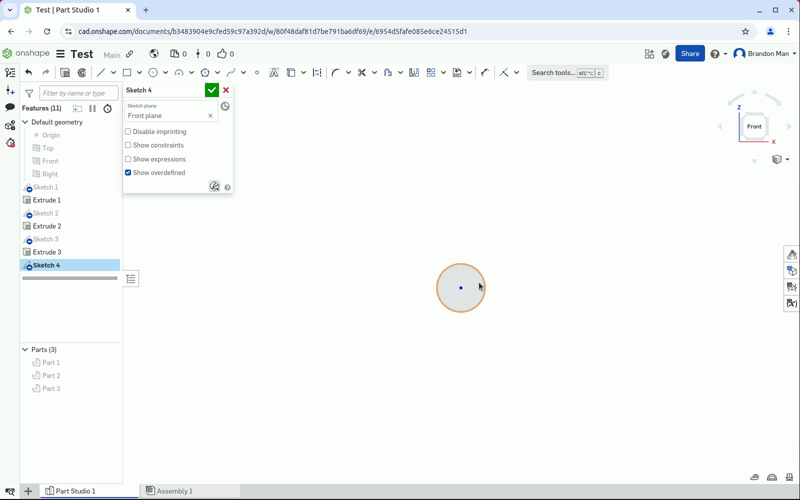
click(479, 282)
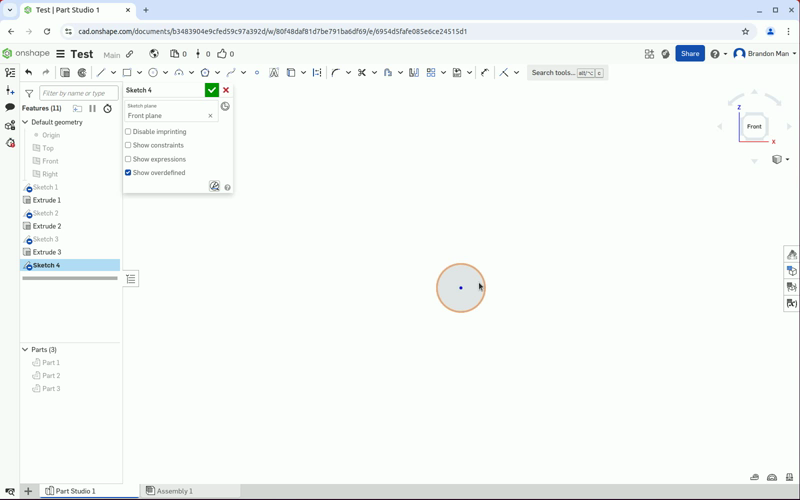
scroll(-6)
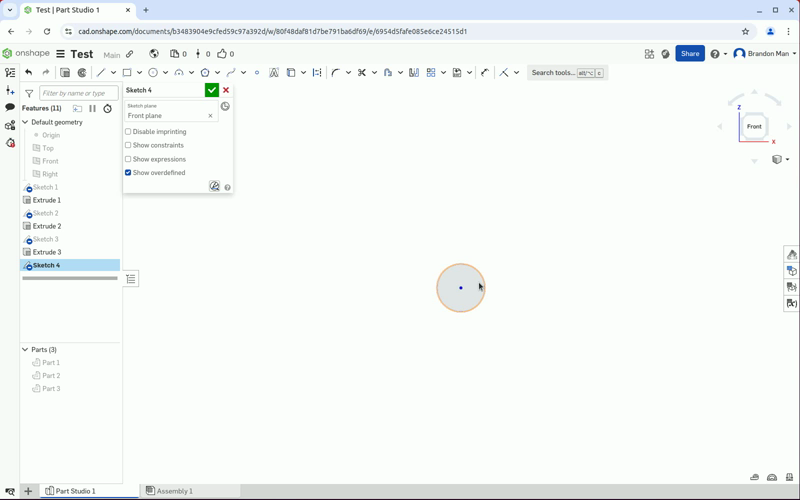
scroll(-6)
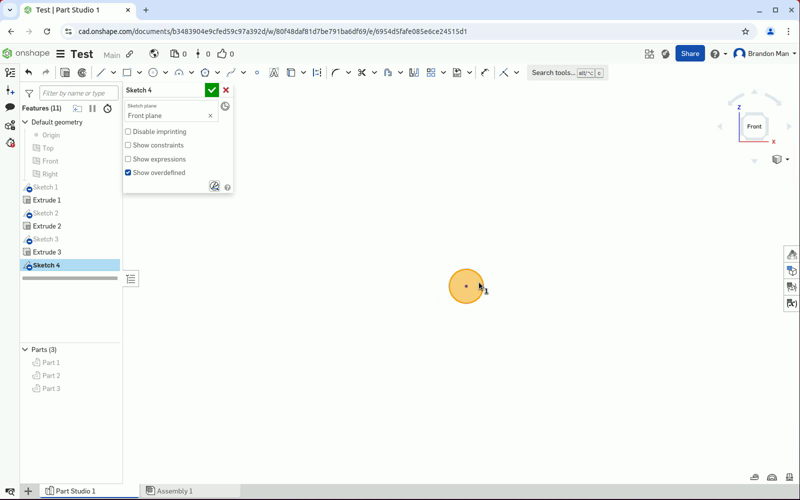
scroll(-6)
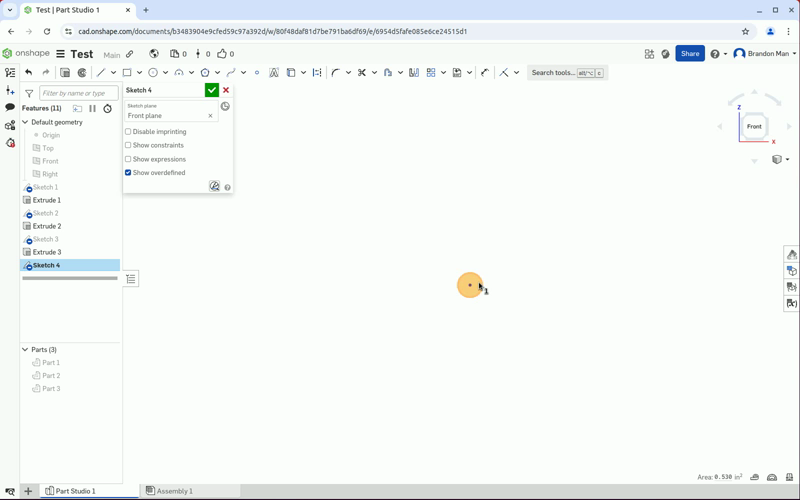
scroll(-6)
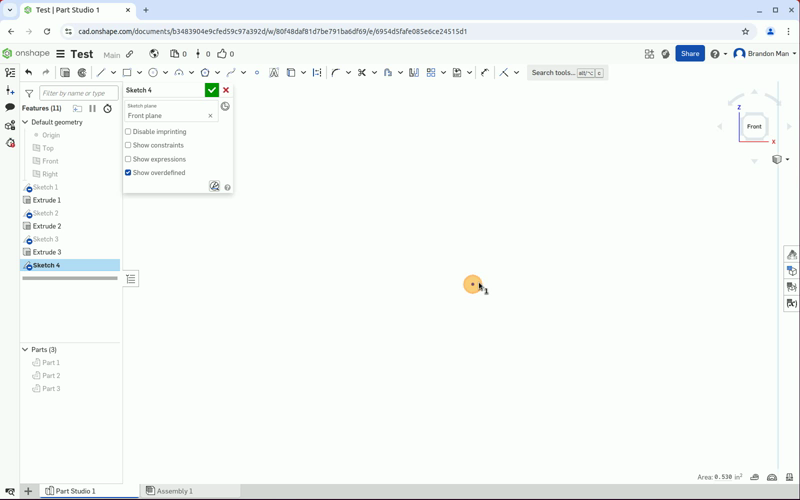
scroll(-6)
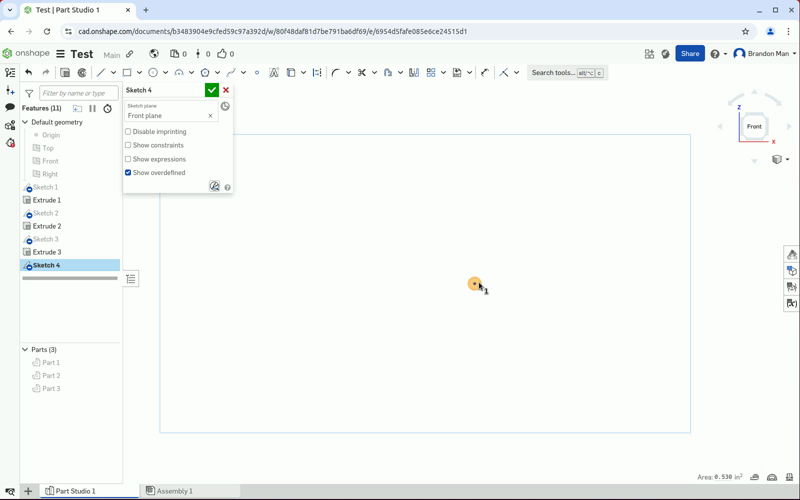
scroll(-6)
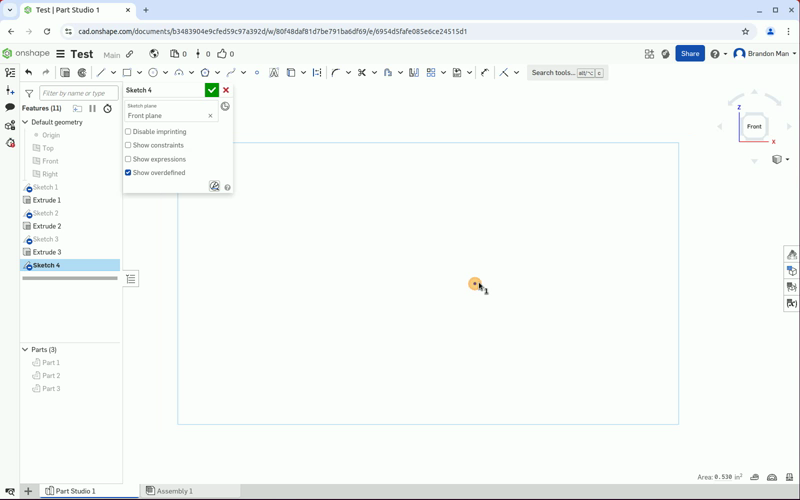
scroll(-6)
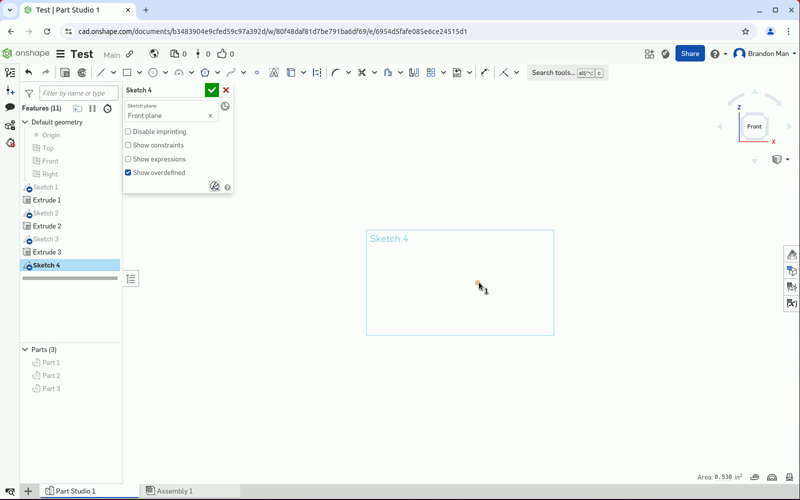
mouse_move(73, 352)
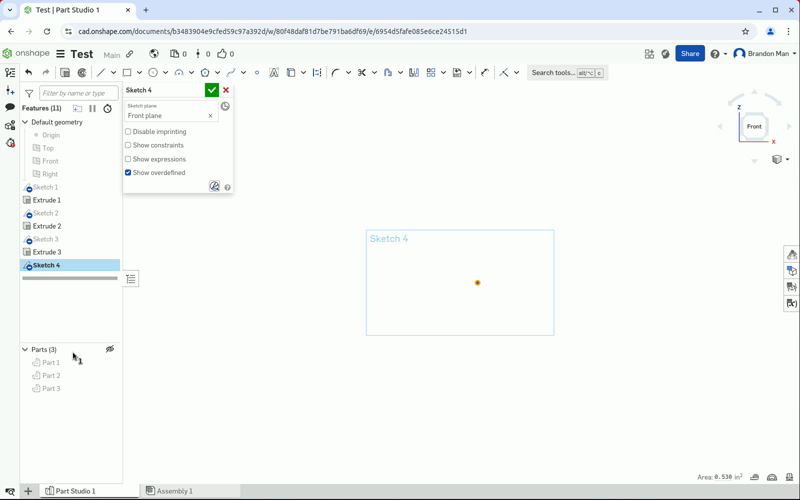
key(shift+y)
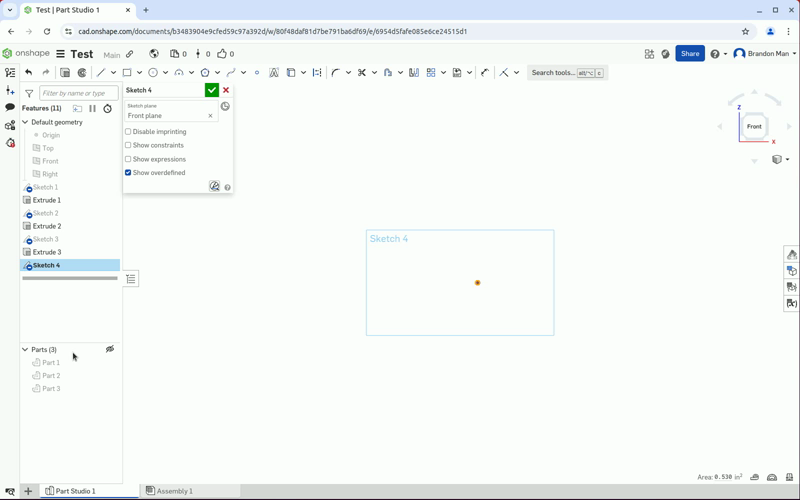
key(shift+e)
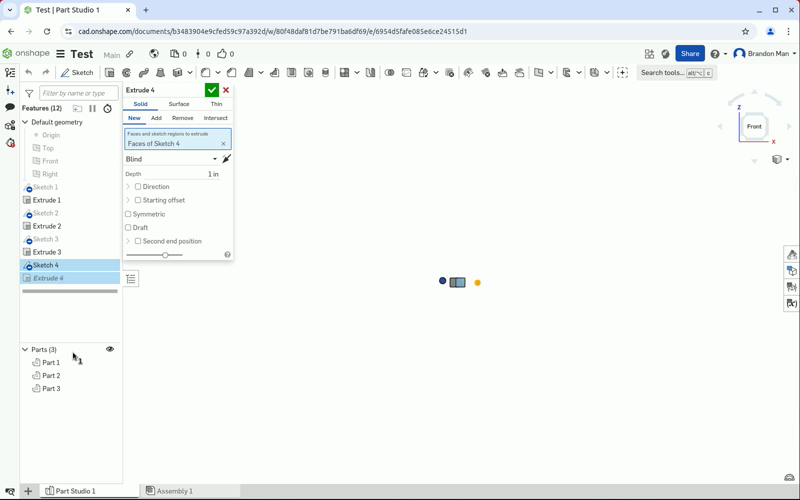
mouse_move(143, 106)
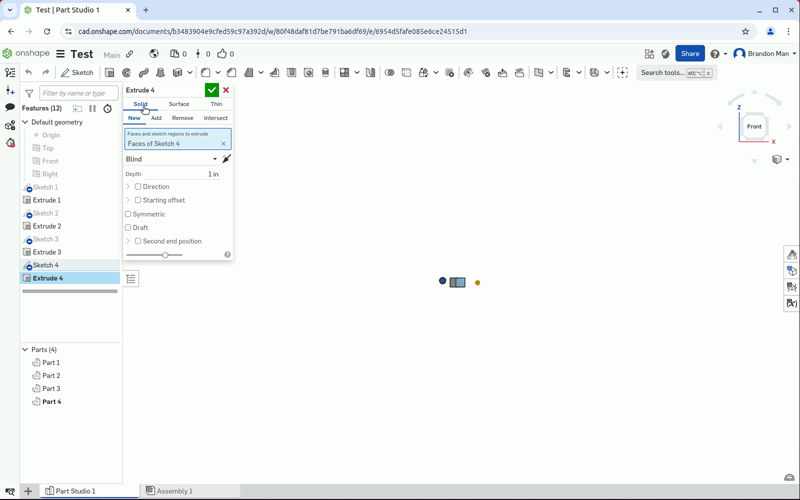
click(143, 106)
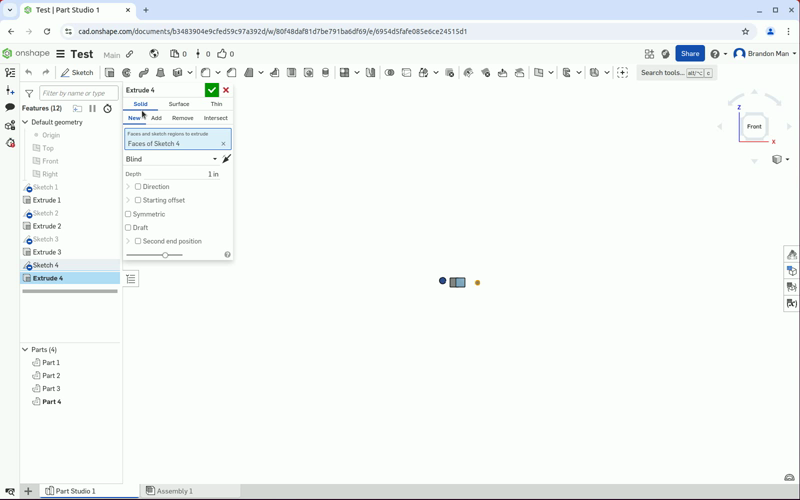
mouse_move(137, 120)
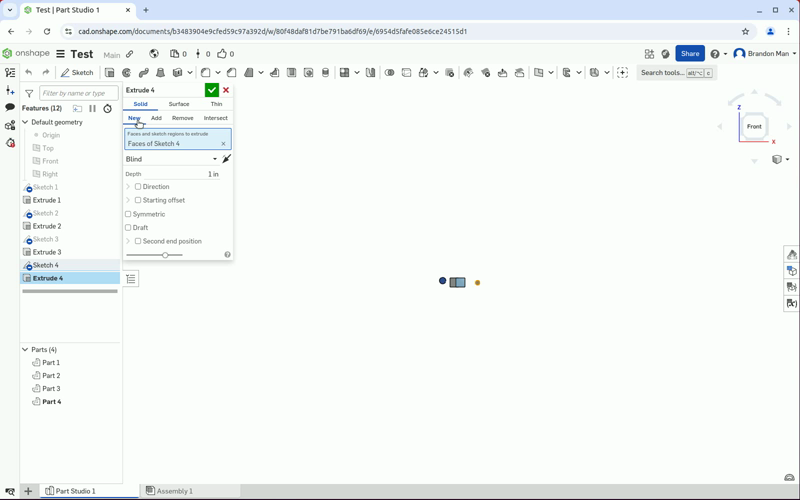
click(137, 120)
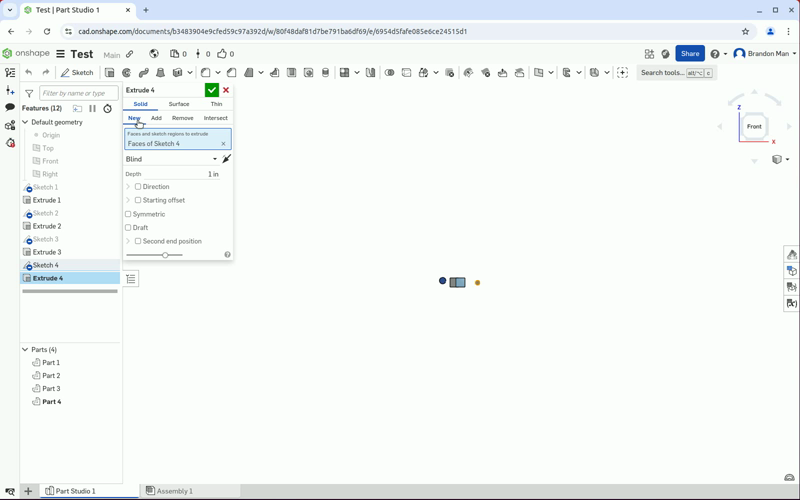
key(tab, 4)
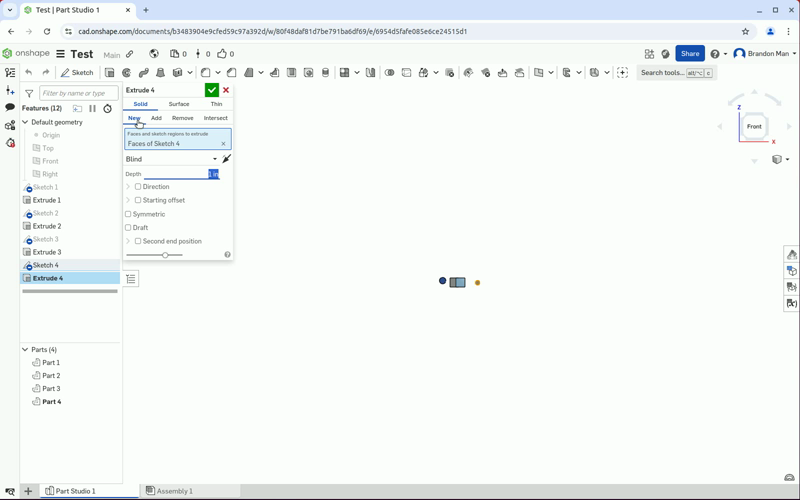
text(18.535)
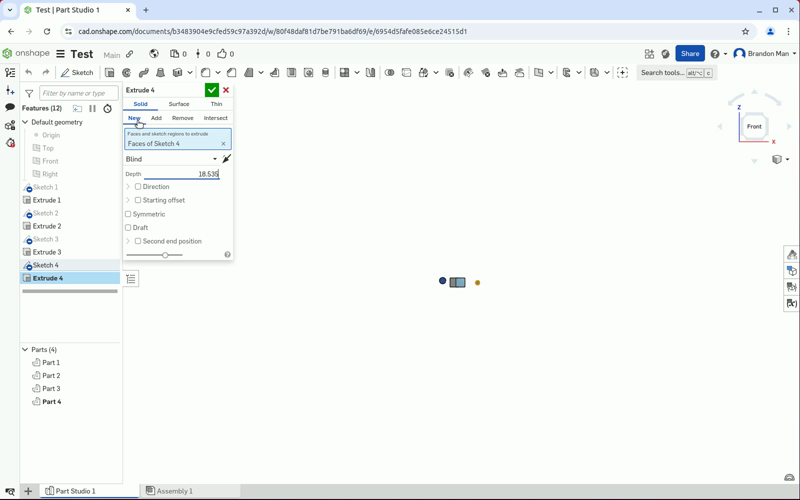
key(enter)
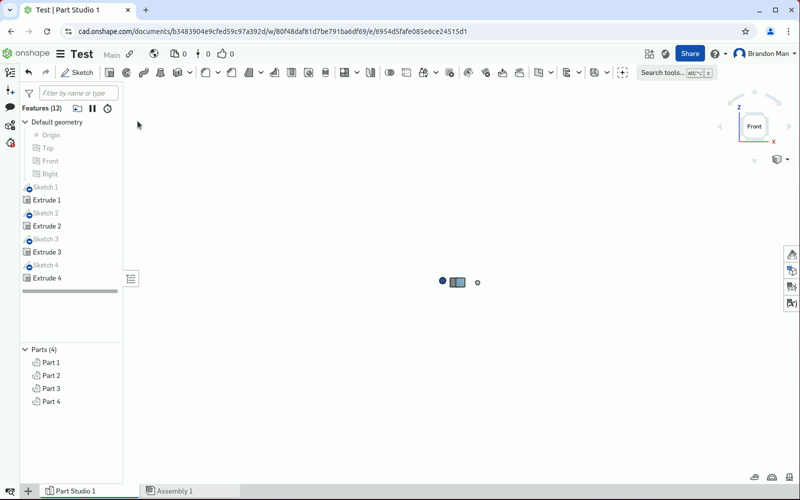
key(shift+h)
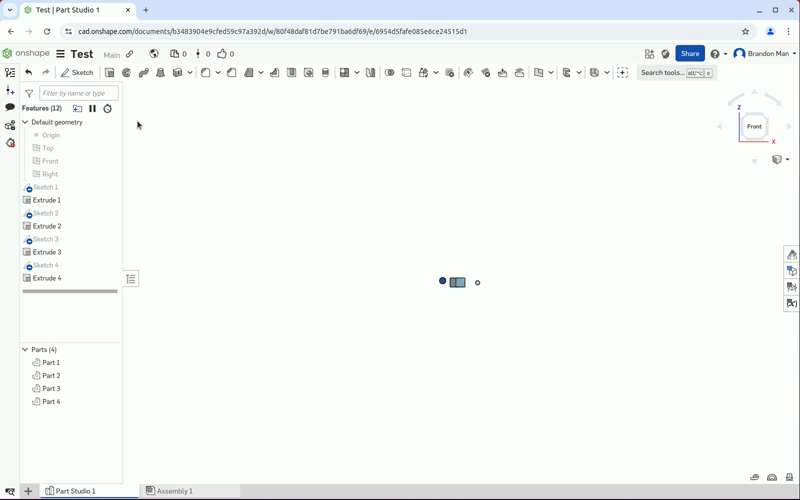
key(shift+h)
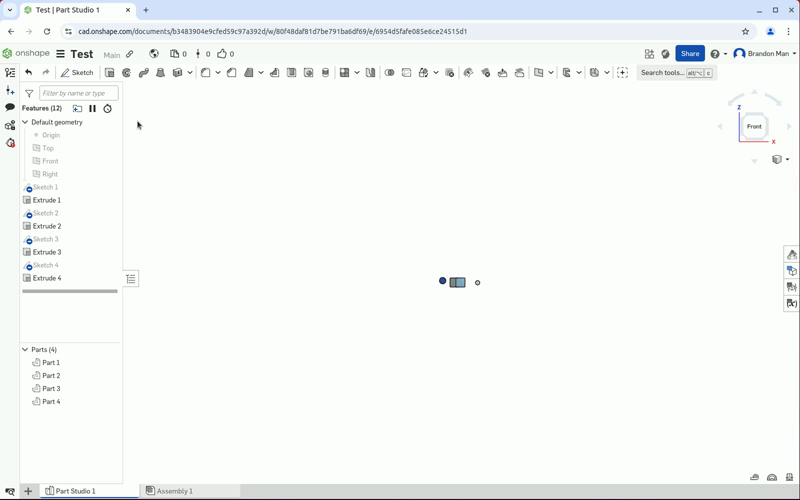
mouse_move(73, 189)
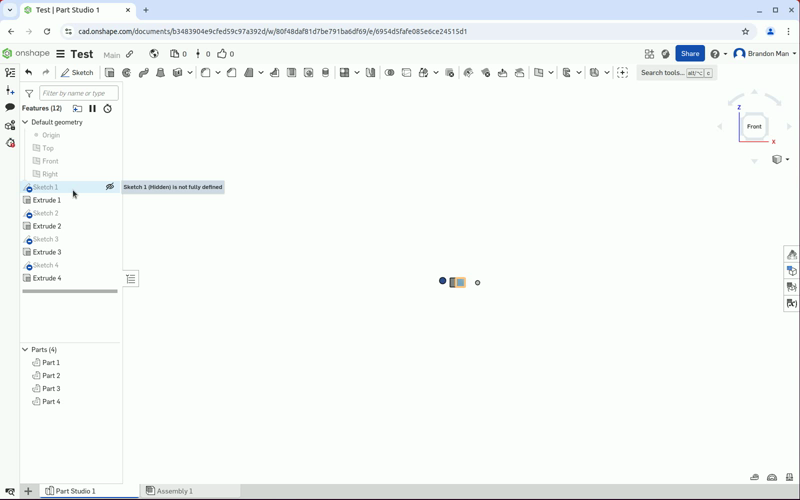
click(73, 189)
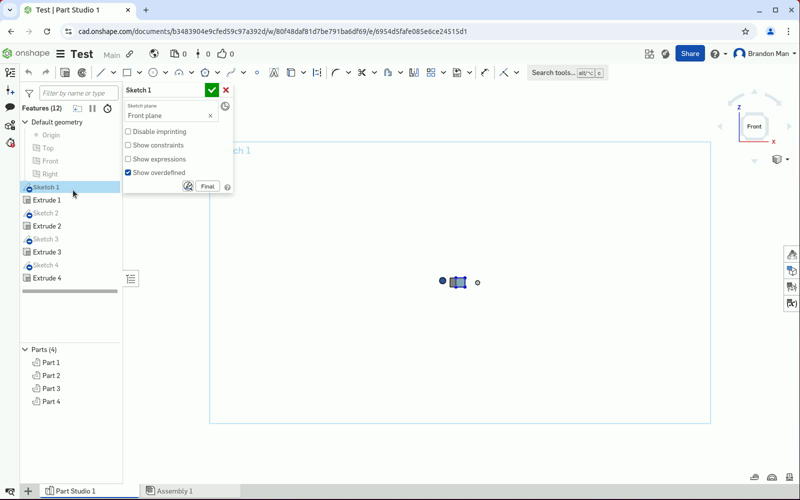
mouse_move(229, 92)
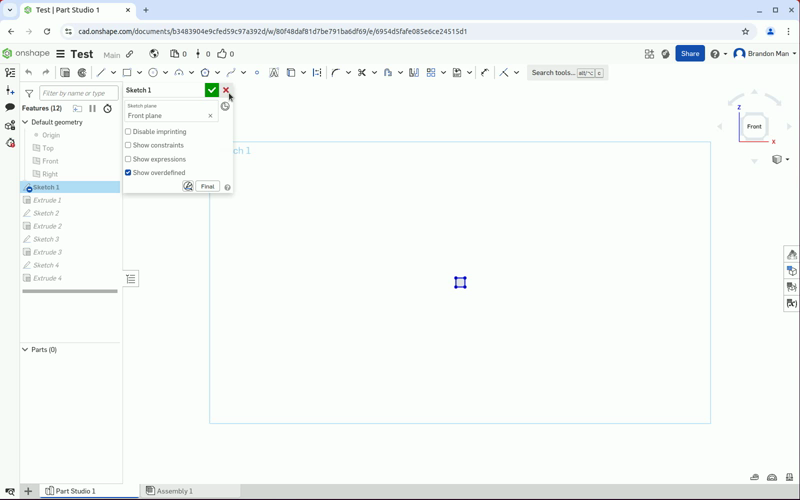
click(229, 92)
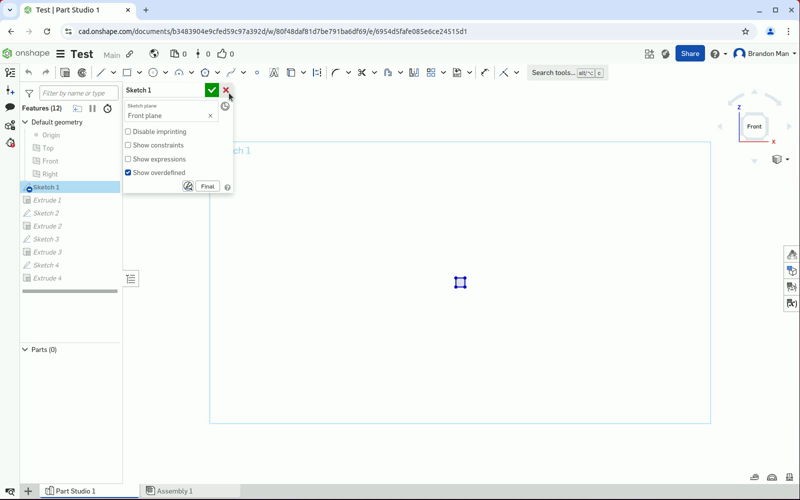
key(shift+s)
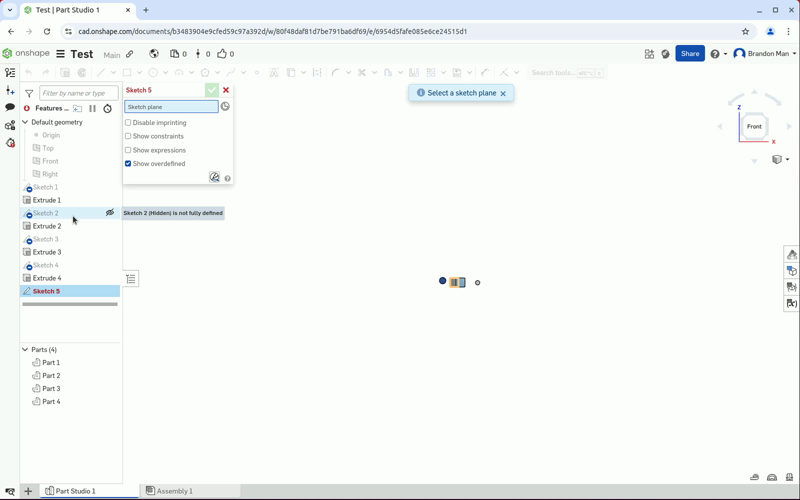
scroll(3)
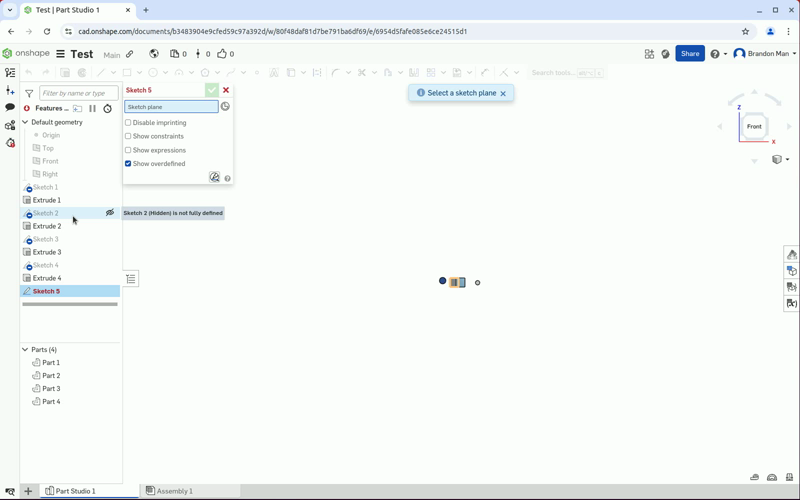
mouse_move(73, 163)
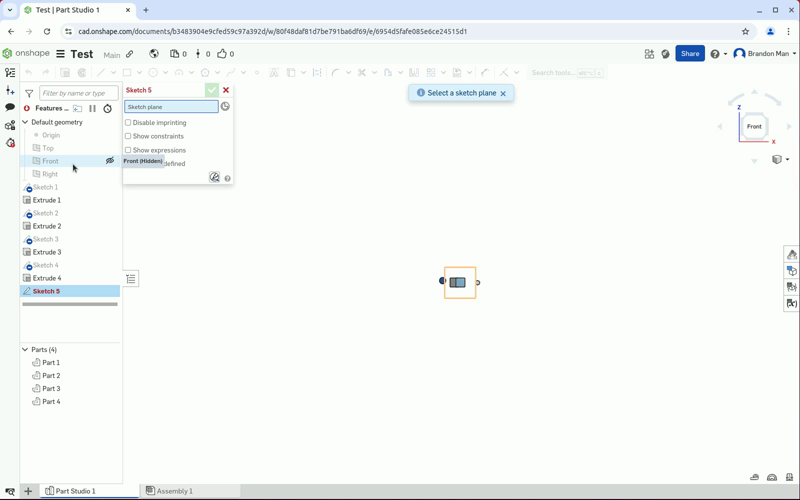
click(73, 163)
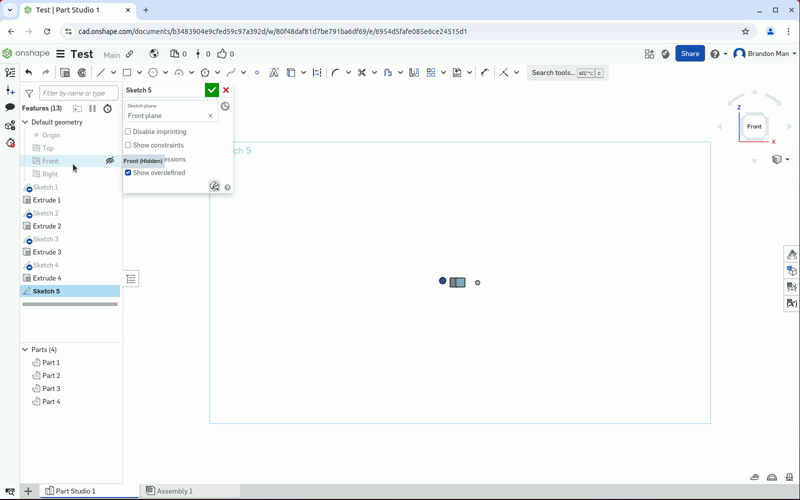
mouse_move(73, 352)
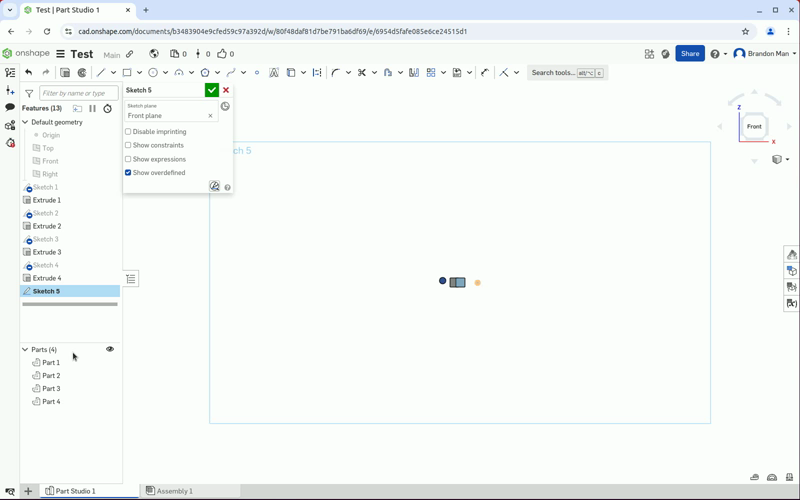
key(y)
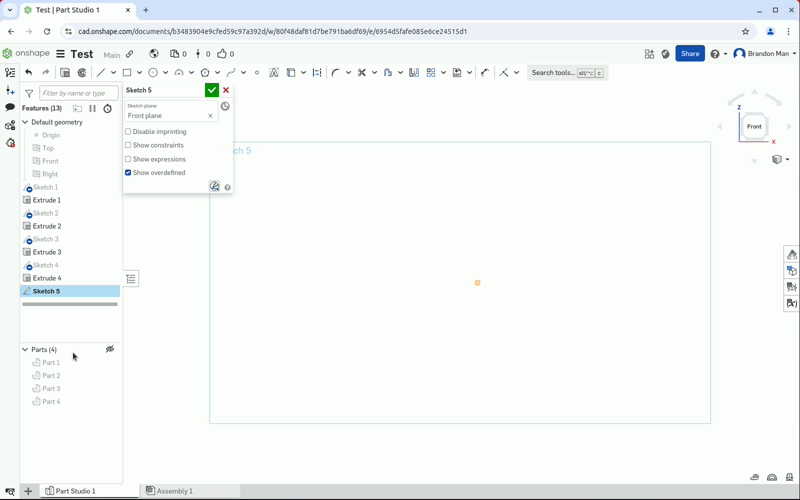
key(l)
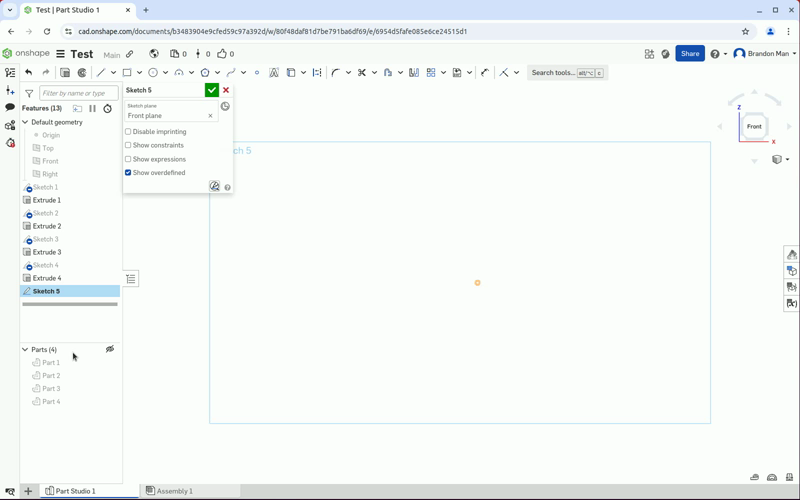
key_down(shift)
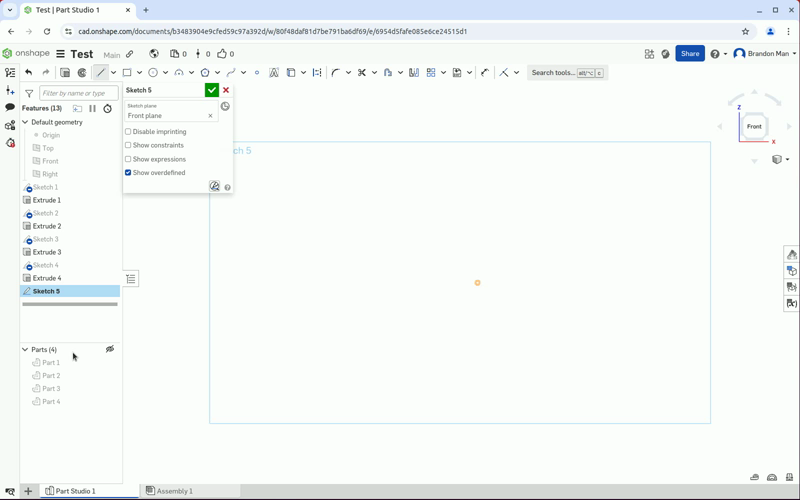
mouse_move(483, 290)
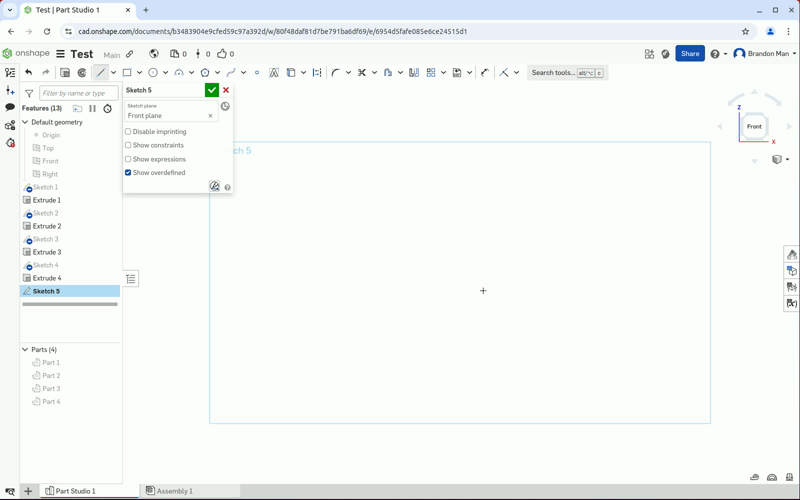
click(483, 290)
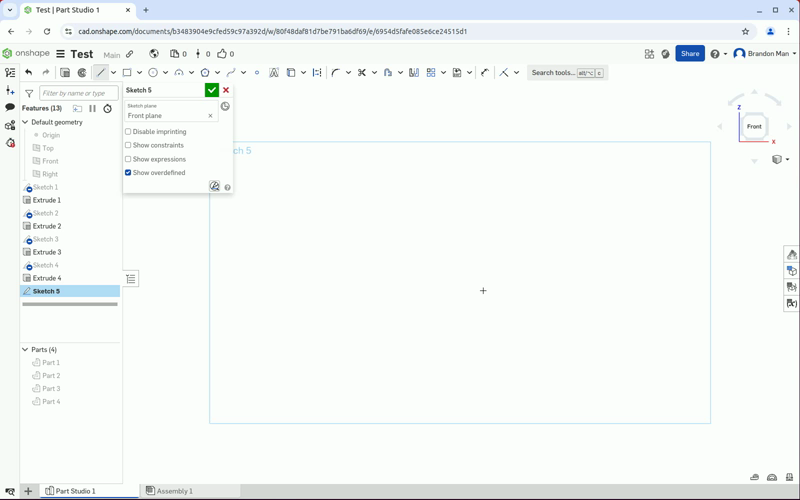
key_up(shift)
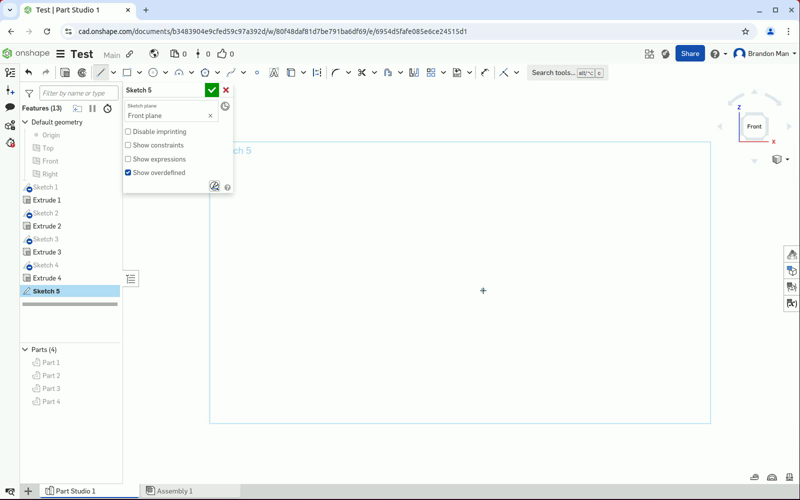
key_down(shift)
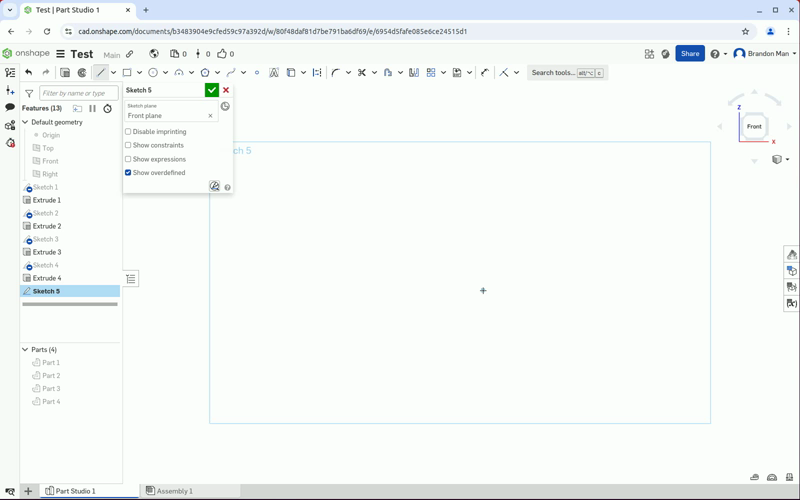
mouse_move(513, 290)
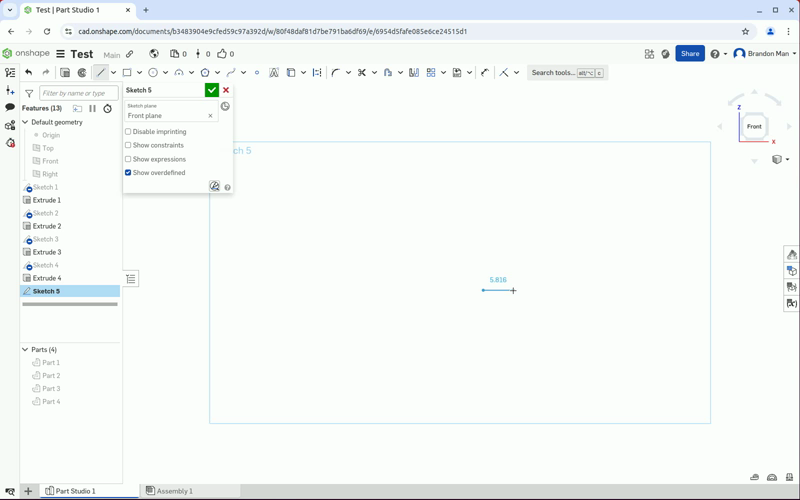
mouse_move(491, 290)
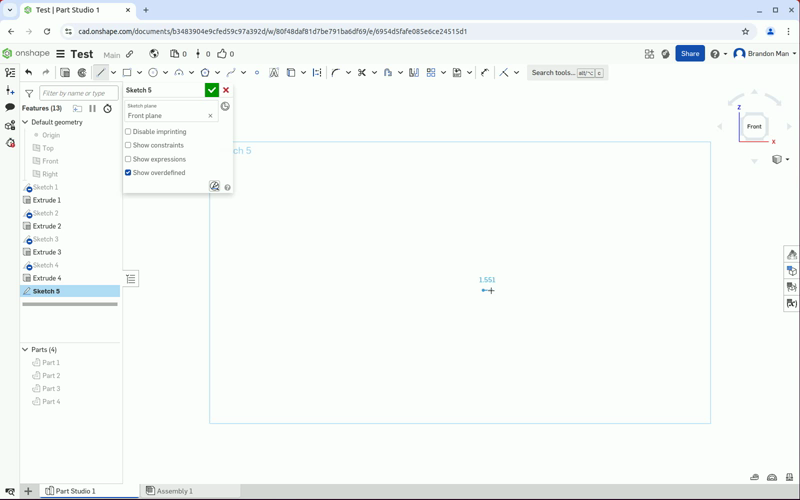
click(491, 290)
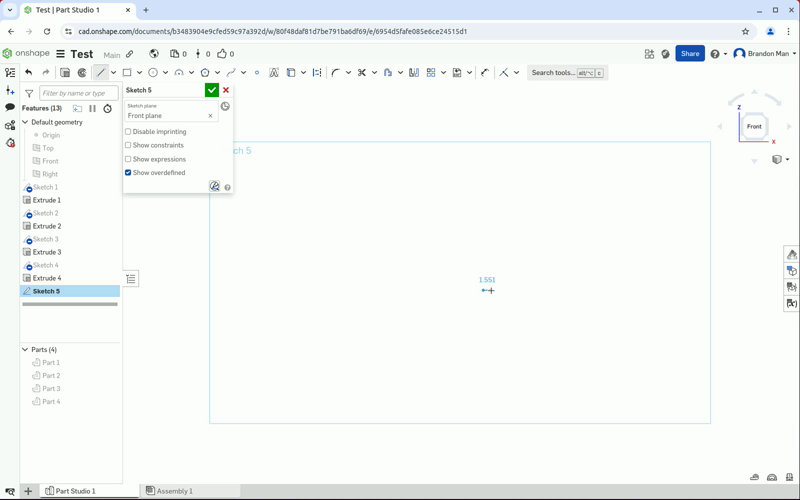
key_up(shift)
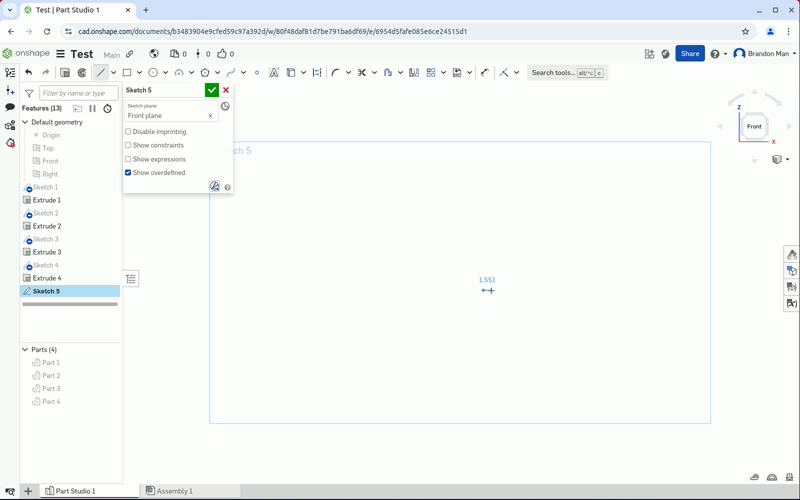
key_down(shift)
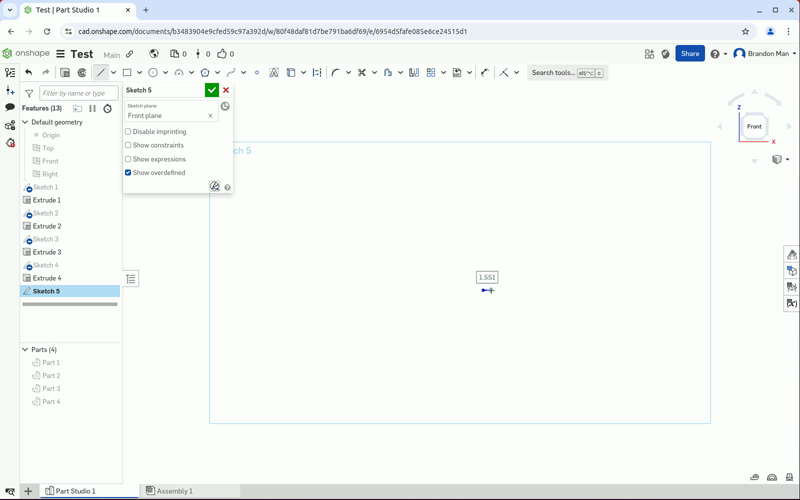
mouse_move(521, 290)
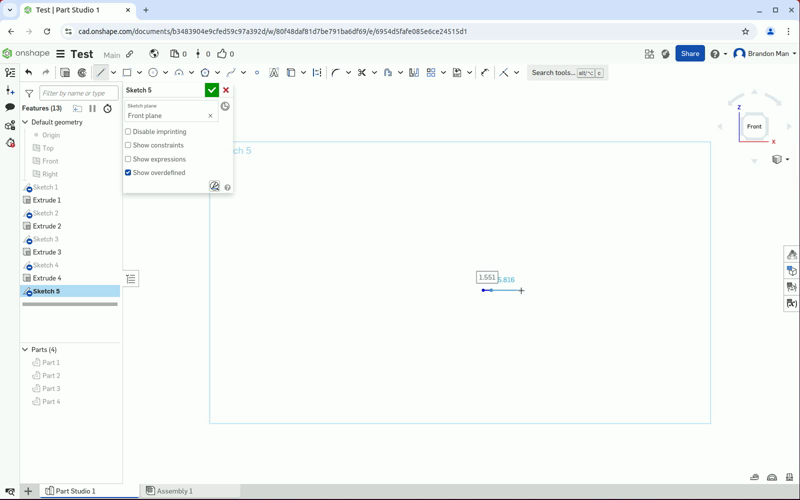
mouse_move(491, 281)
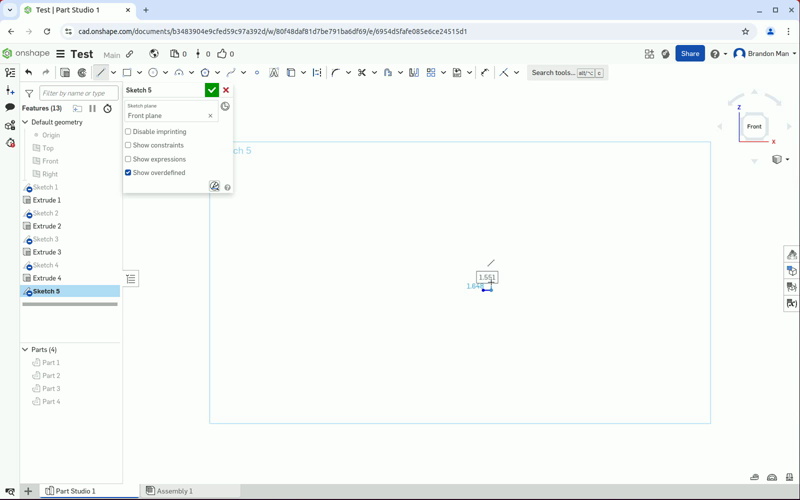
click(491, 281)
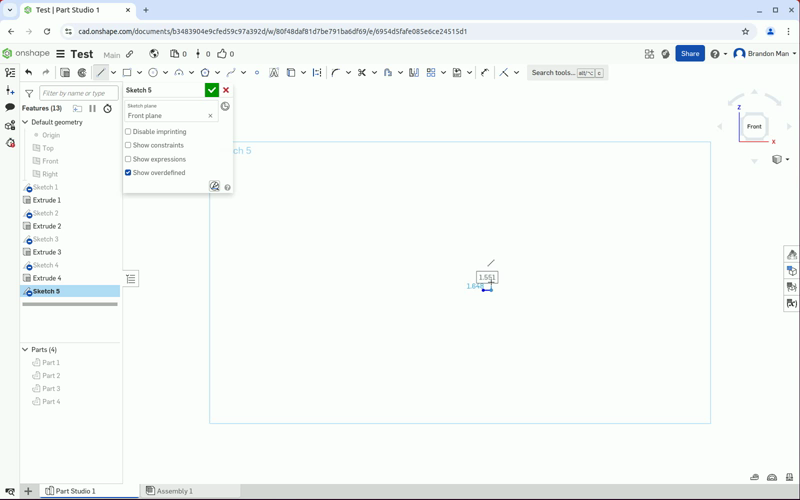
key_up(shift)
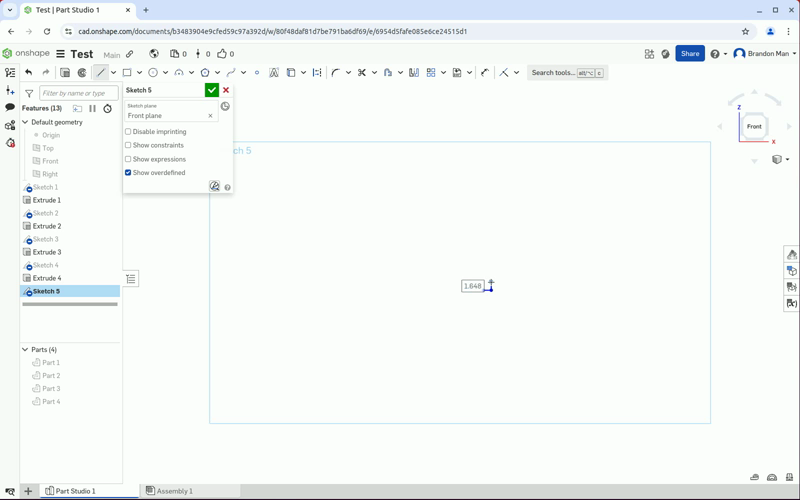
key_down(shift)
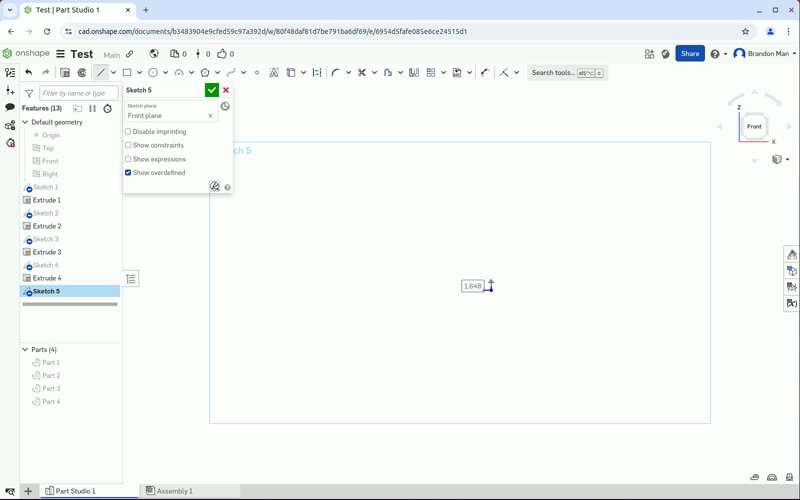
mouse_move(521, 281)
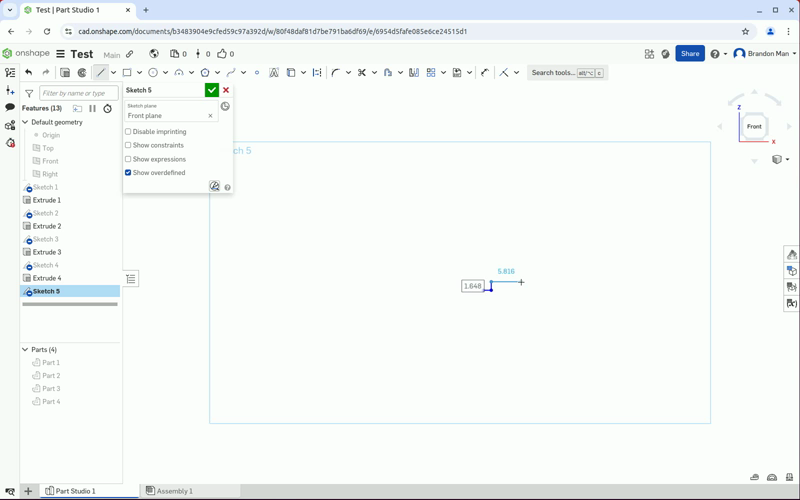
mouse_move(483, 281)
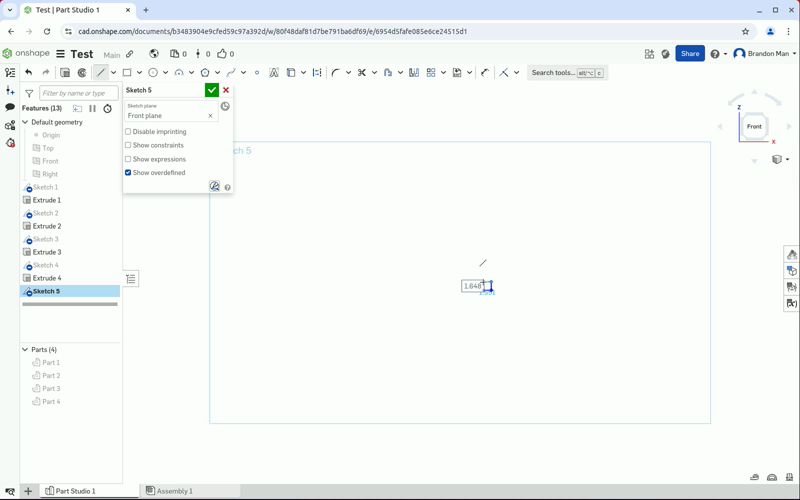
click(483, 281)
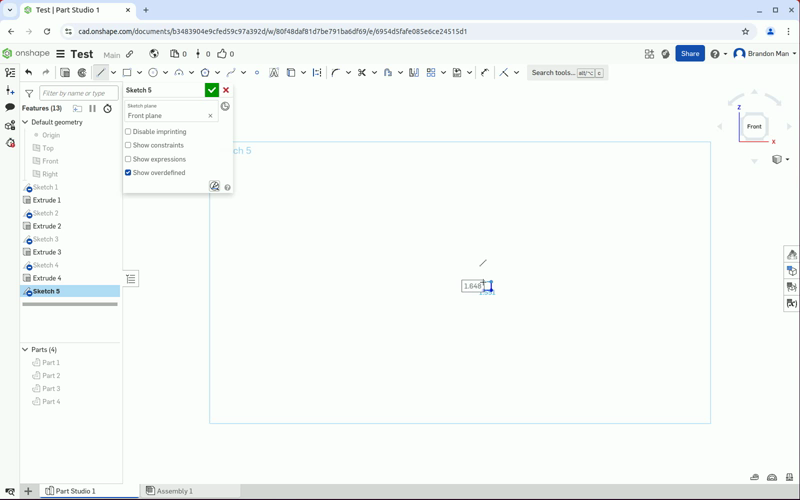
key_up(shift)
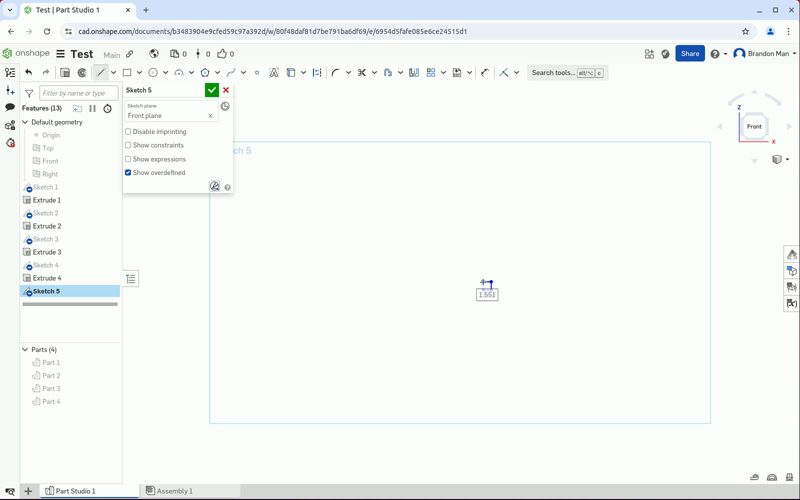
mouse_move(513, 281)
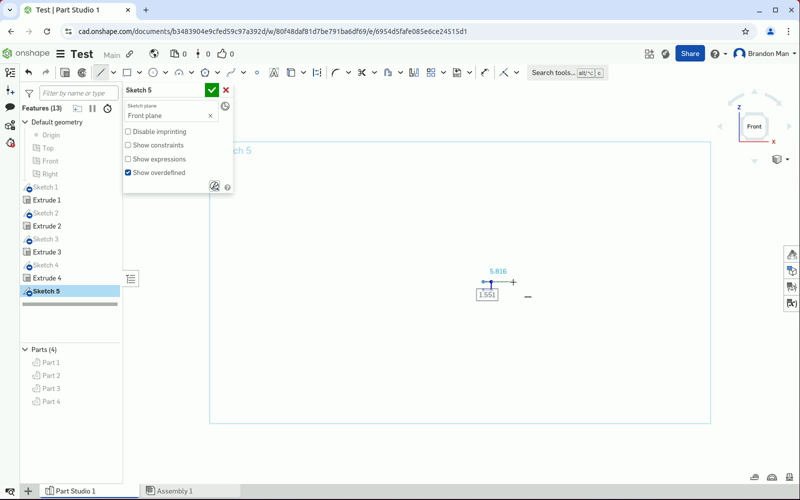
key_down(shift)
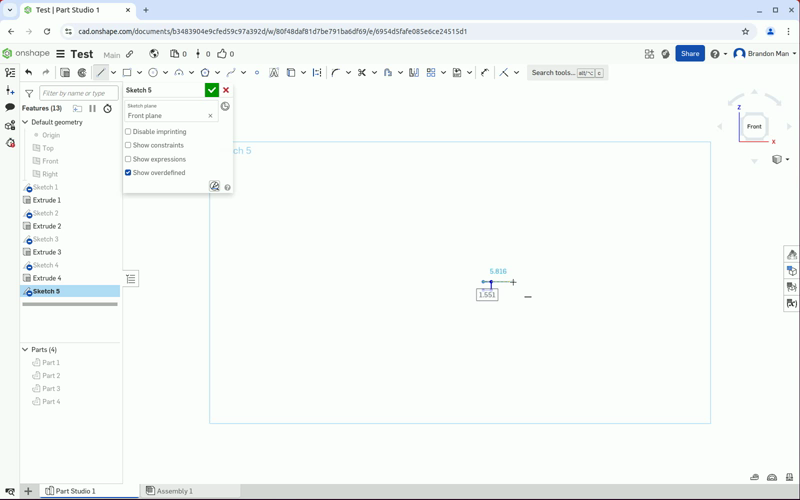
mouse_move(483, 290)
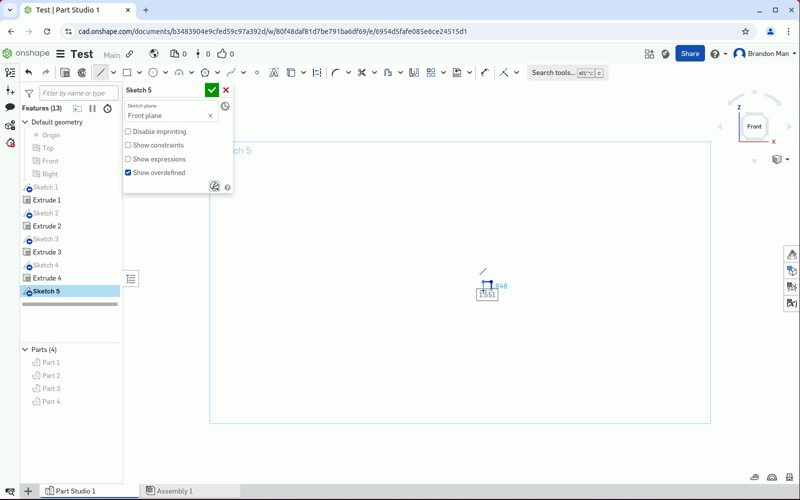
key_up(shift)
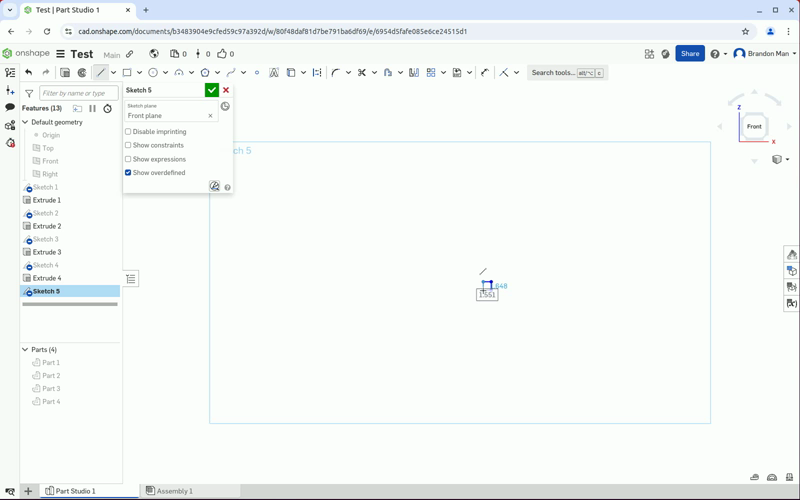
click(483, 290)
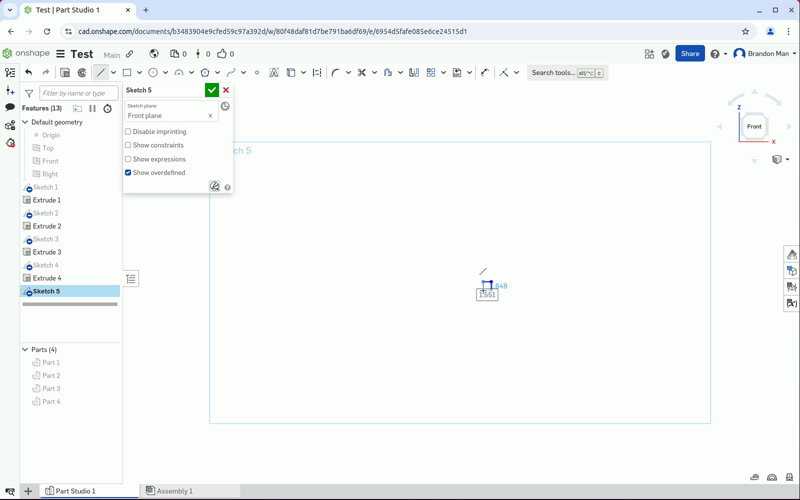
key(esc)
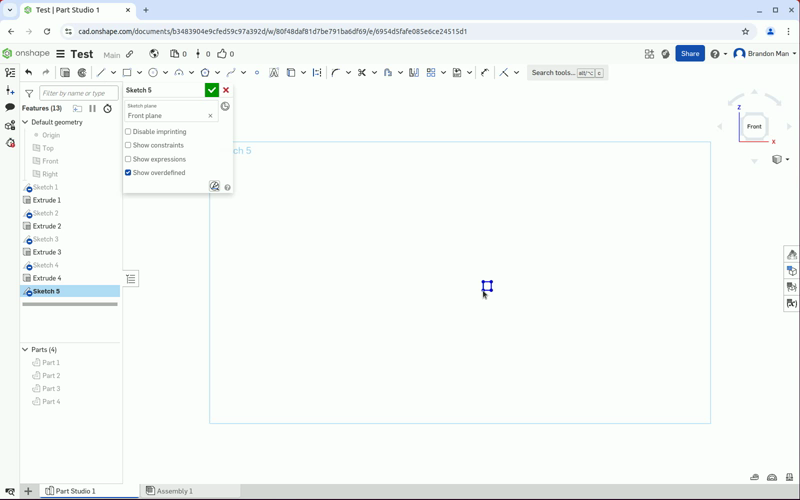
mouse_move(485, 288)
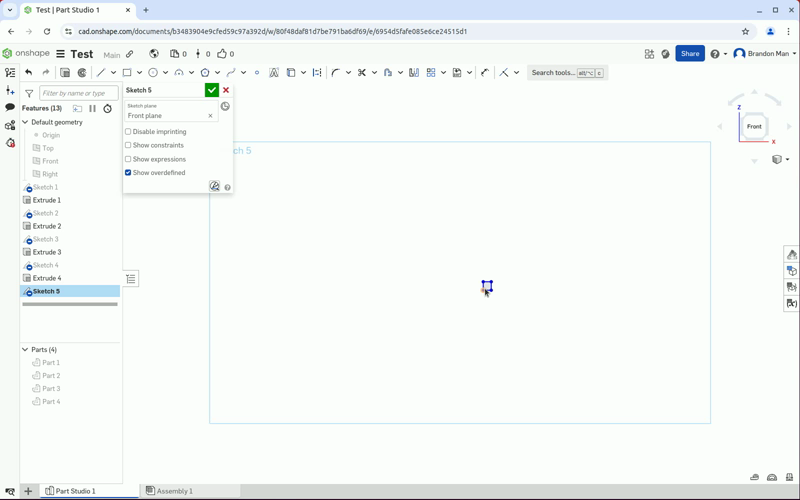
scroll(6)
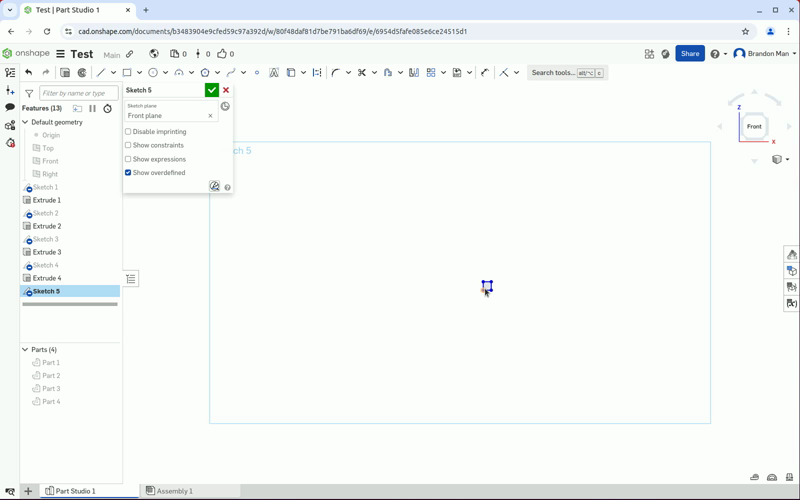
scroll(6)
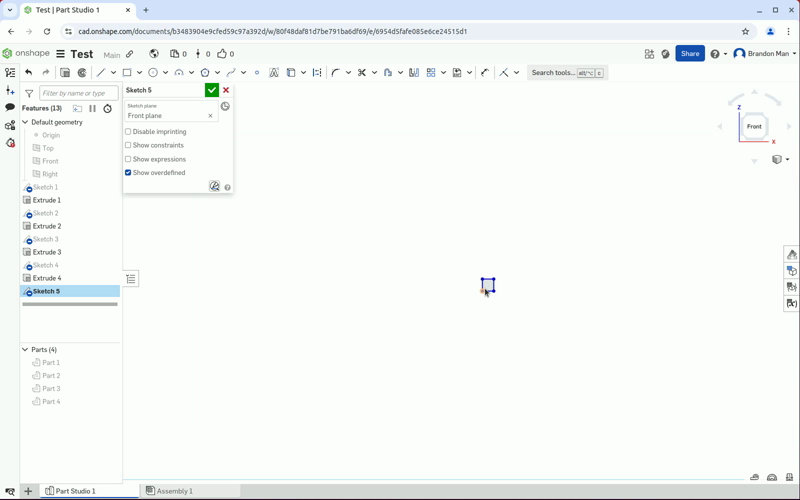
scroll(6)
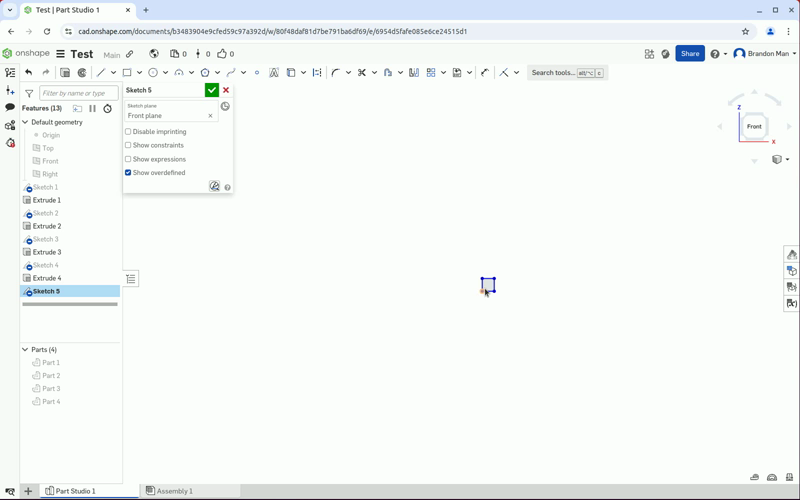
scroll(6)
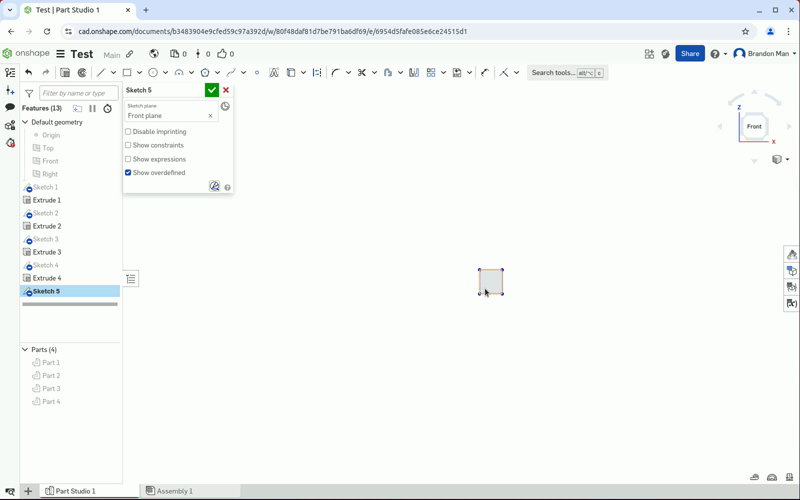
scroll(6)
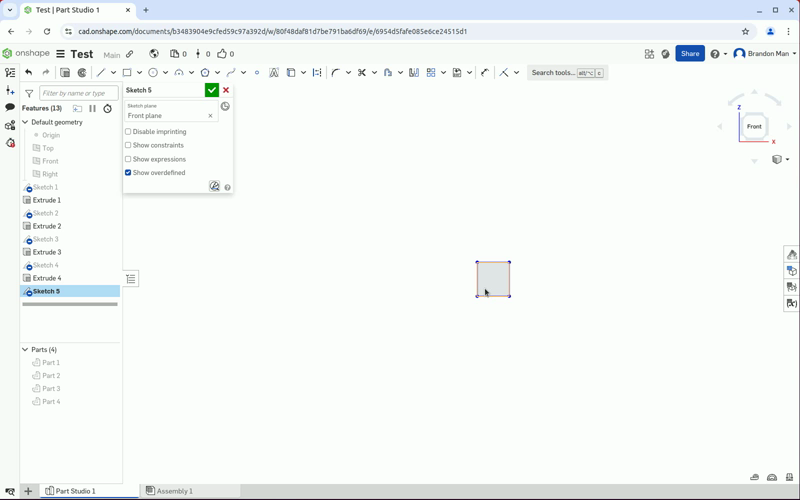
scroll(6)
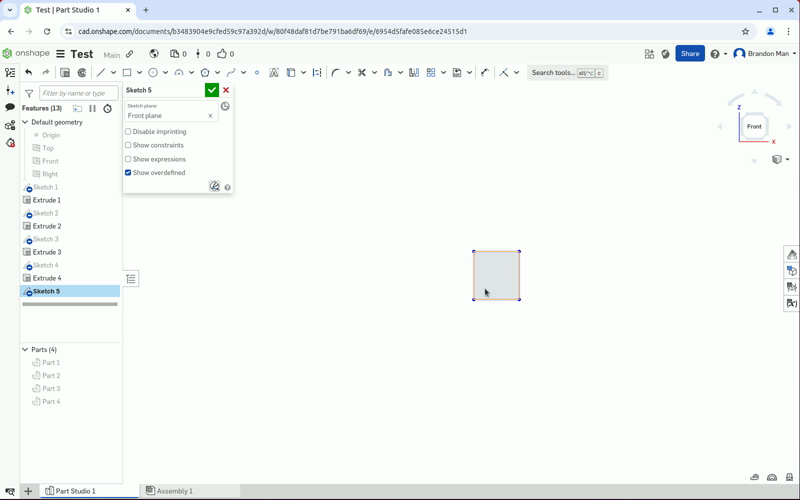
scroll(6)
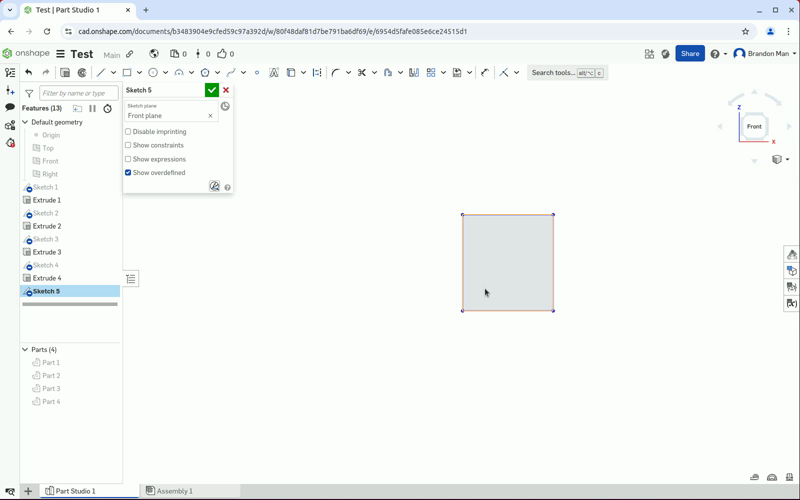
click(485, 288)
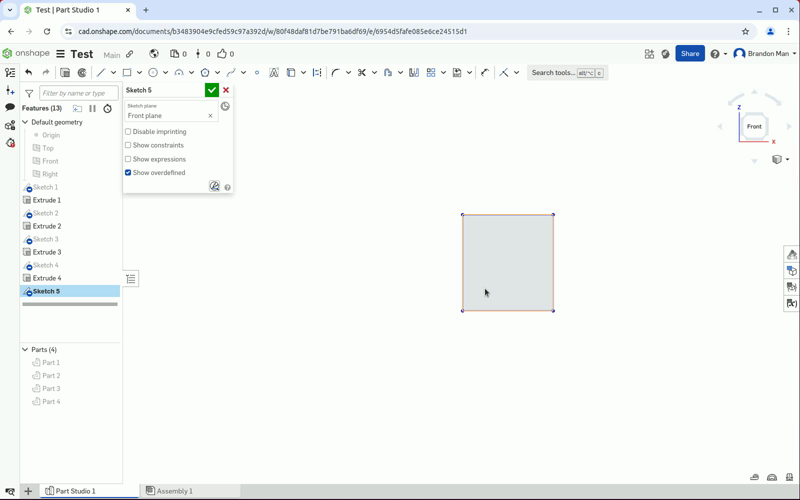
scroll(-6)
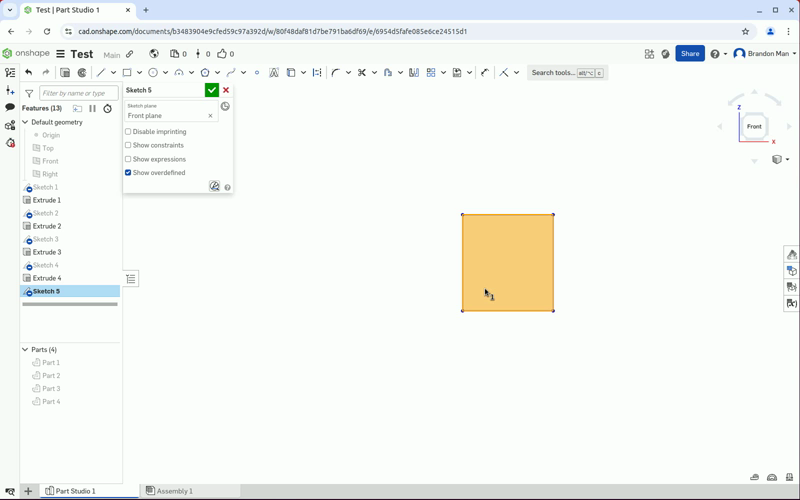
scroll(-6)
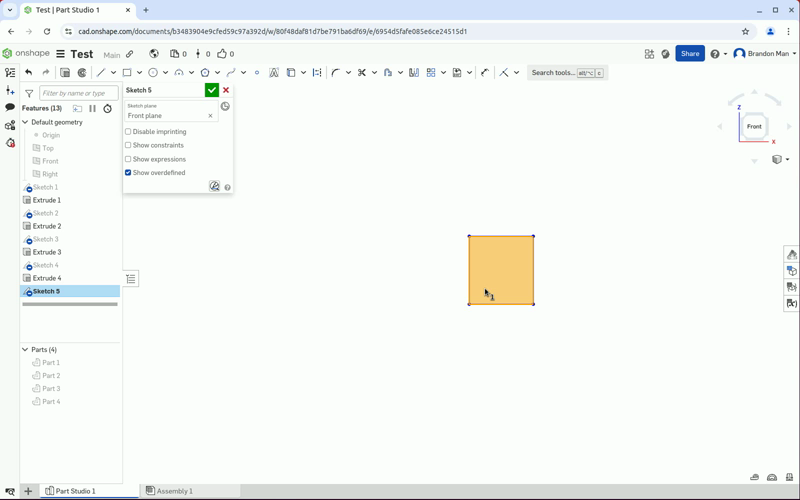
scroll(-6)
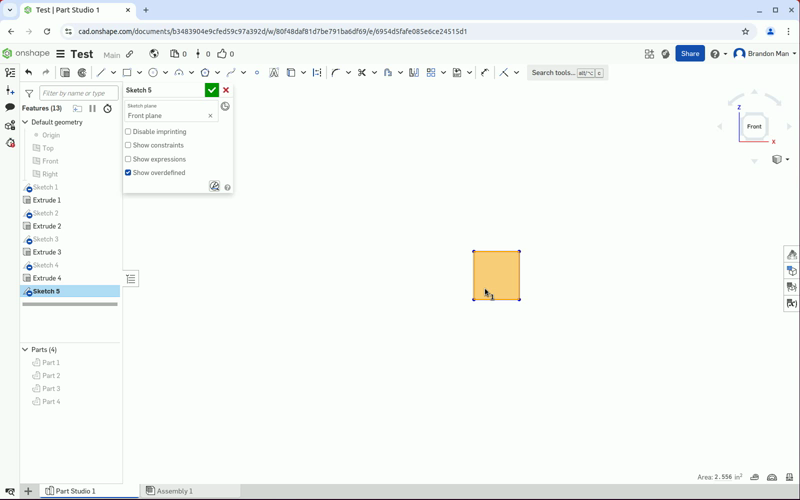
scroll(-6)
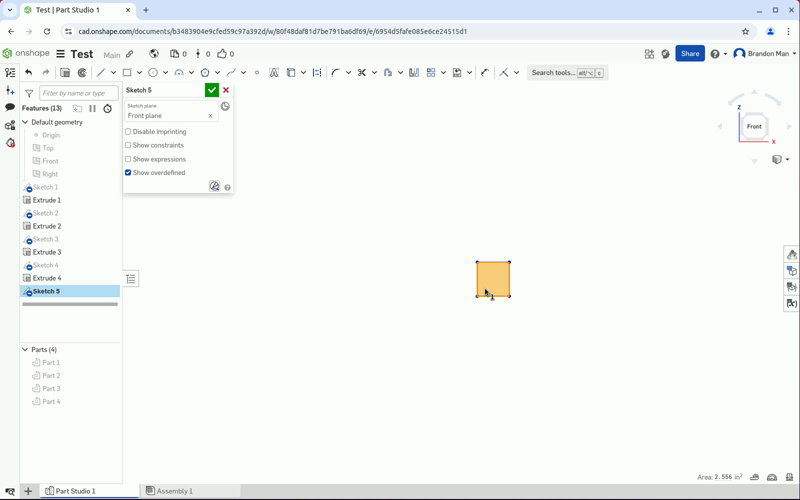
scroll(-6)
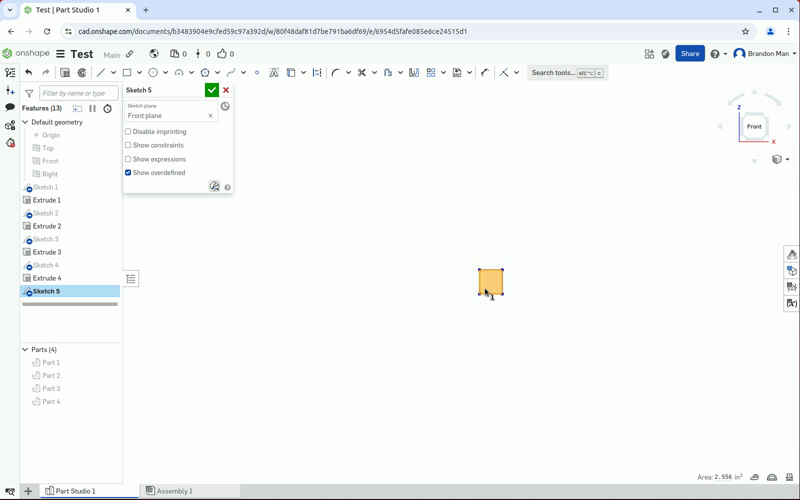
scroll(-6)
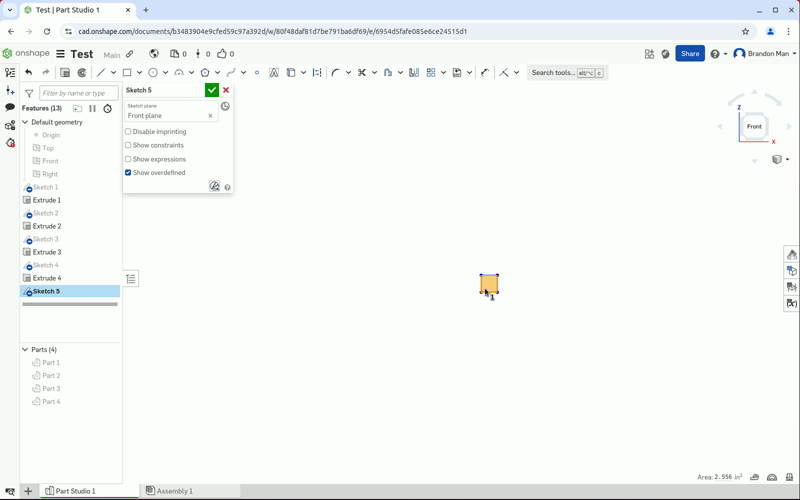
scroll(-6)
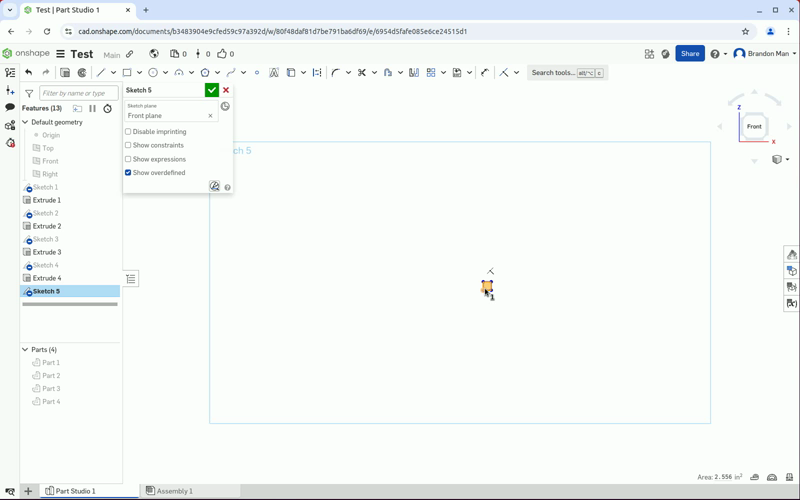
mouse_move(73, 352)
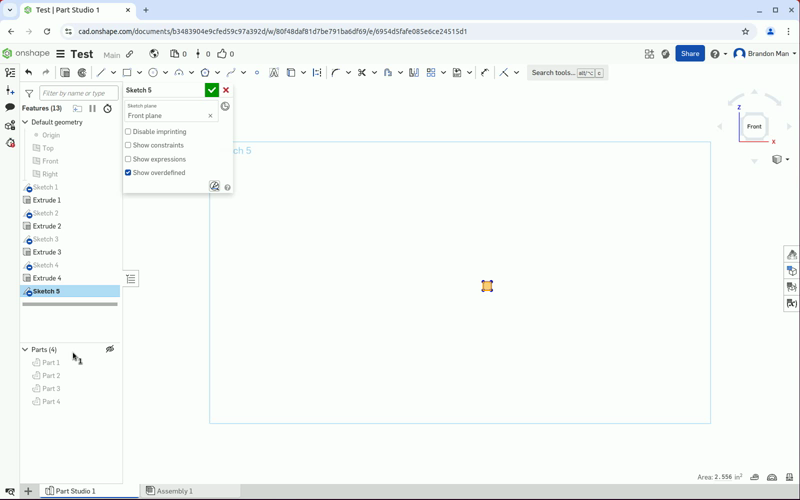
key(shift+y)
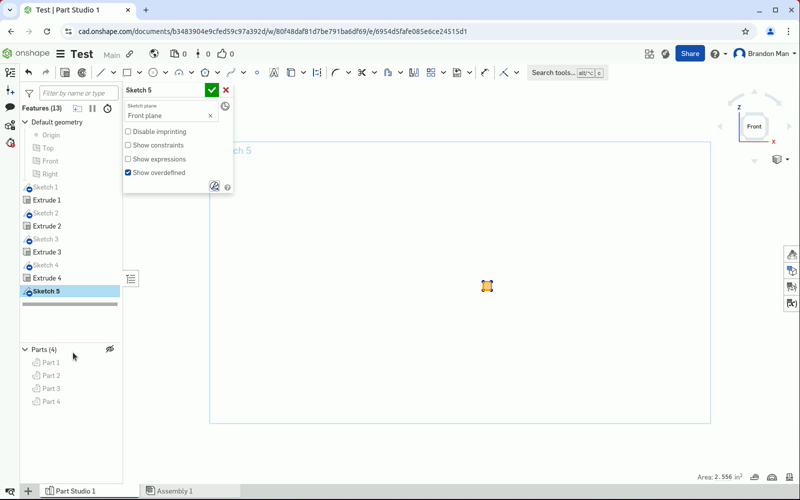
key(shift+e)
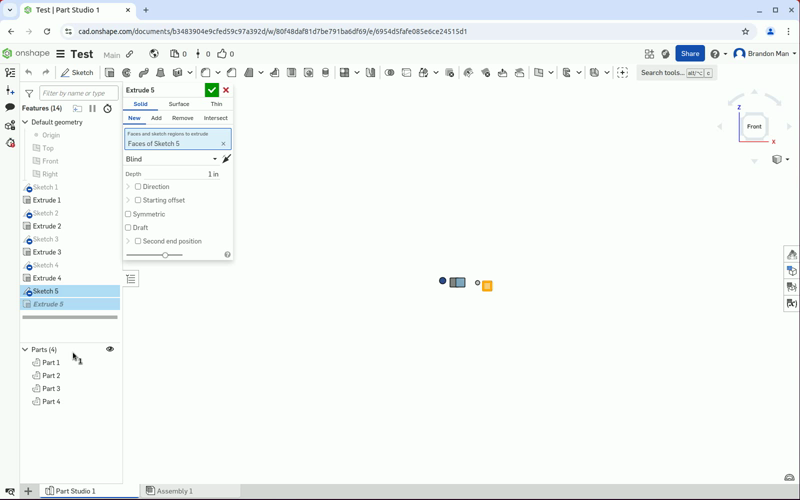
mouse_move(143, 106)
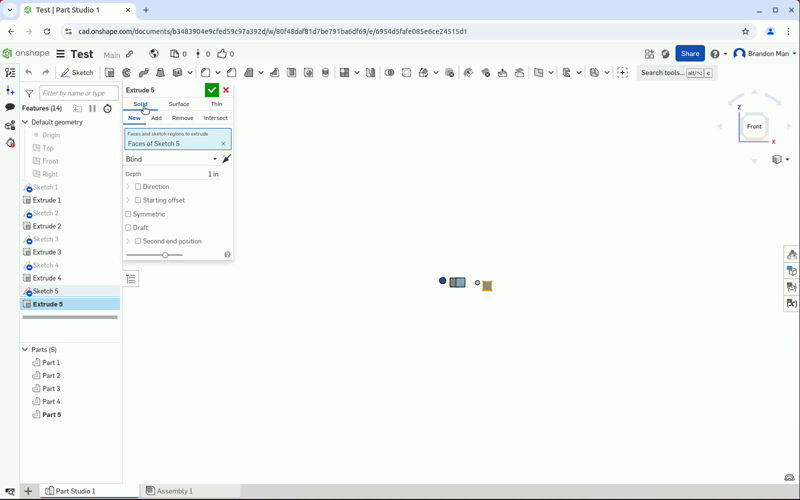
click(143, 106)
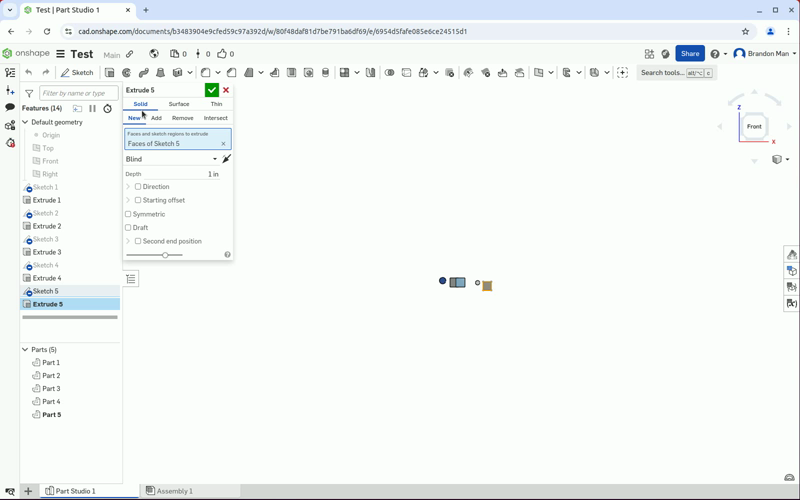
mouse_move(137, 120)
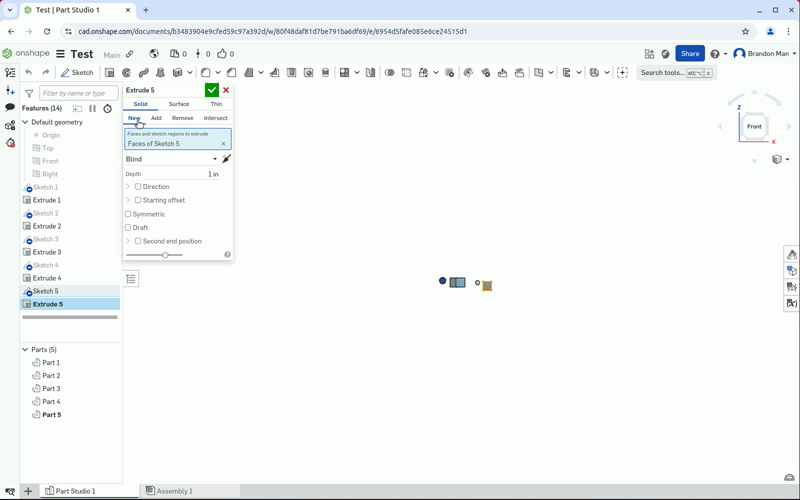
click(137, 120)
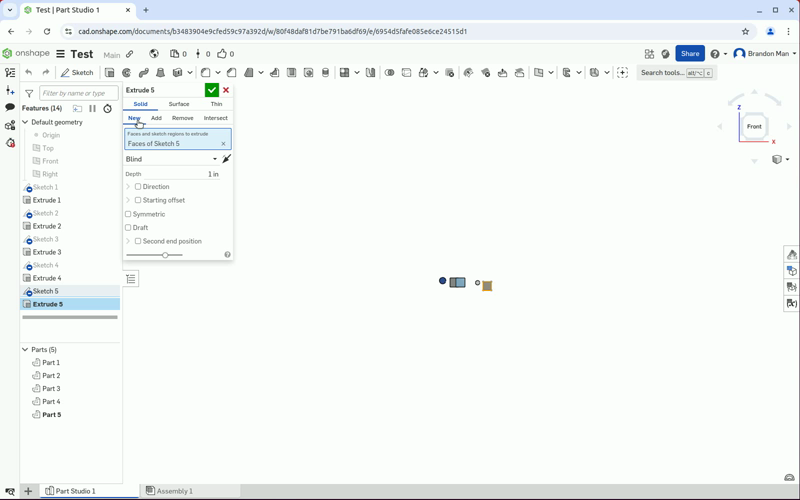
key(tab, 4)
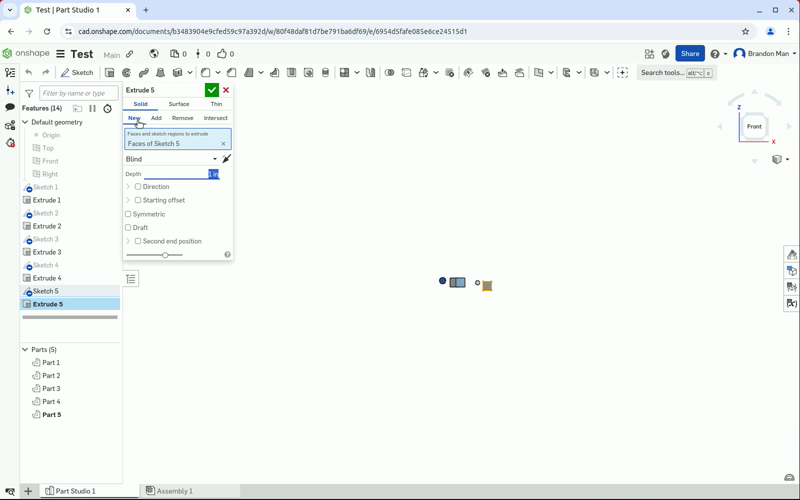
text(23.108)
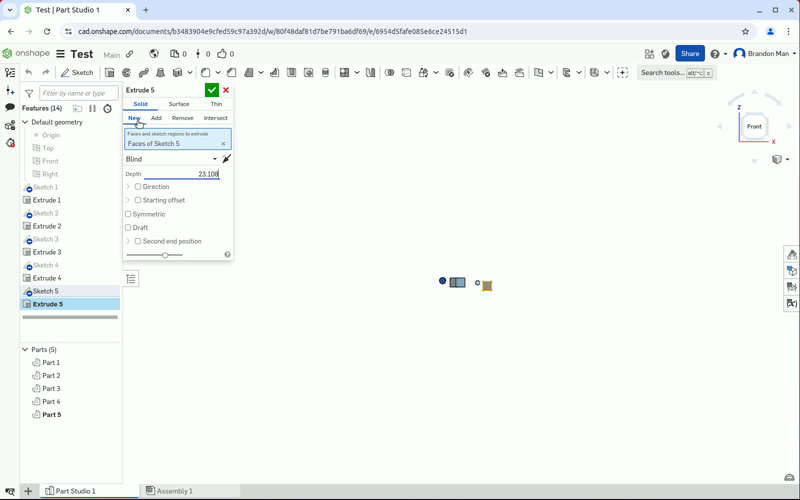
key(enter)
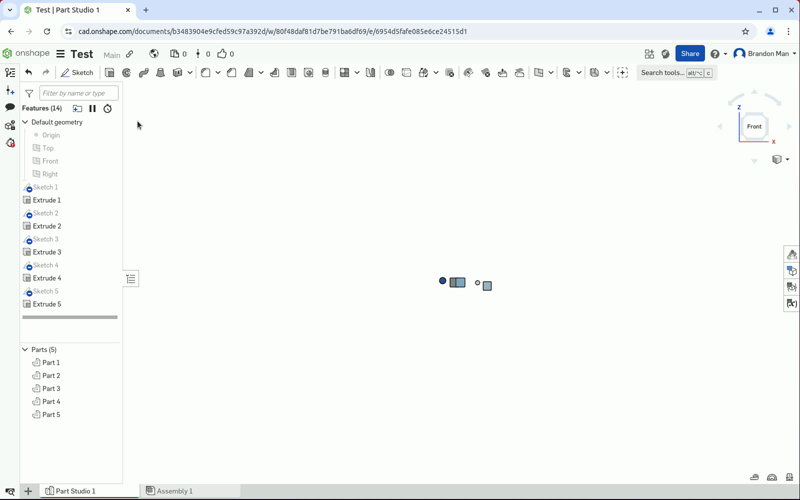
key(shift+h)
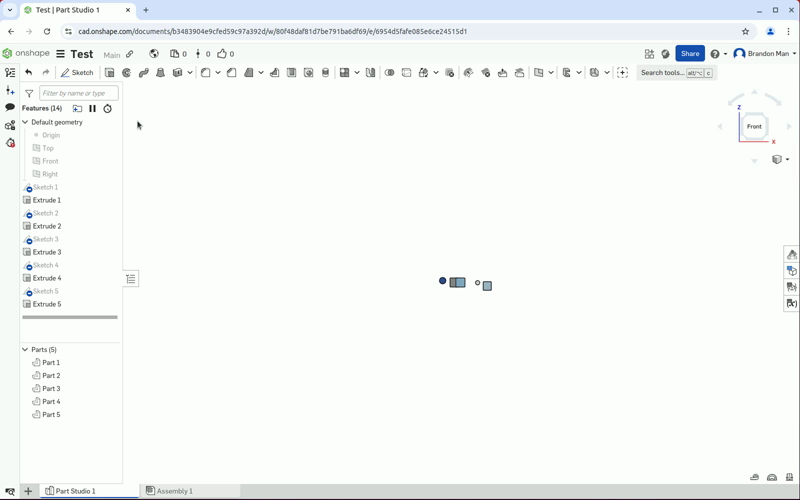
key(shift+h)
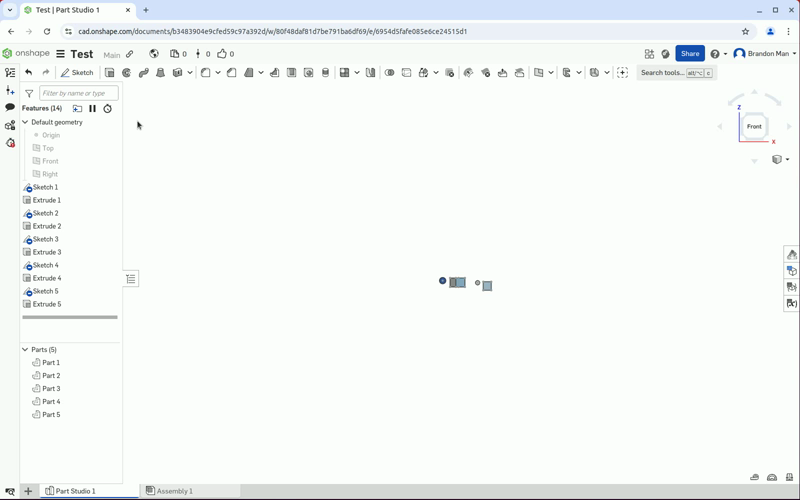
key(shift+7)
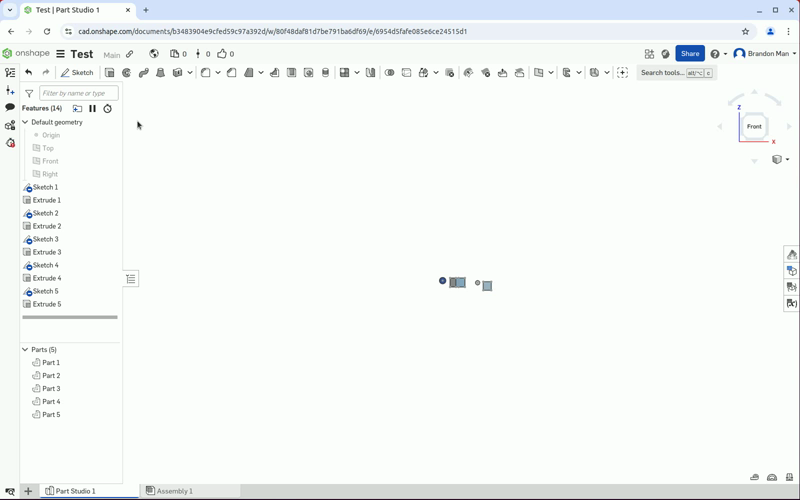
key(left, 2)
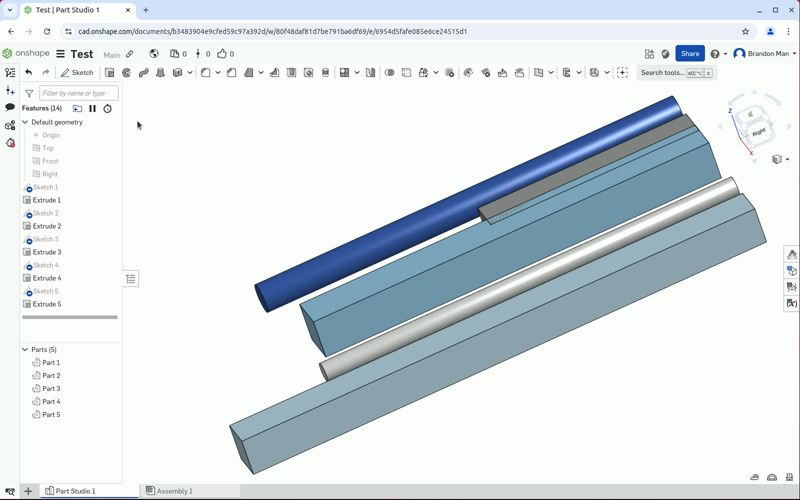
key(down, 2)
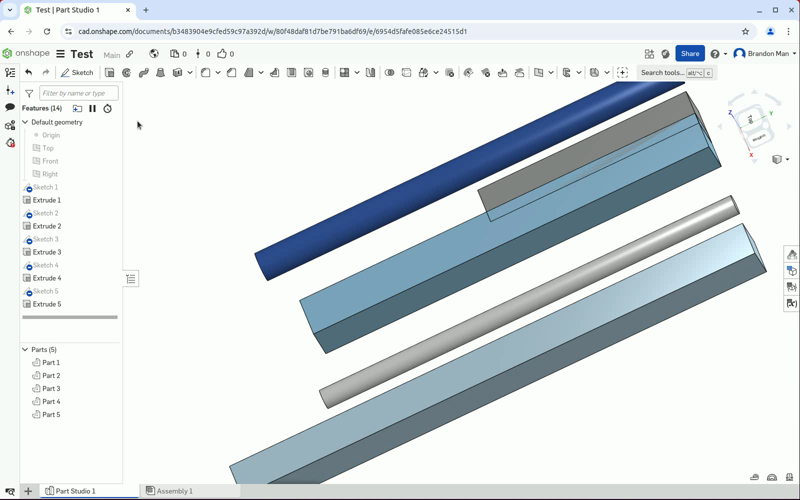
key(up, 2)
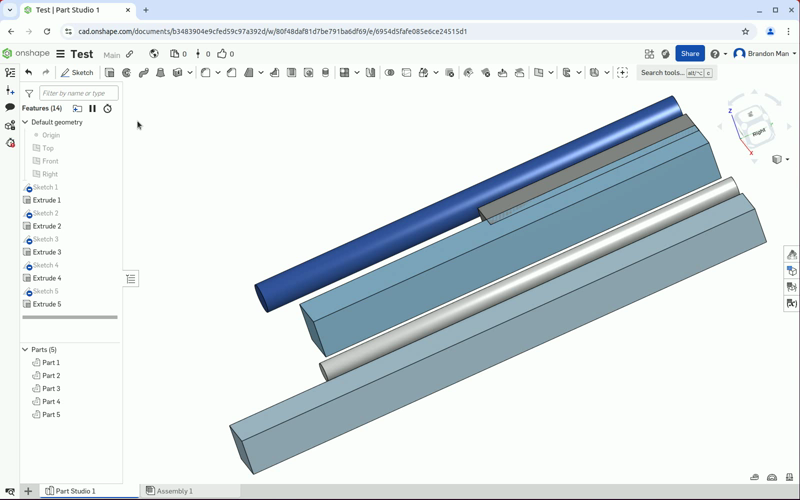
key(right, 2)
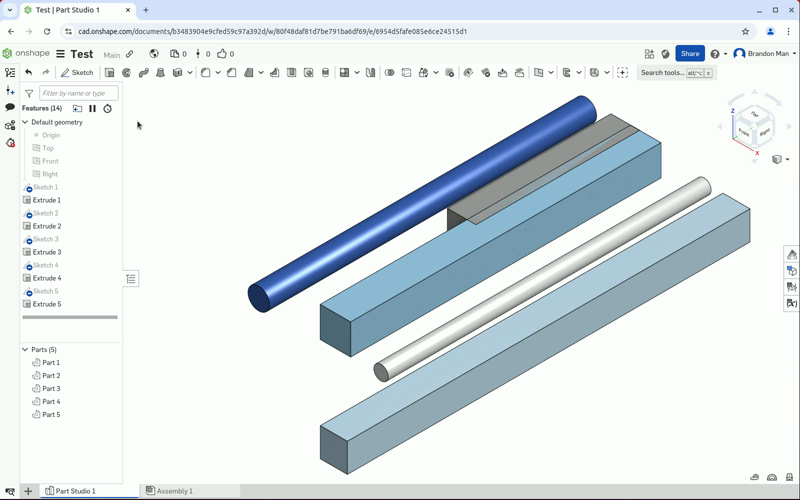
mouse_move(73, 189)
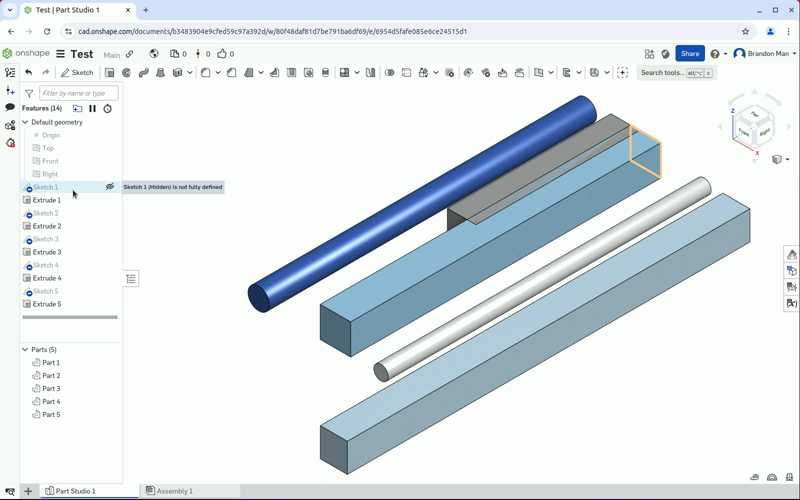
click(73, 189)